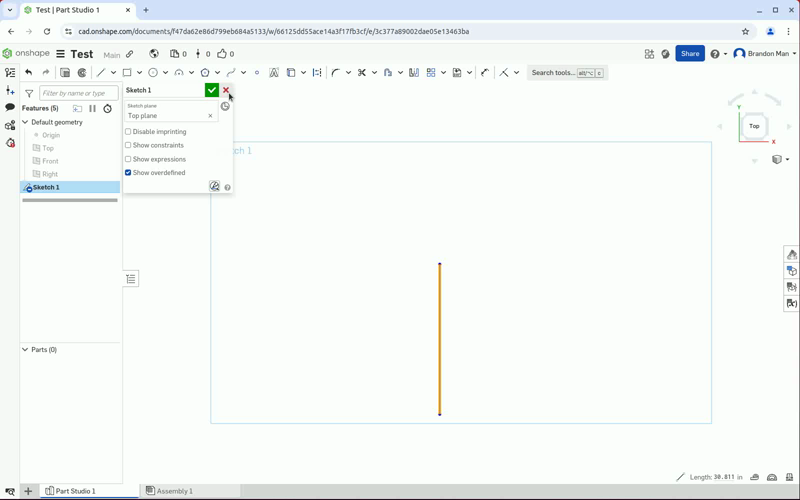
key(shift+h)
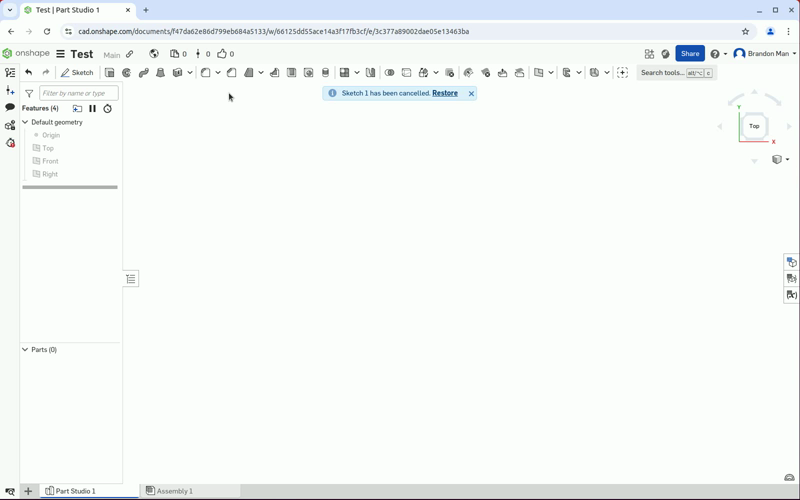
mouse_move(73, 352)
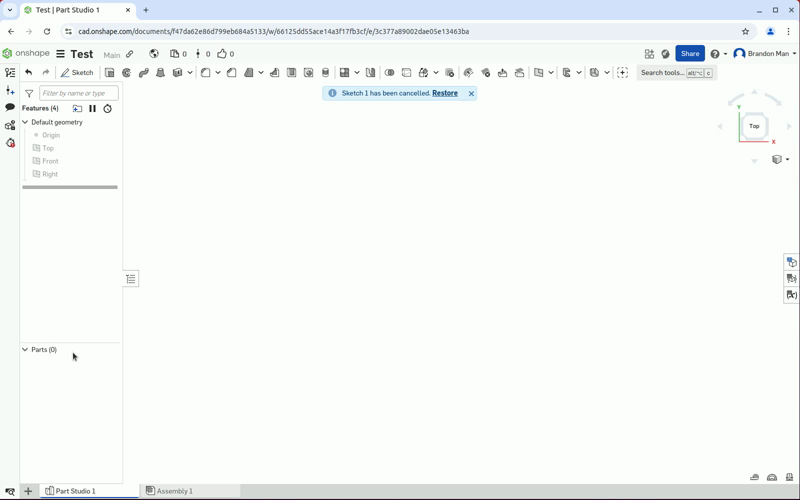
key(y)
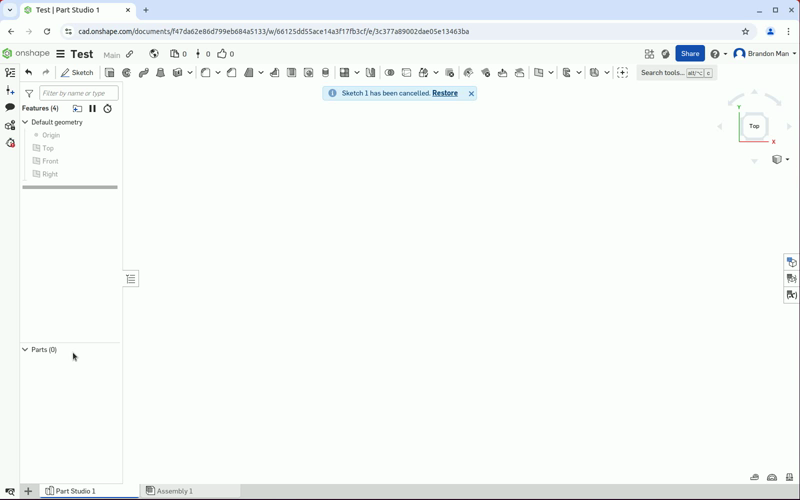
key(shift+p)
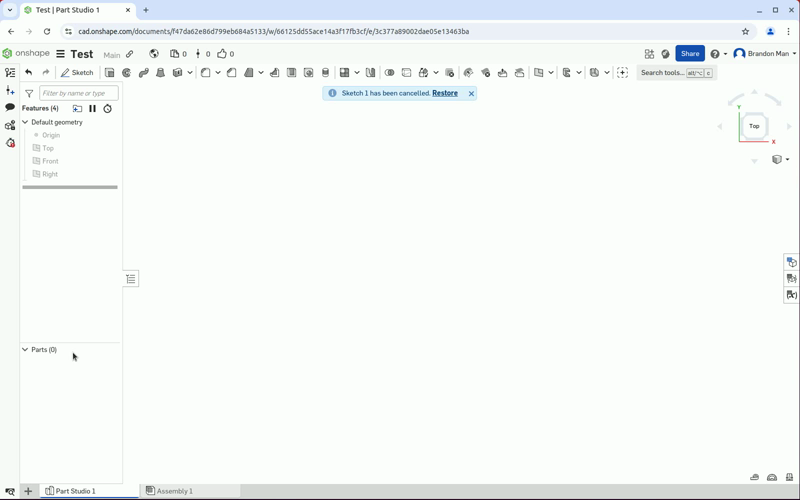
key(space)
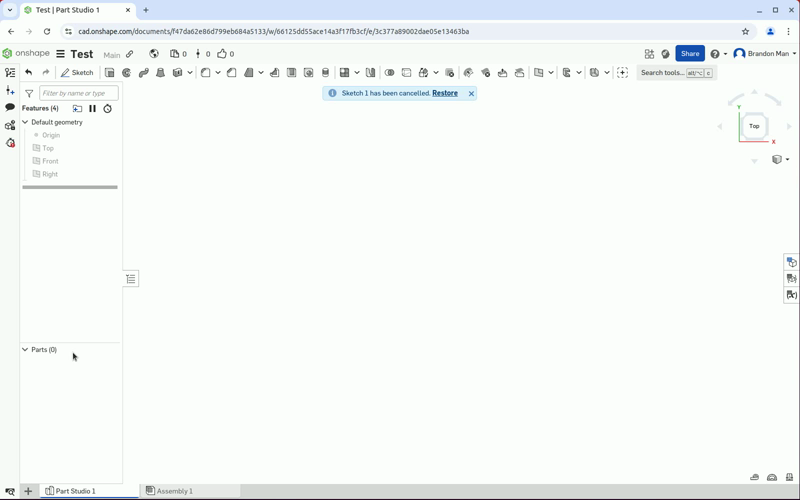
key_down(shift)
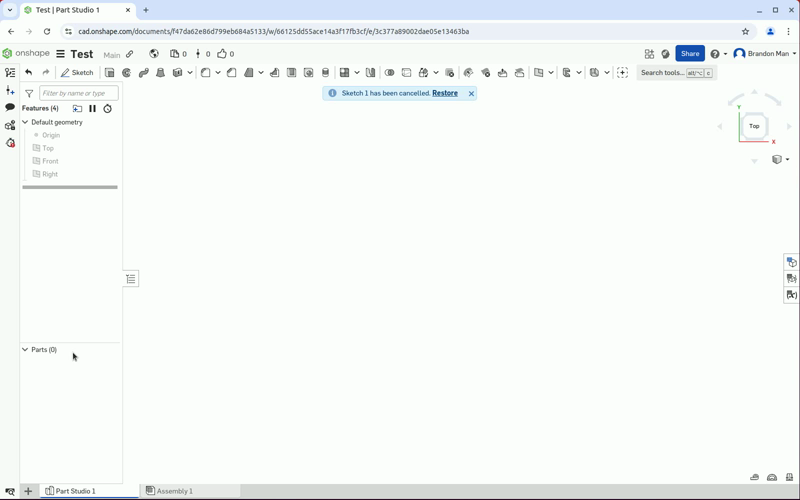
key(up)
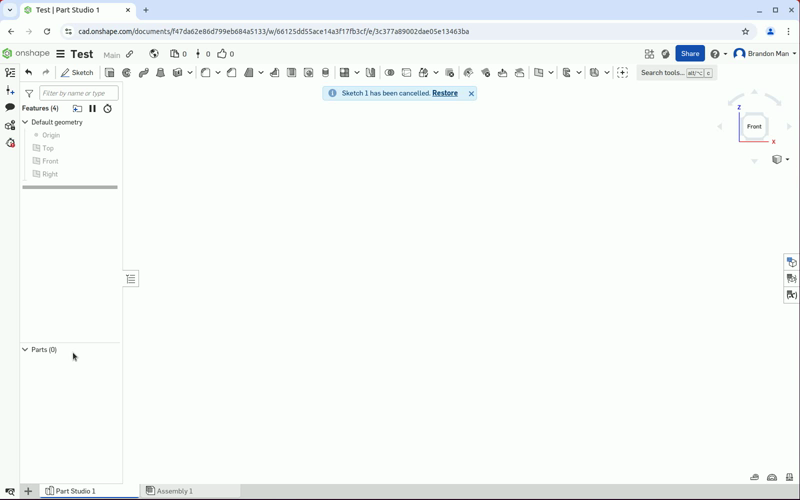
key_up(shift)
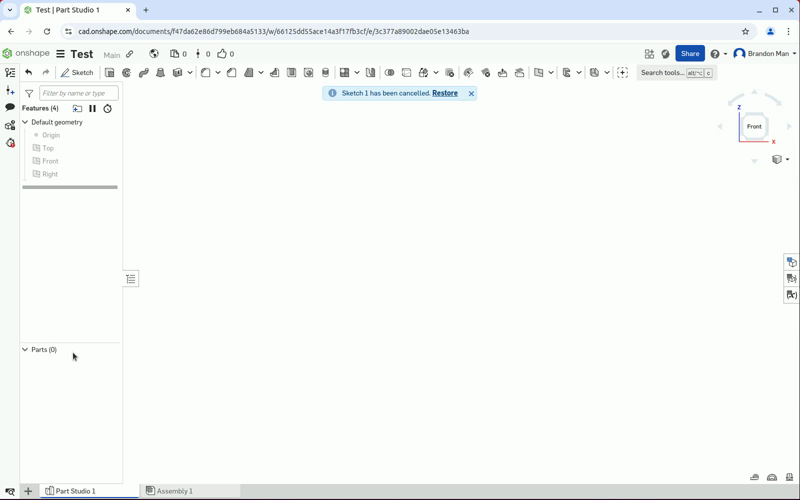
key(space)
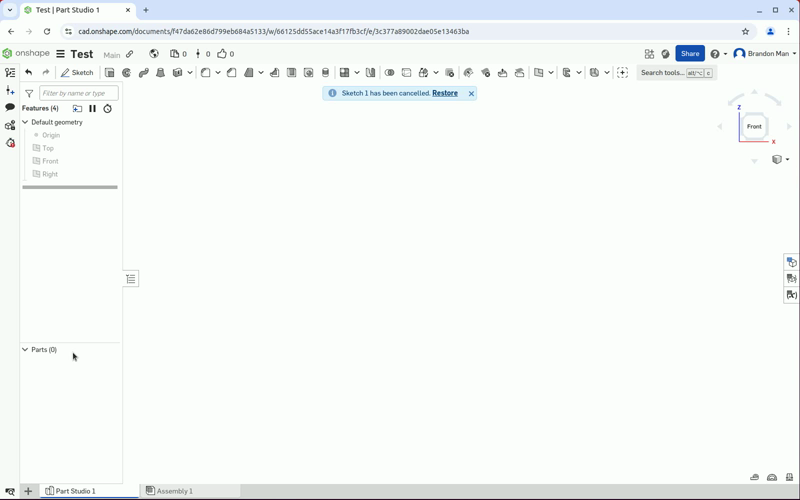
key_down(shift)
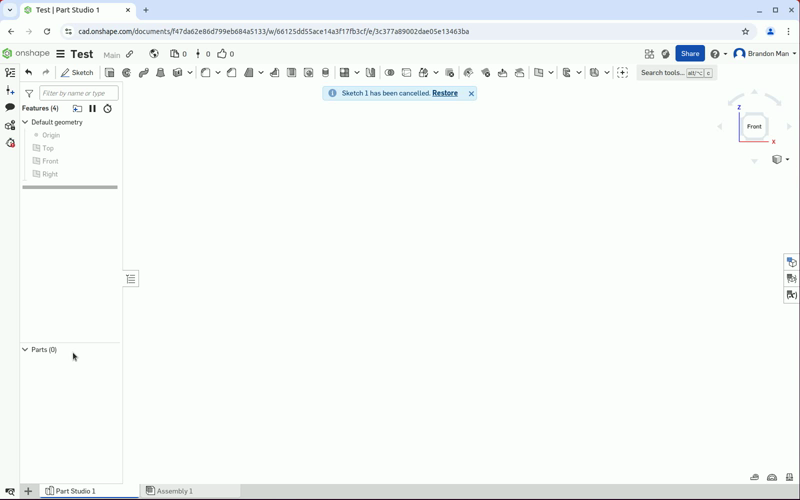
key(left)
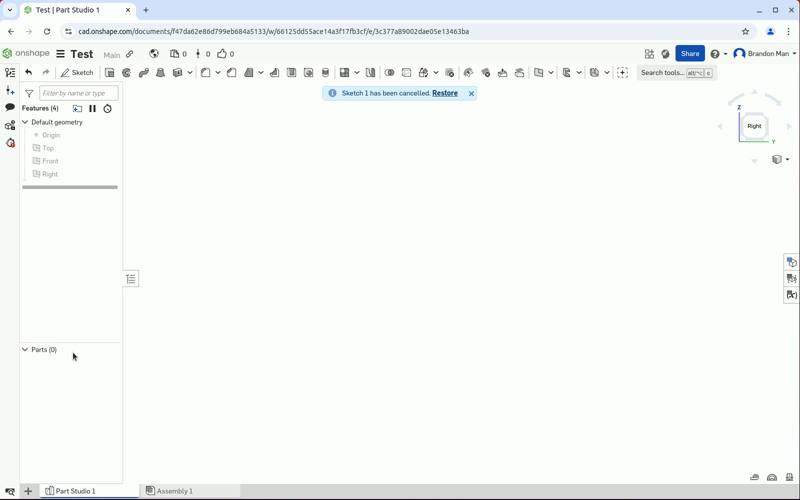
key_up(shift)
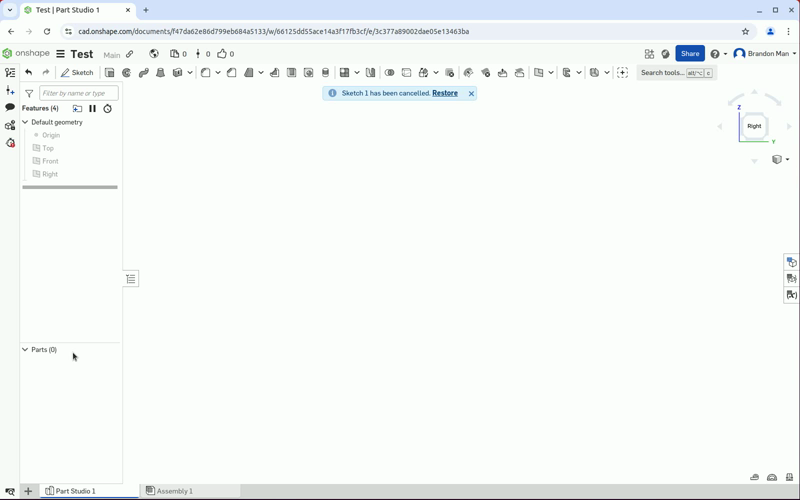
mouse_move(73, 352)
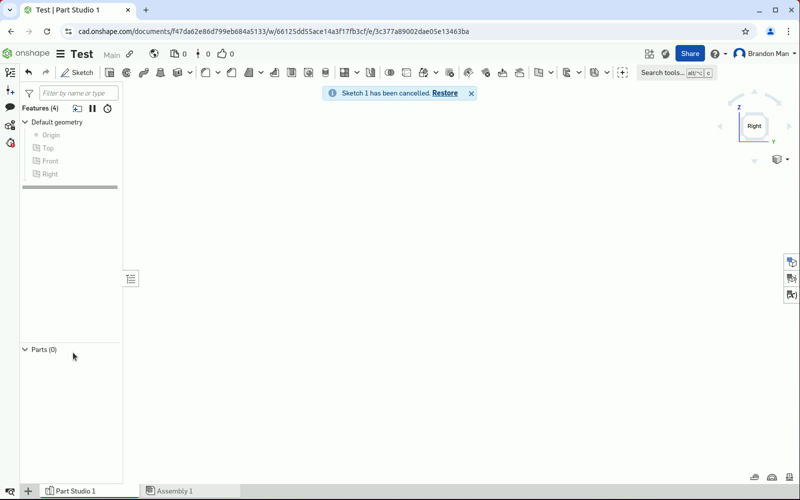
key(shift+y)
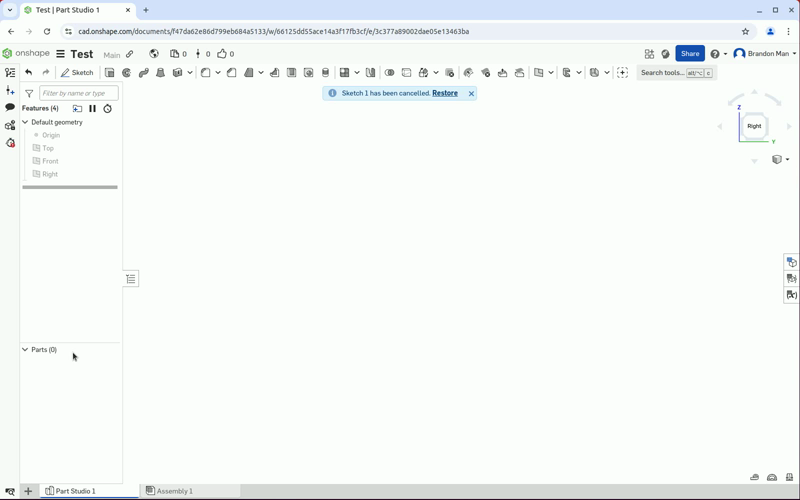
key(shift+s)
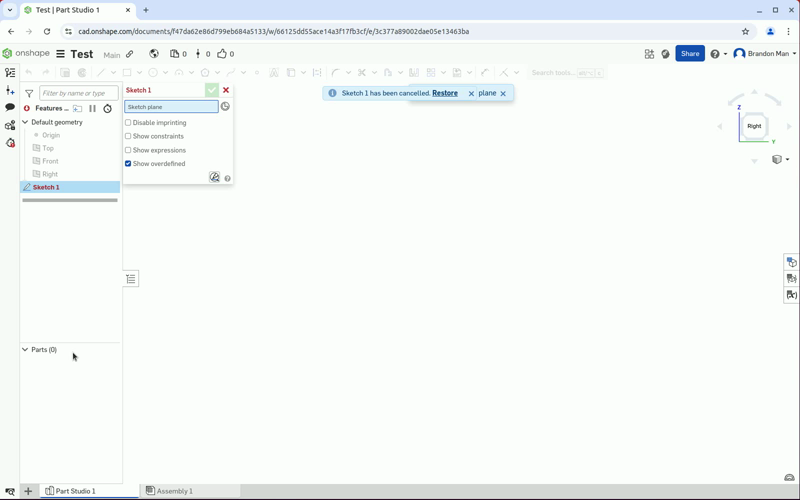
mouse_move(73, 176)
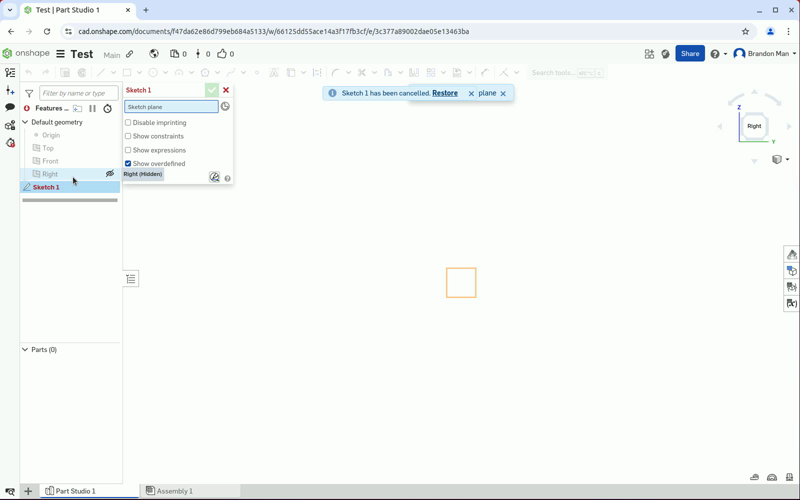
click(73, 176)
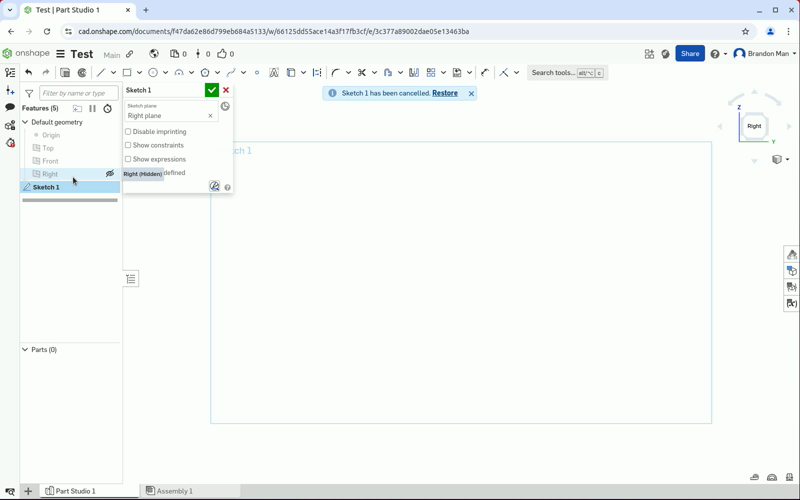
mouse_move(73, 352)
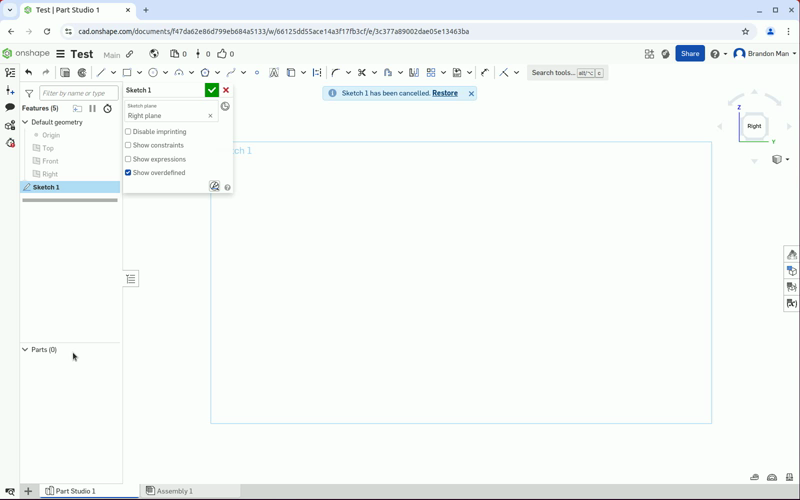
key(y)
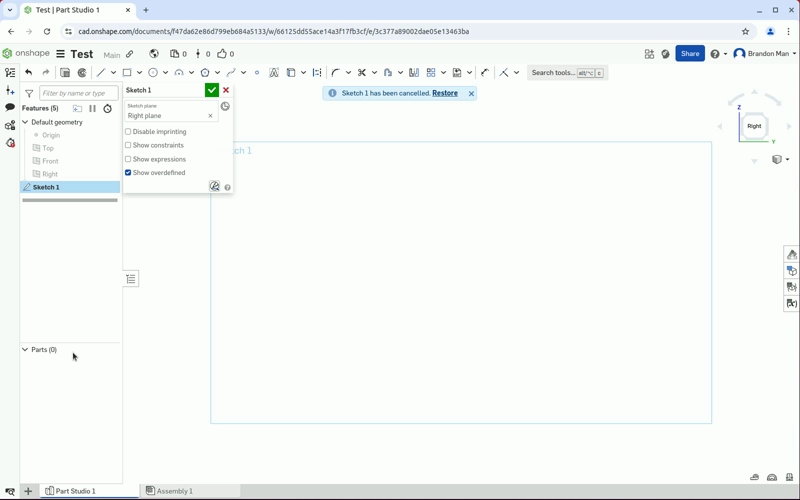
key(c)
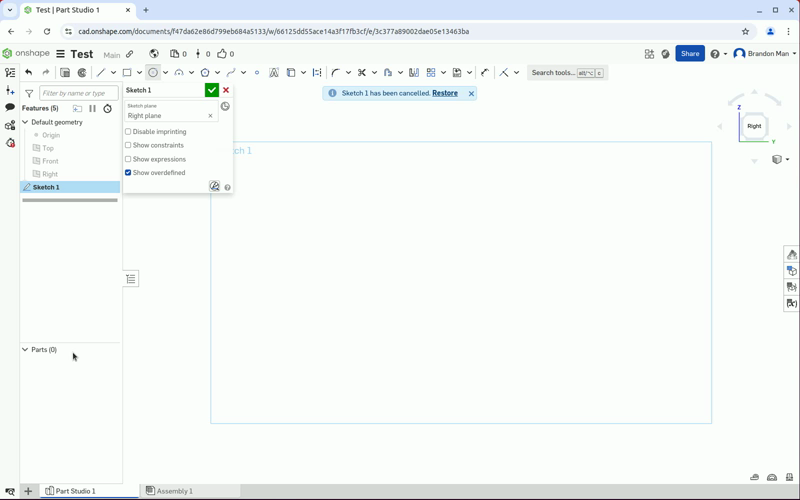
key_down(shift)
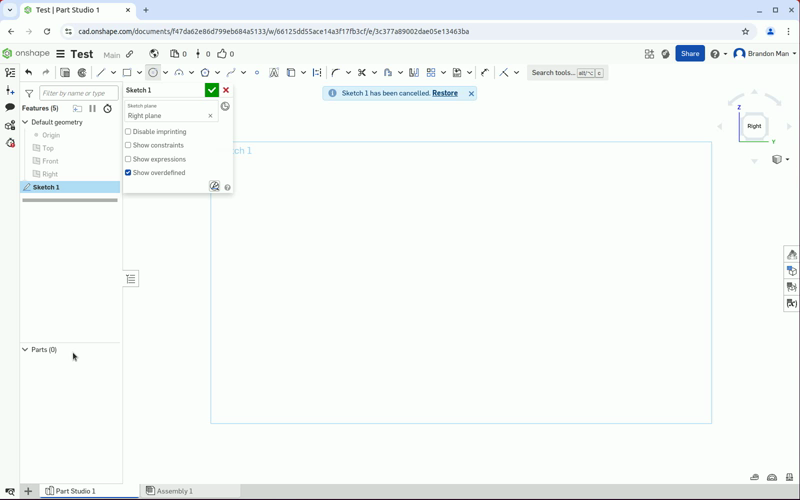
mouse_move(461, 282)
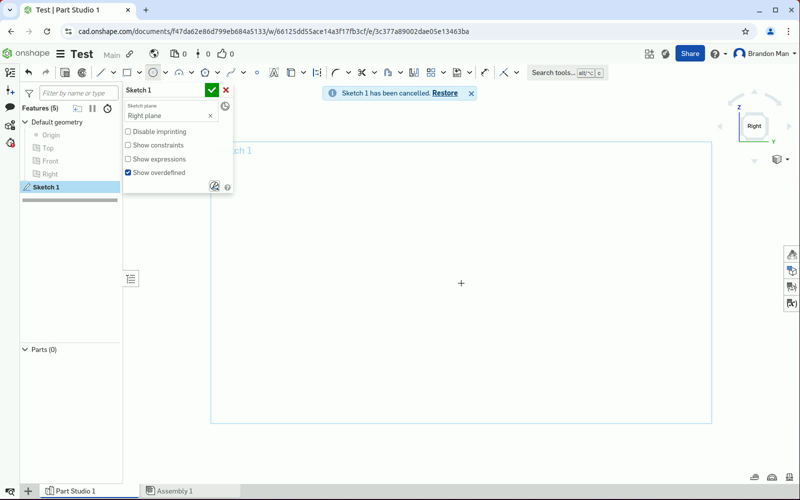
click(461, 282)
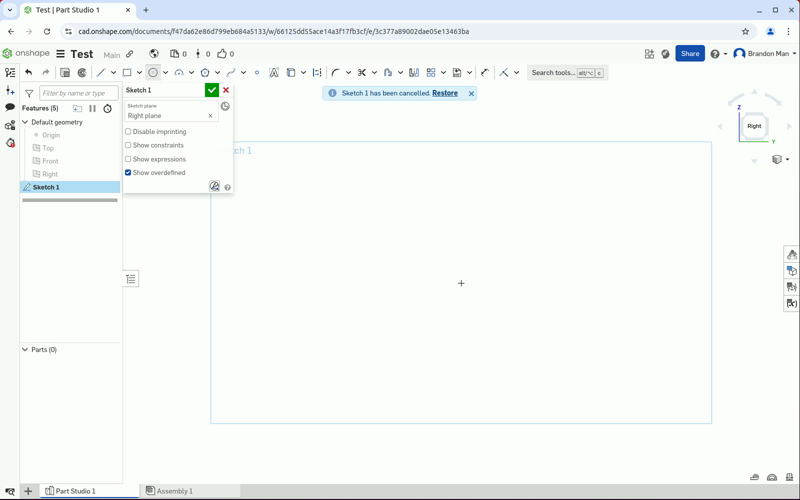
key_up(shift)
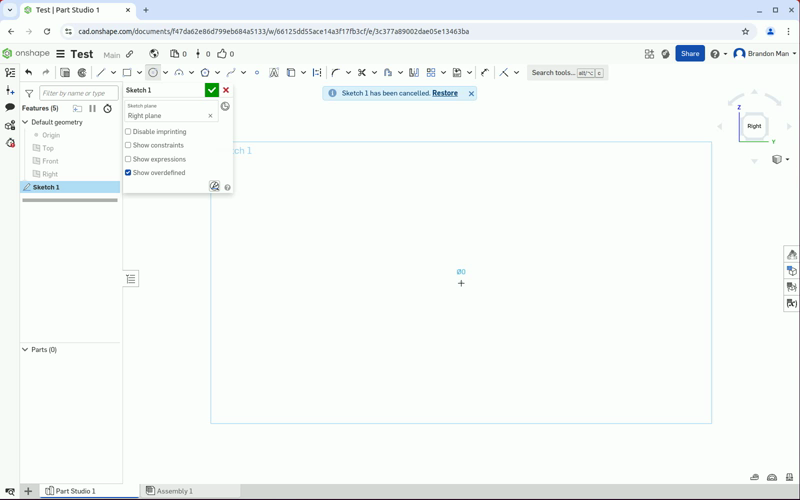
mouse_move(508, 282)
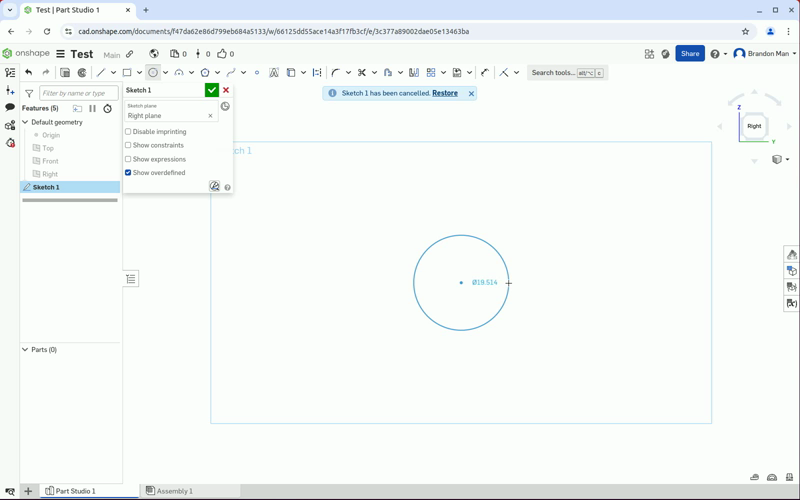
click(508, 282)
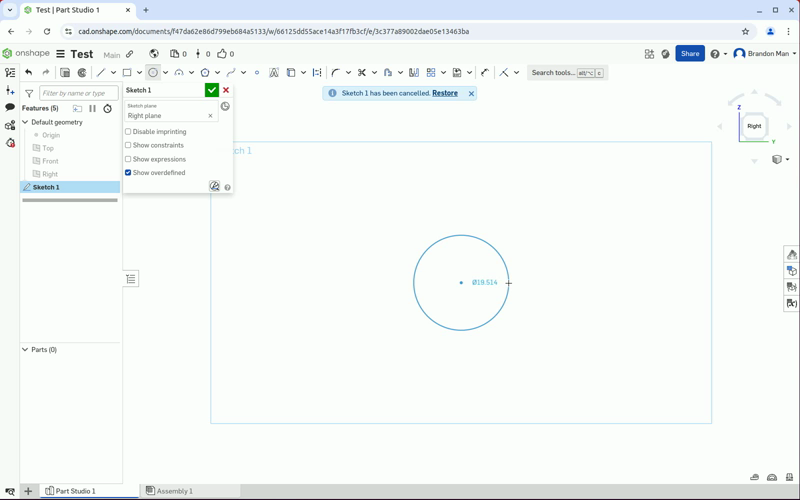
key(esc)
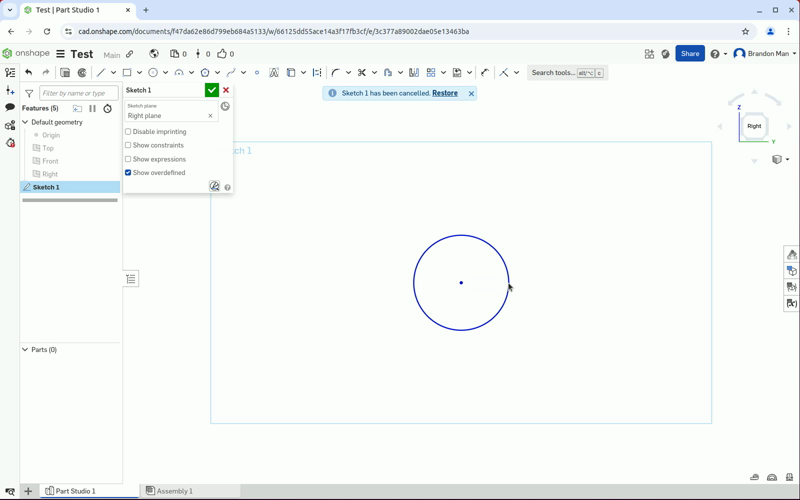
mouse_move(454, 287)
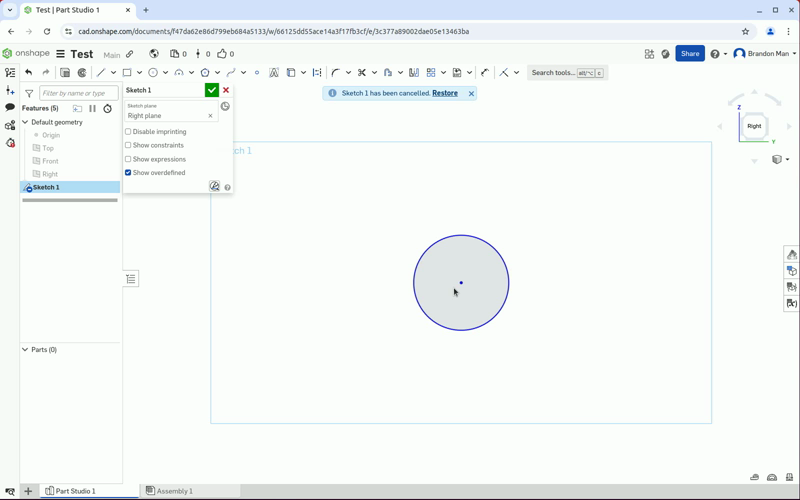
click(454, 287)
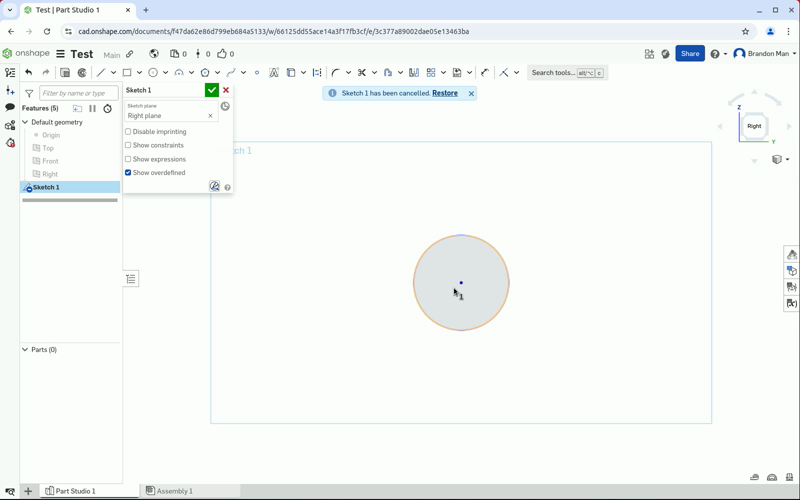
mouse_move(73, 352)
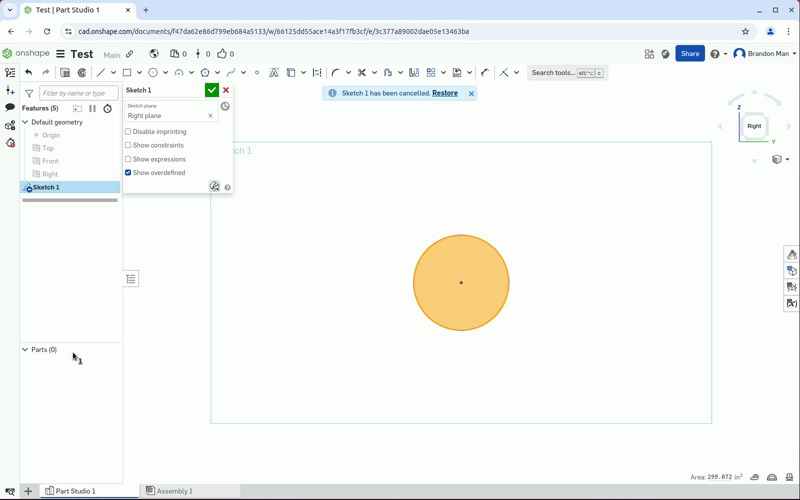
key(shift+y)
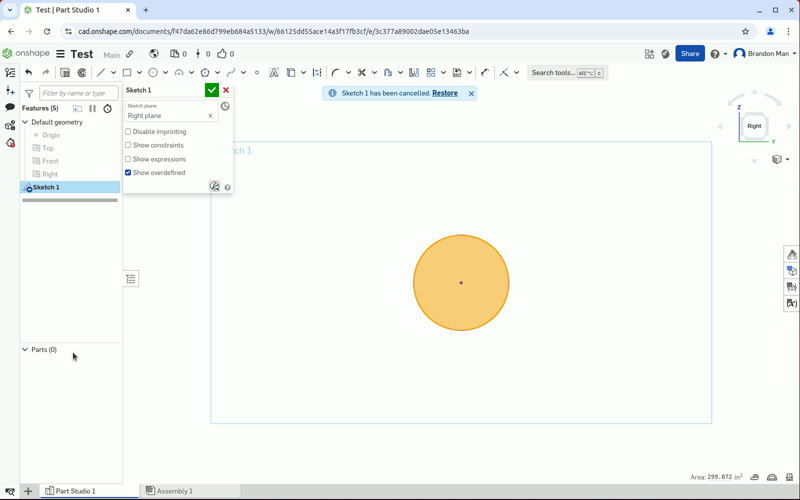
key(shift+e)
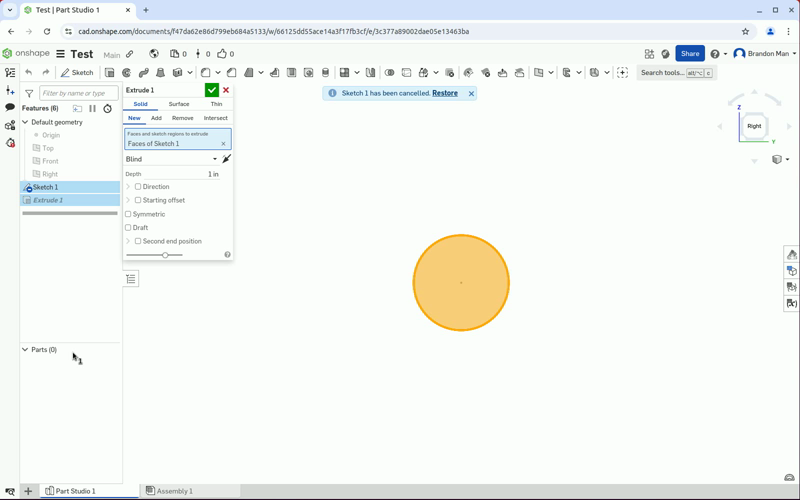
mouse_move(143, 106)
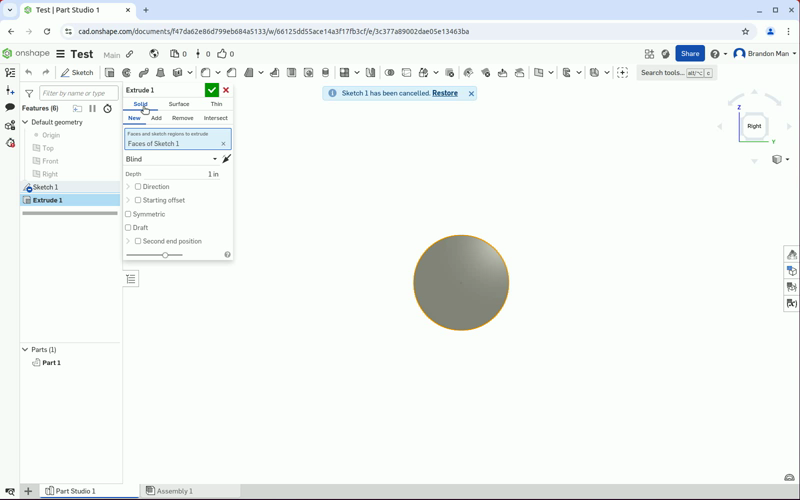
click(143, 106)
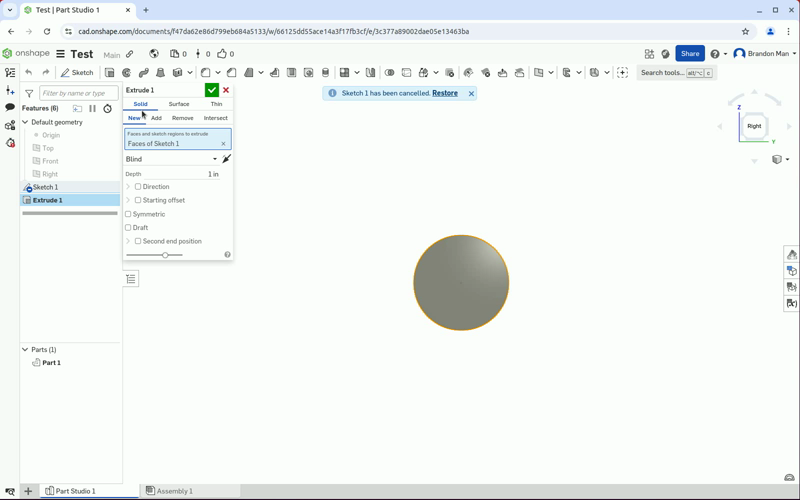
mouse_move(137, 120)
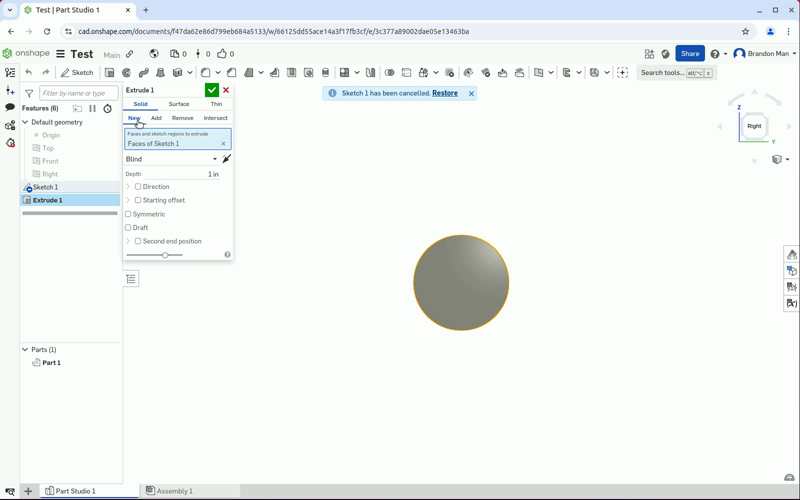
click(137, 120)
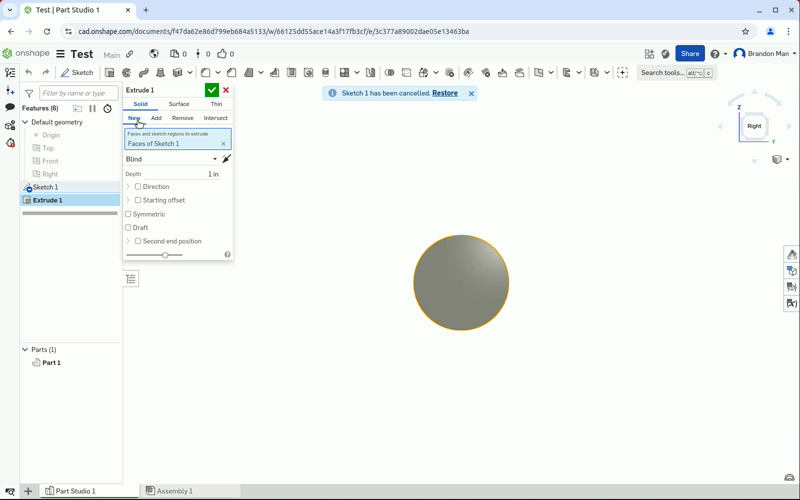
key(tab, 4)
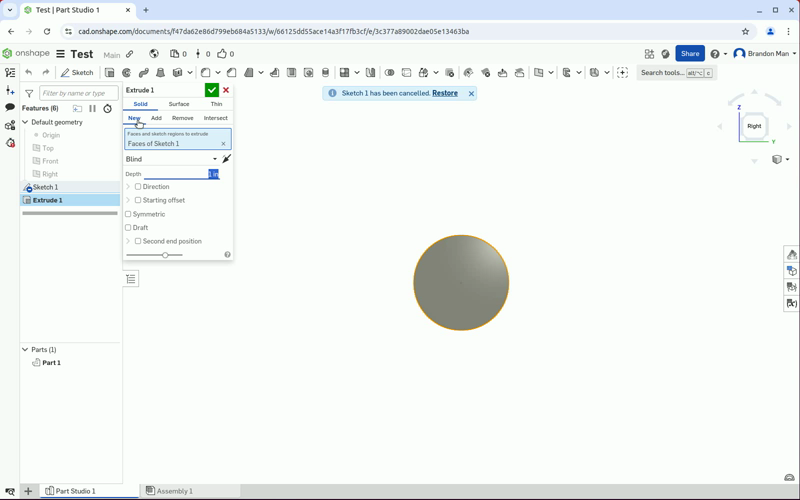
text(46.216)
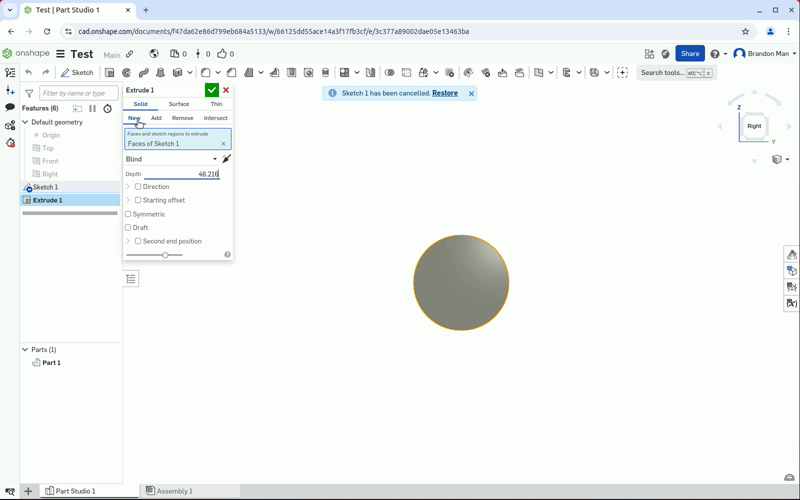
key(tab, 3)
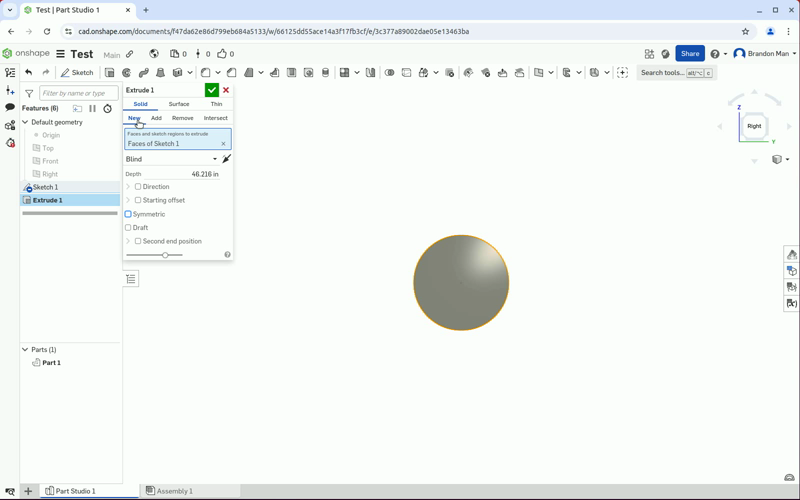
key(space)
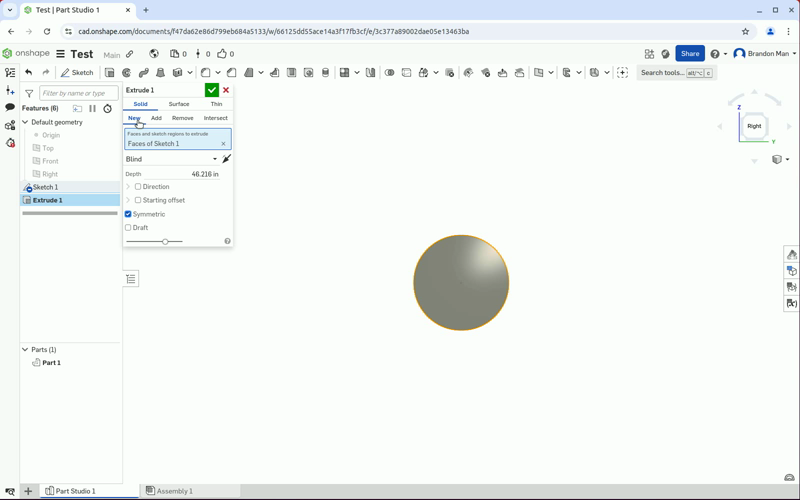
key(enter)
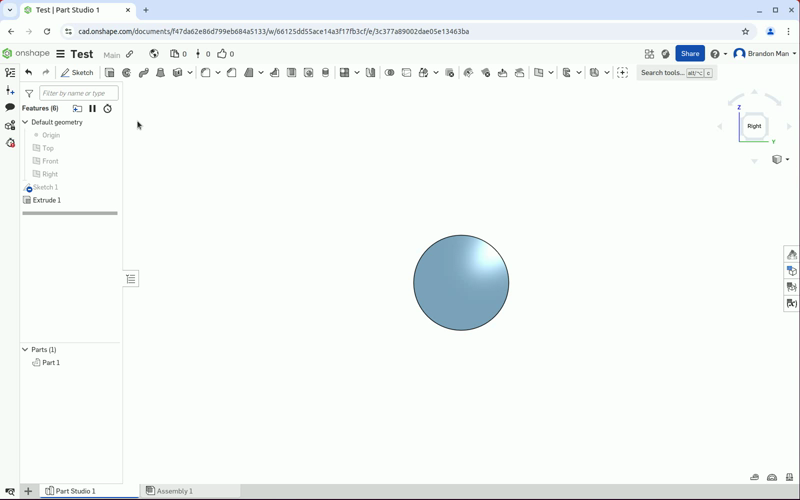
key(shift+h)
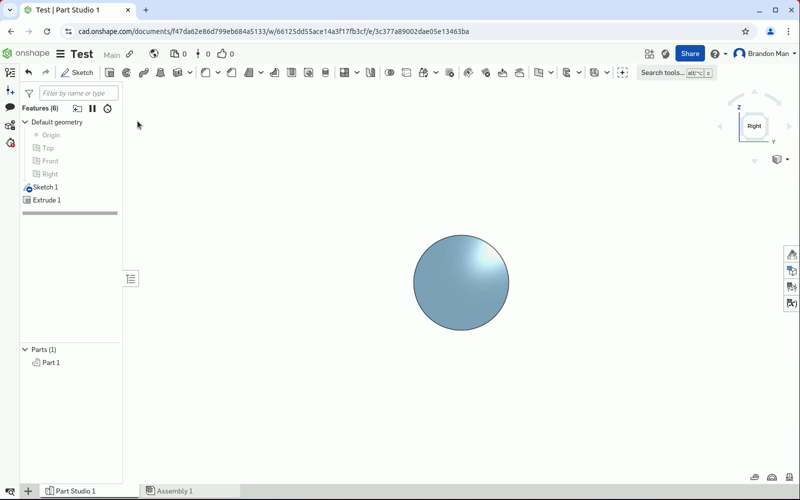
key(shift+h)
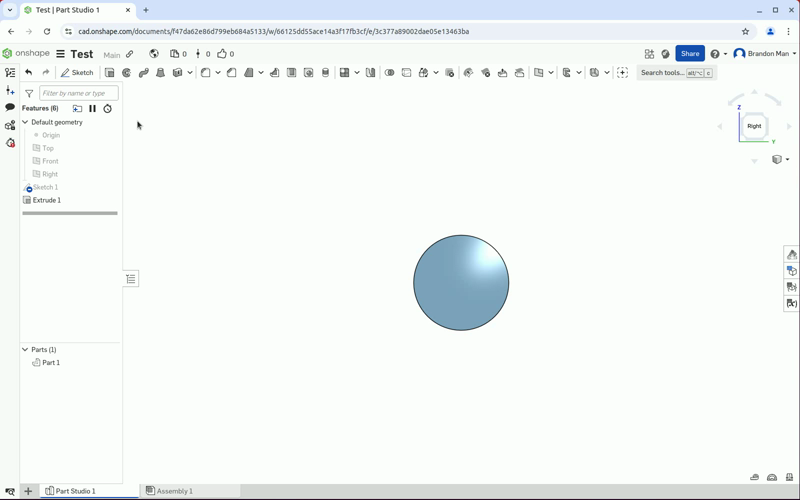
mouse_move(73, 189)
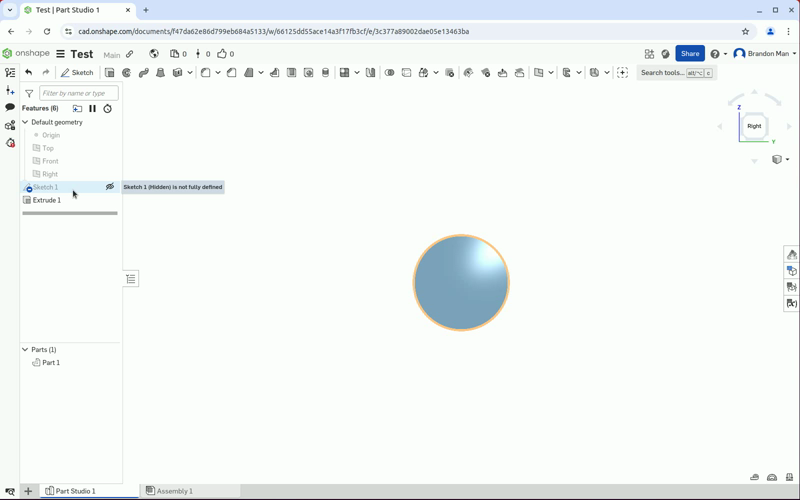
click(73, 189)
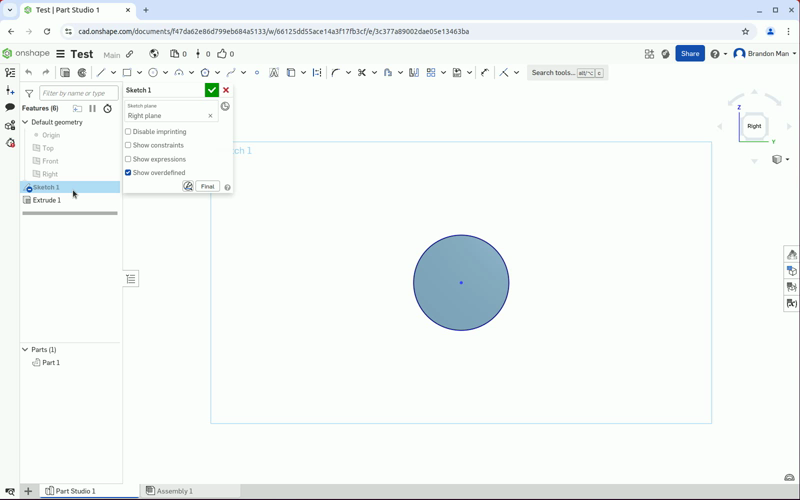
mouse_move(229, 92)
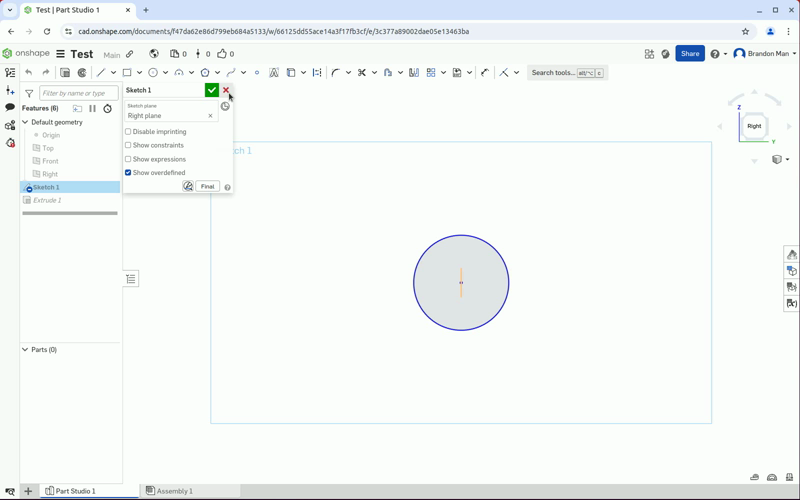
click(229, 92)
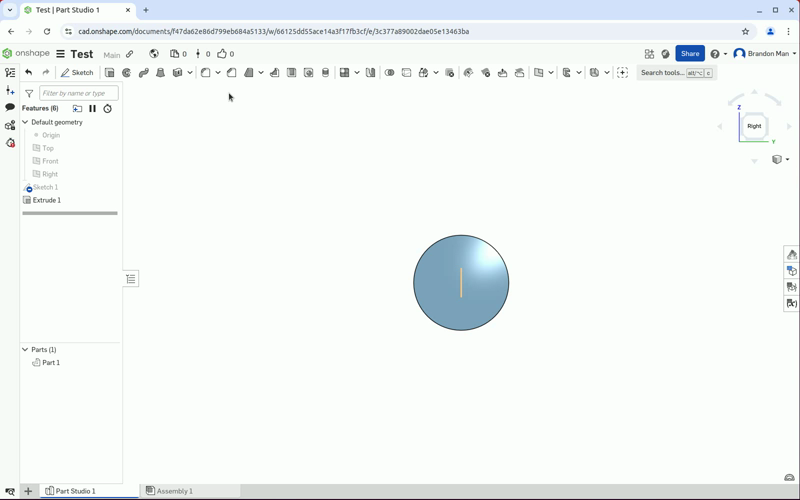
mouse_move(73, 352)
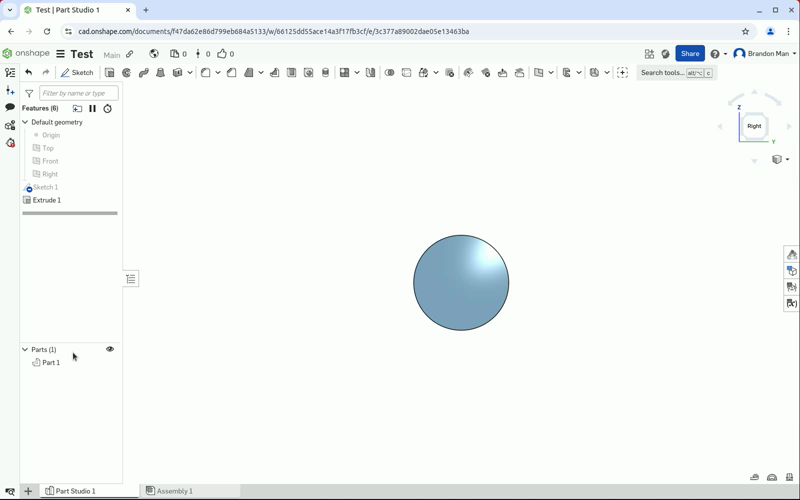
key(y)
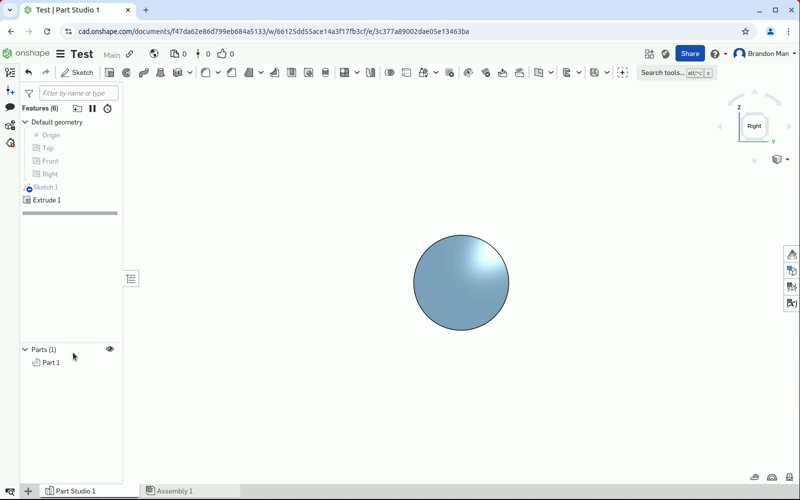
key(shift+p)
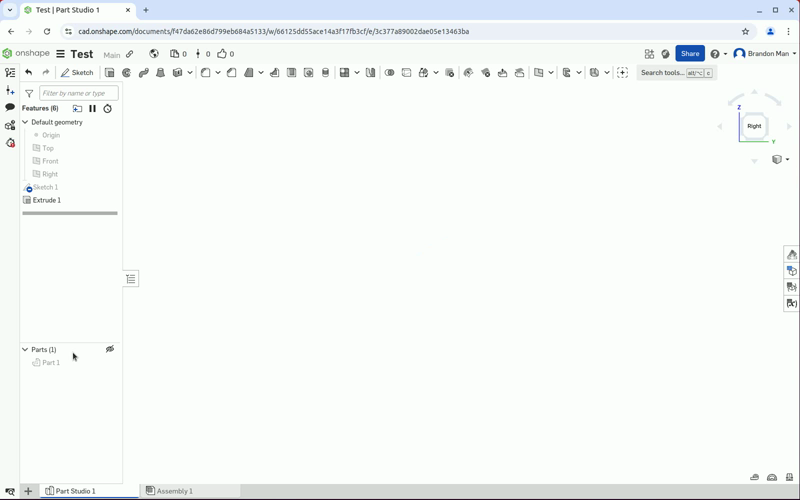
key(space)
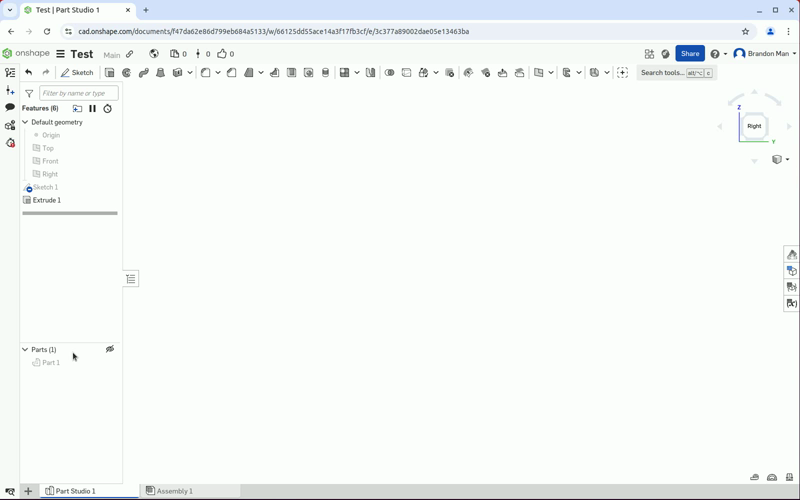
key_down(shift)
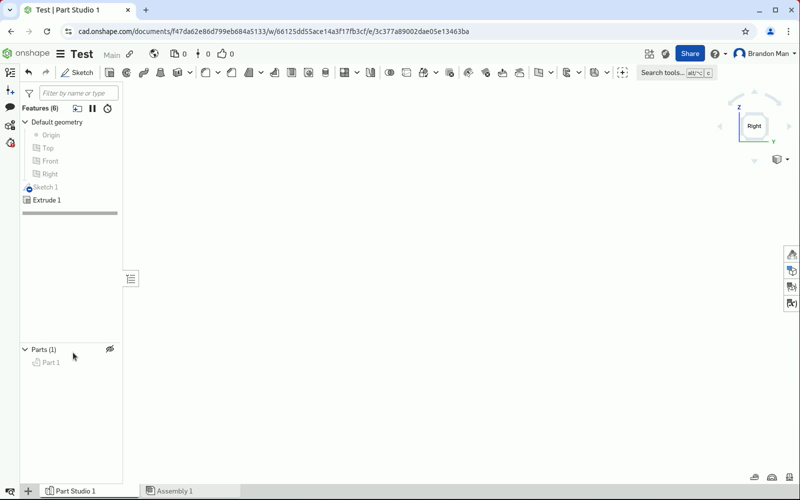
key(right)
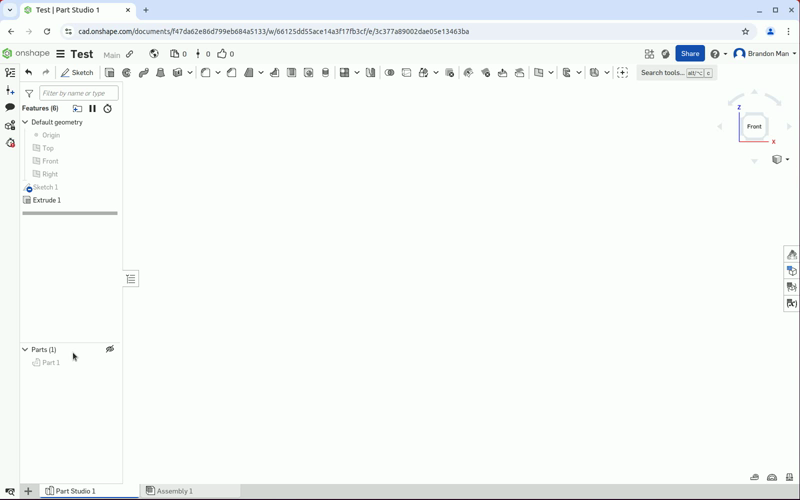
key_up(shift)
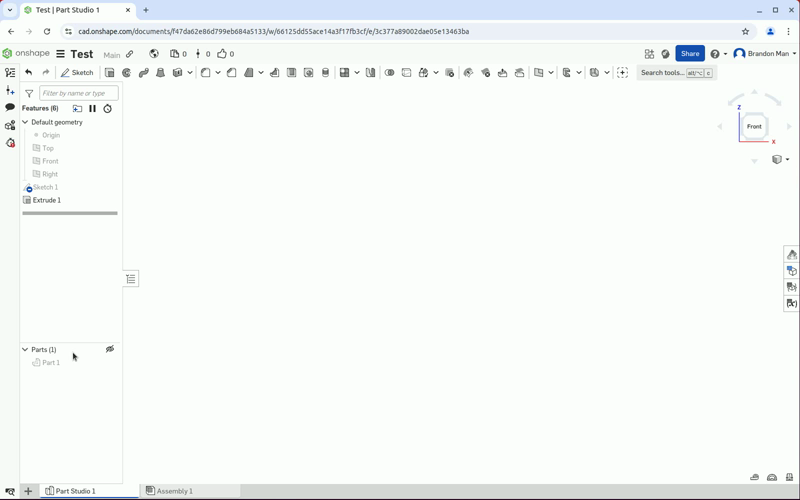
key(space)
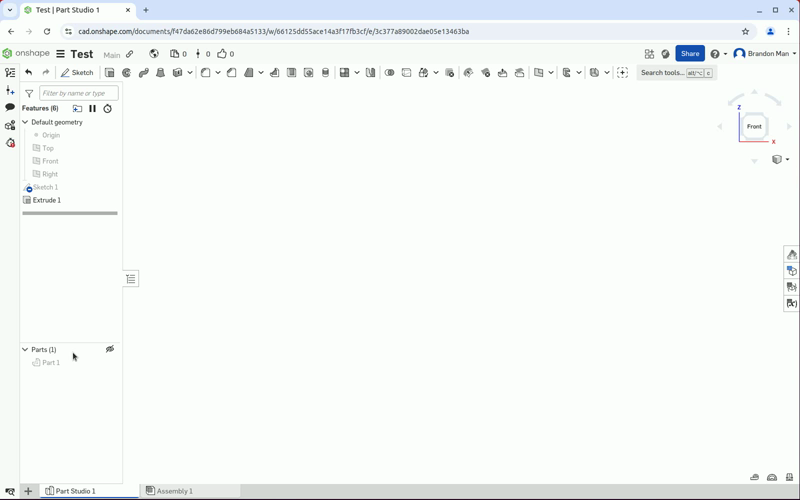
key_down(shift)
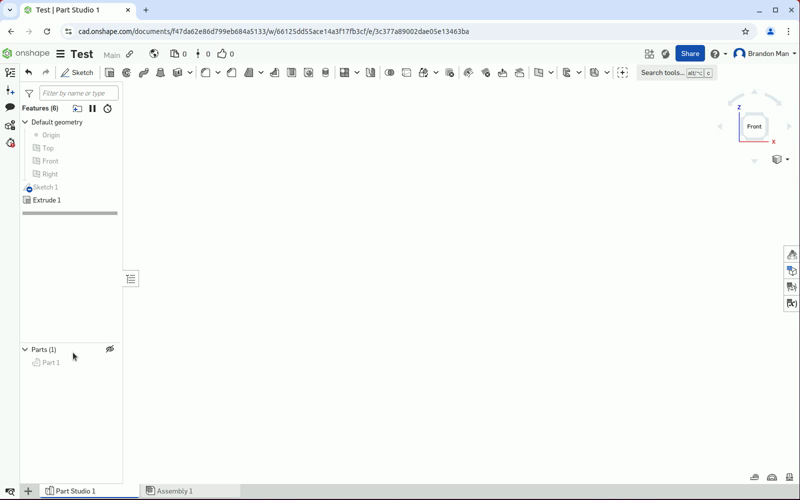
key(down)
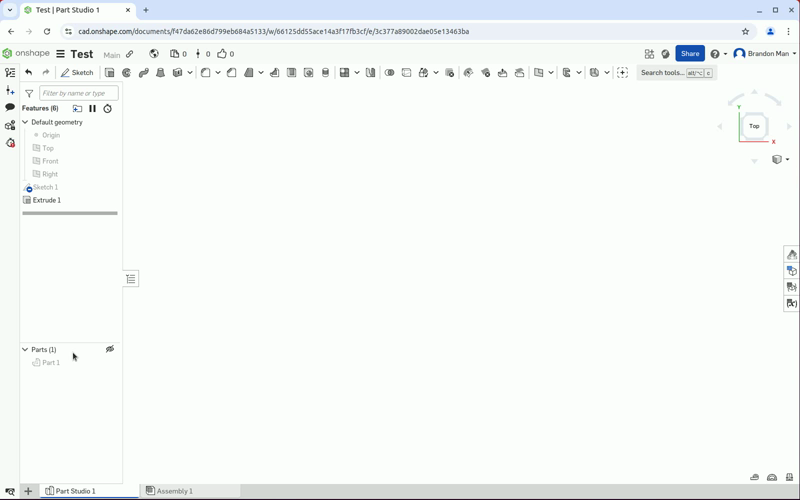
key_up(shift)
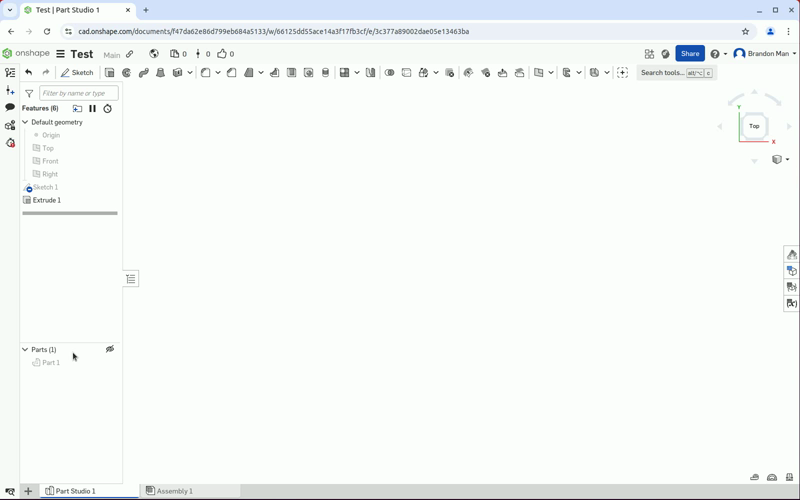
mouse_move(73, 352)
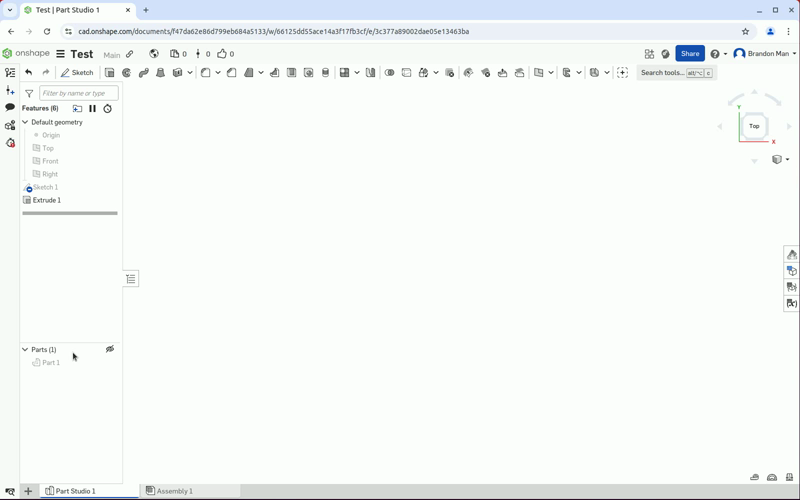
key(shift+y)
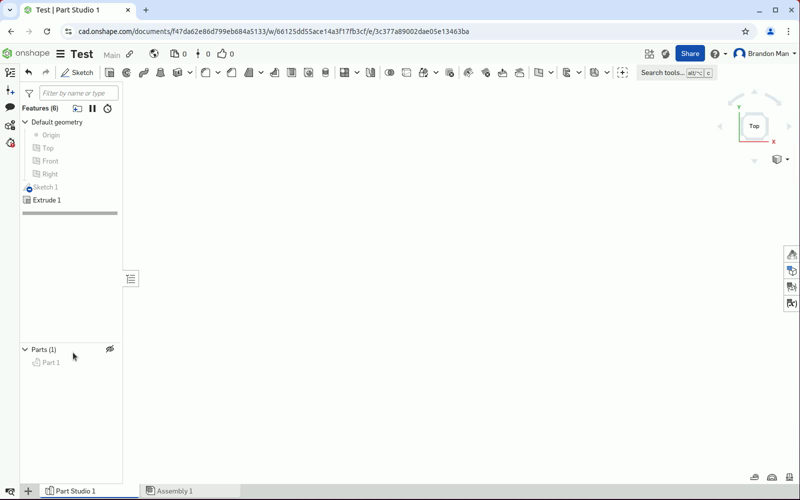
key(shift+s)
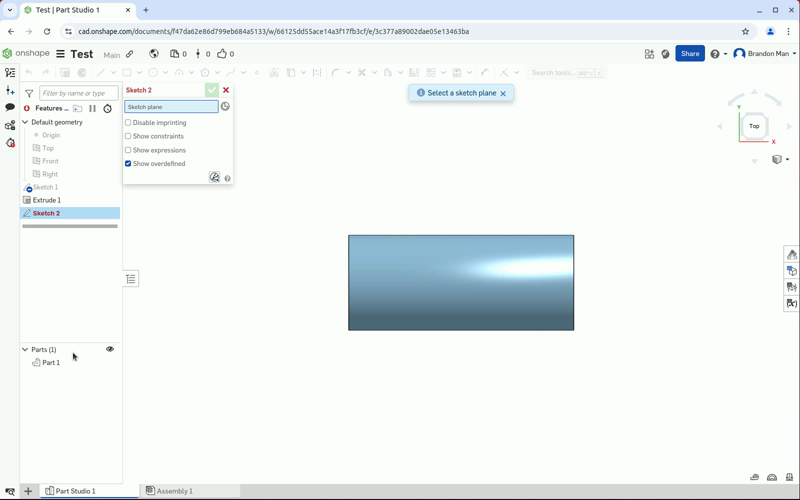
mouse_move(73, 150)
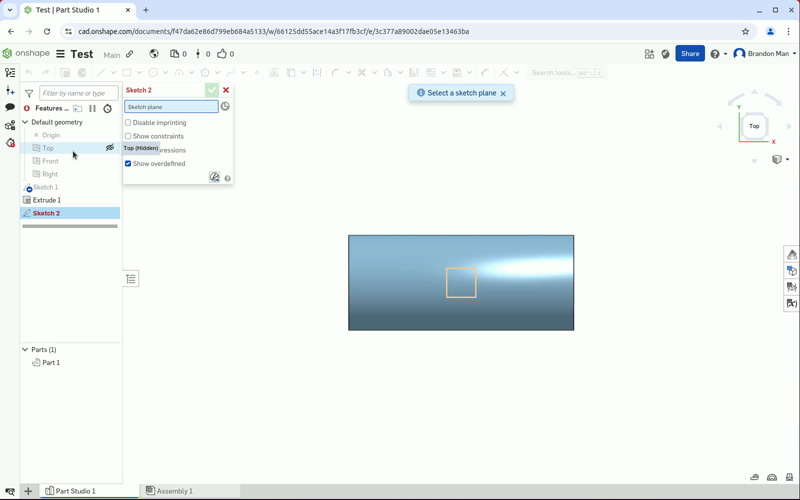
click(73, 150)
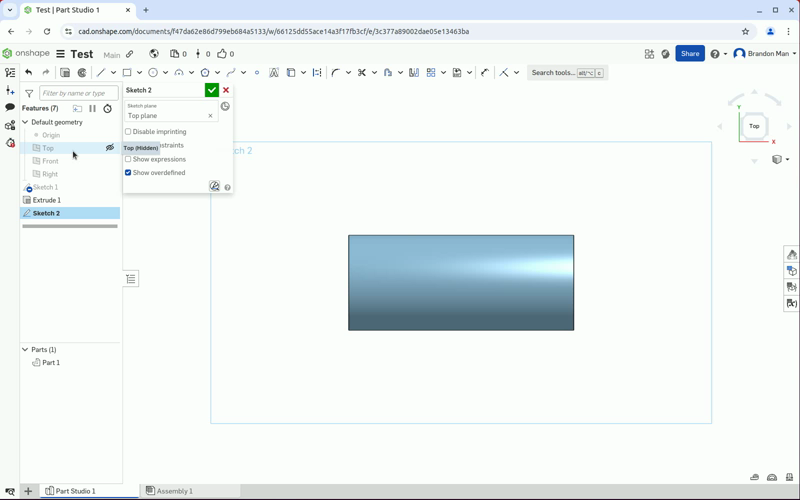
mouse_move(73, 352)
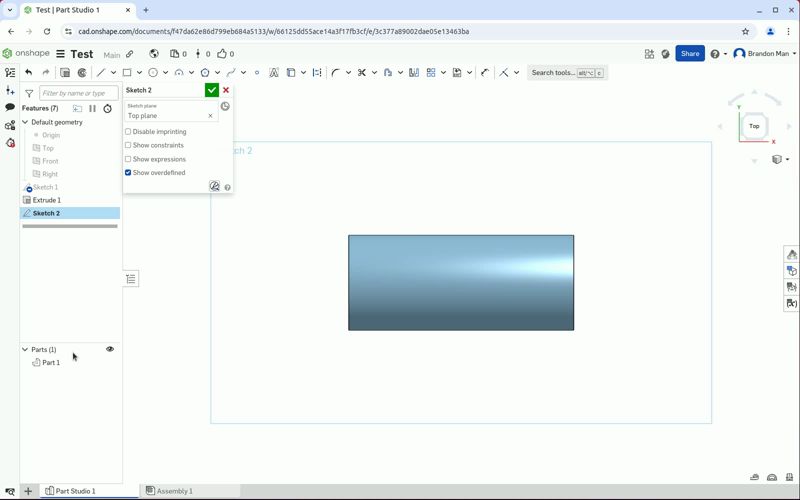
key(y)
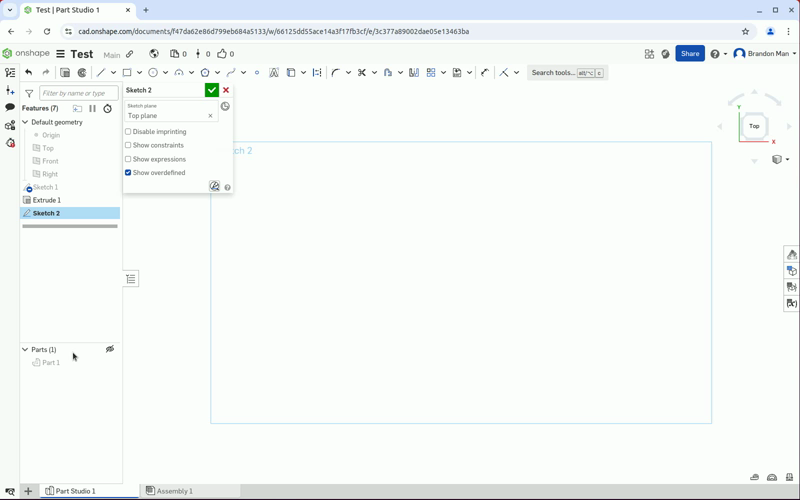
key(c)
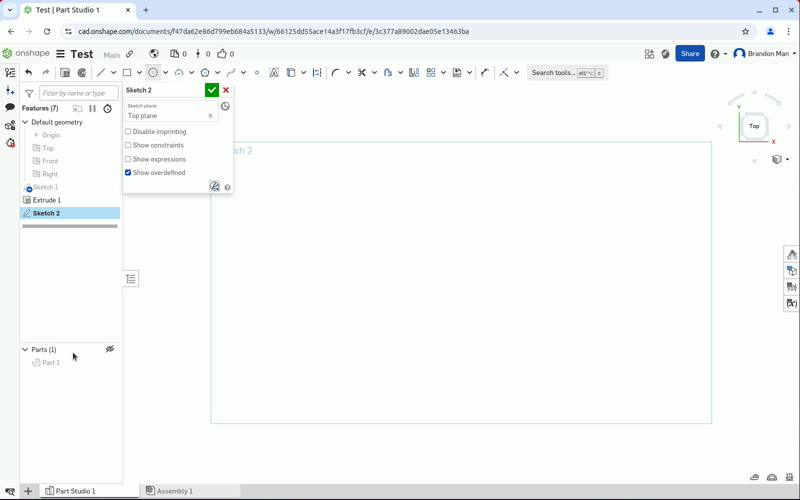
key_down(shift)
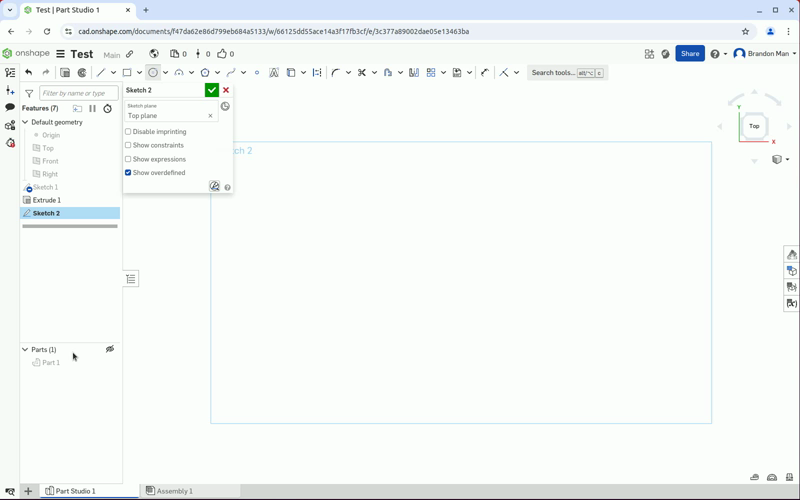
mouse_move(461, 282)
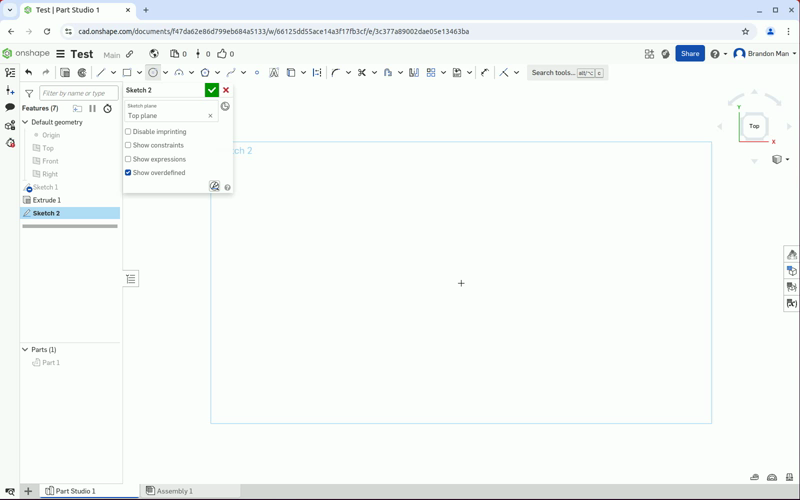
click(461, 282)
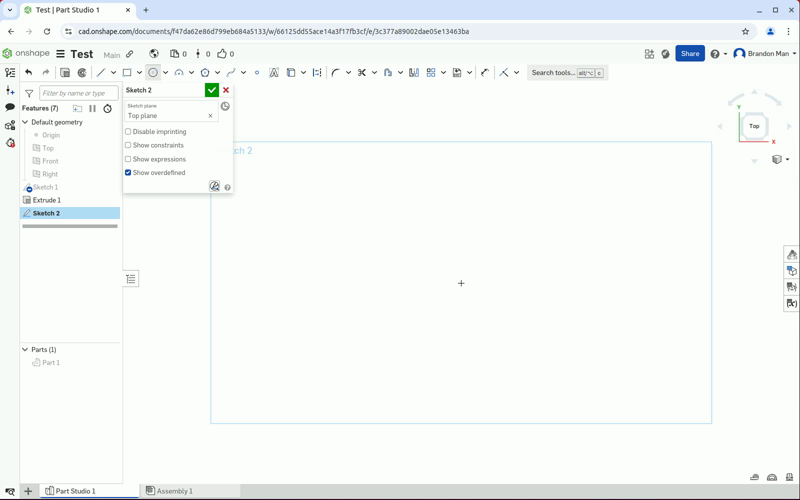
key_up(shift)
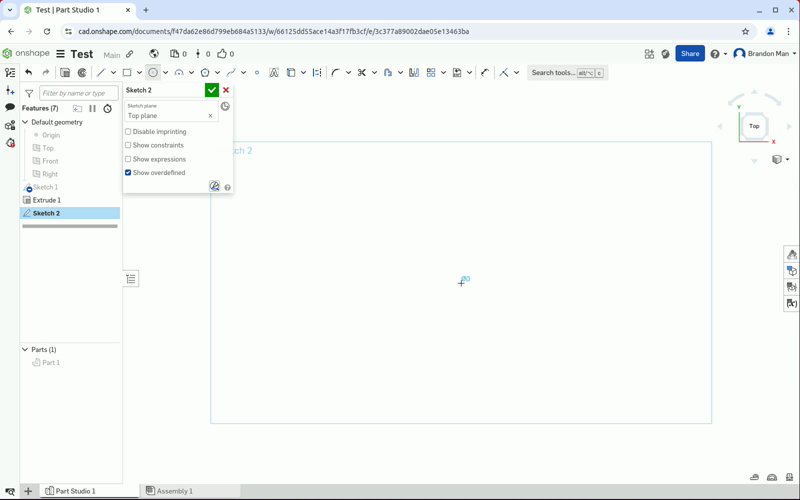
mouse_move(508, 282)
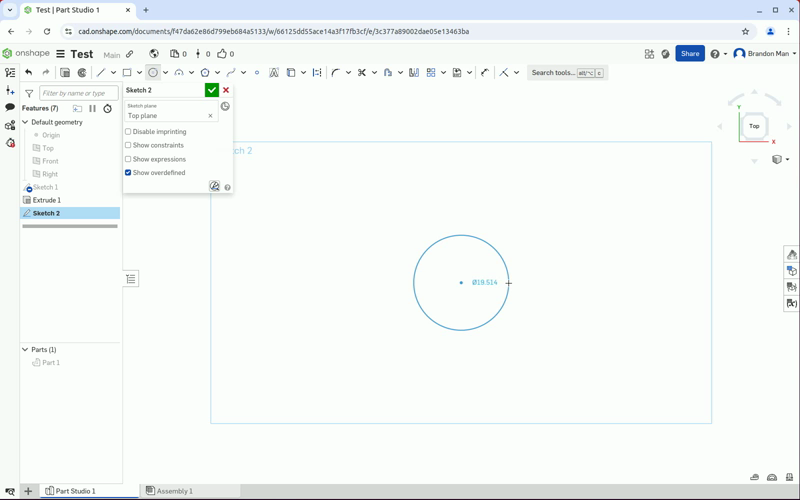
click(508, 282)
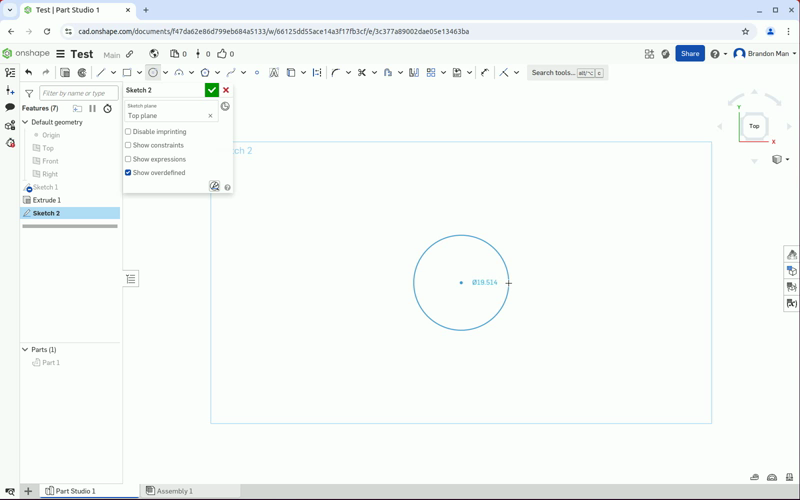
key(esc)
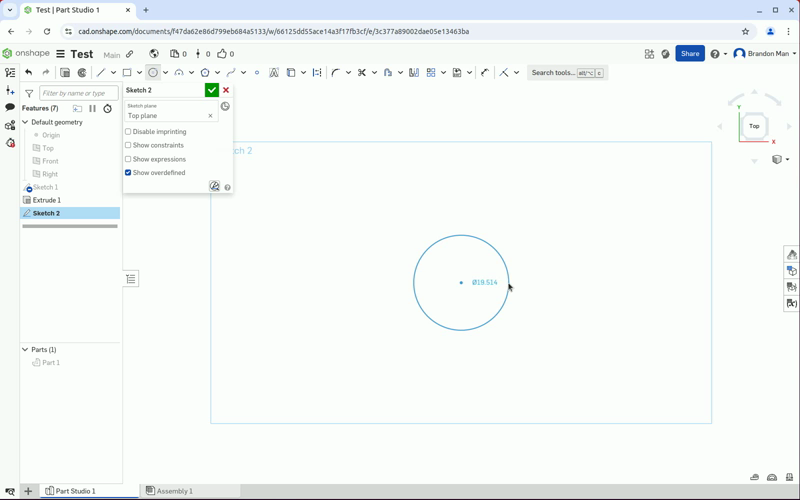
mouse_move(487, 308)
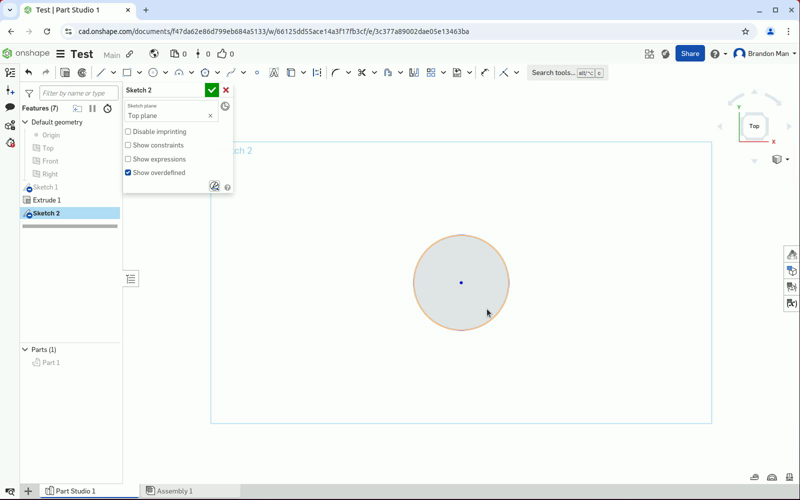
click(487, 308)
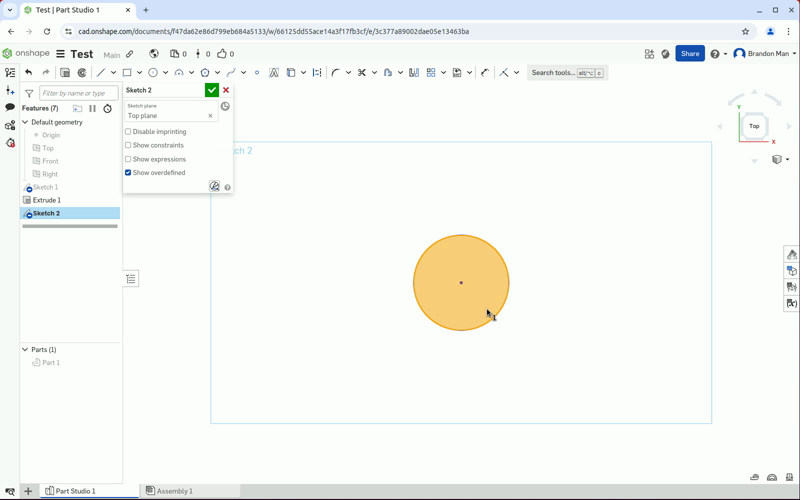
mouse_move(73, 352)
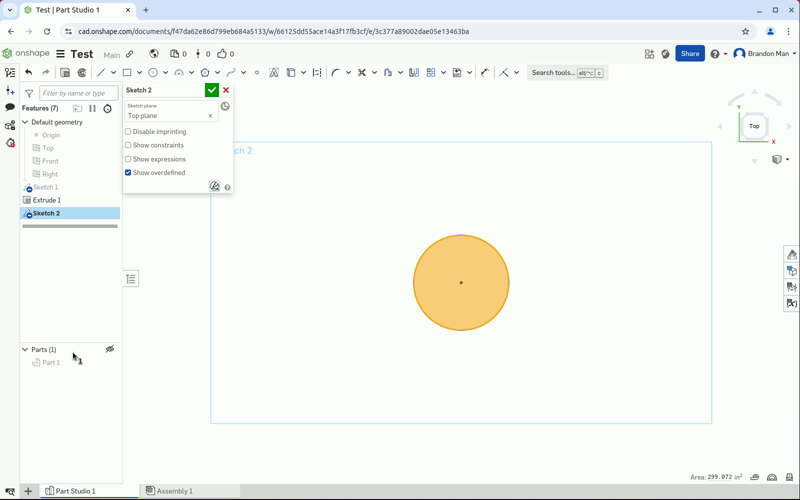
key(shift+y)
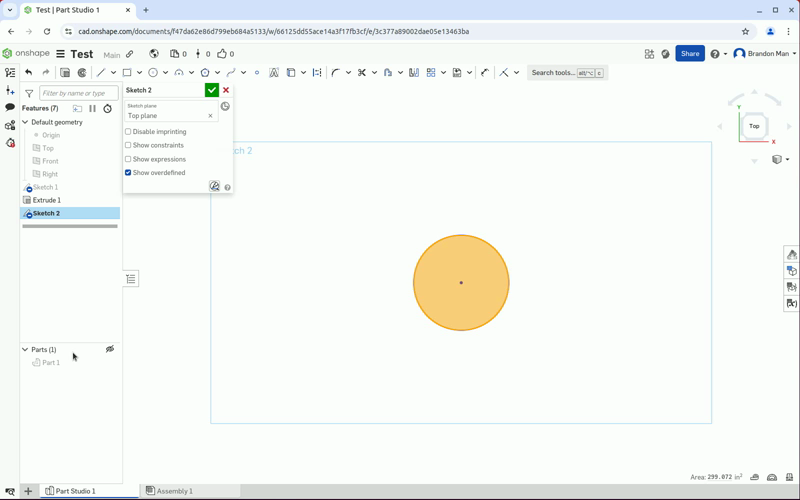
key(shift+e)
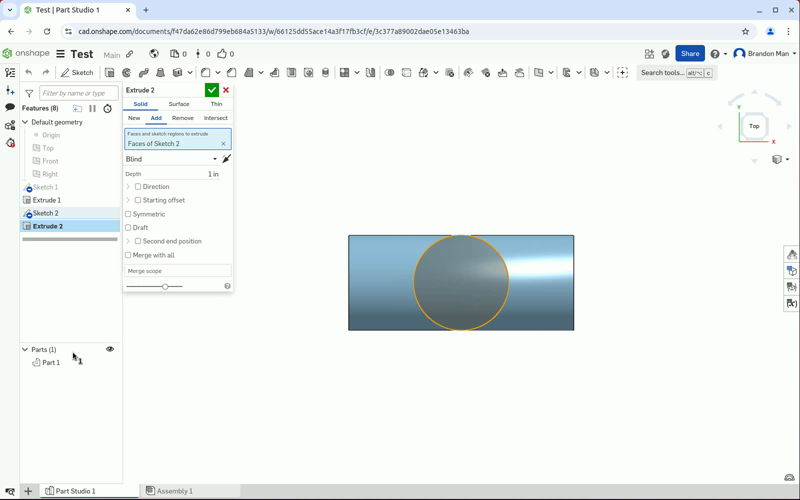
mouse_move(143, 106)
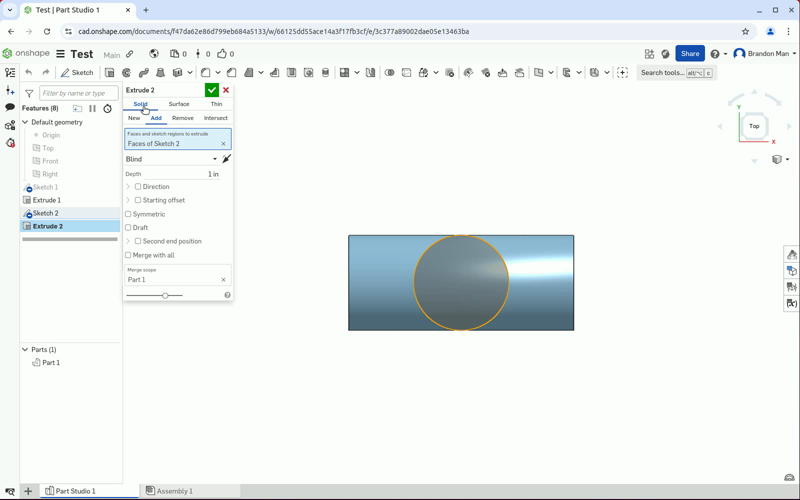
click(143, 106)
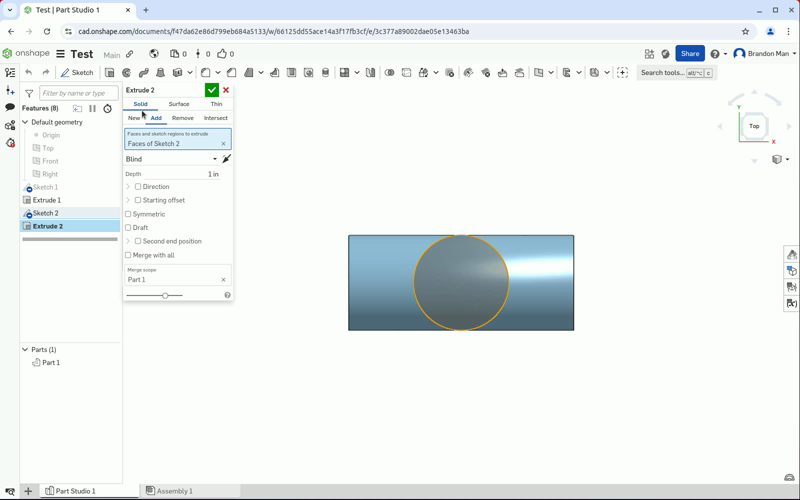
mouse_move(137, 120)
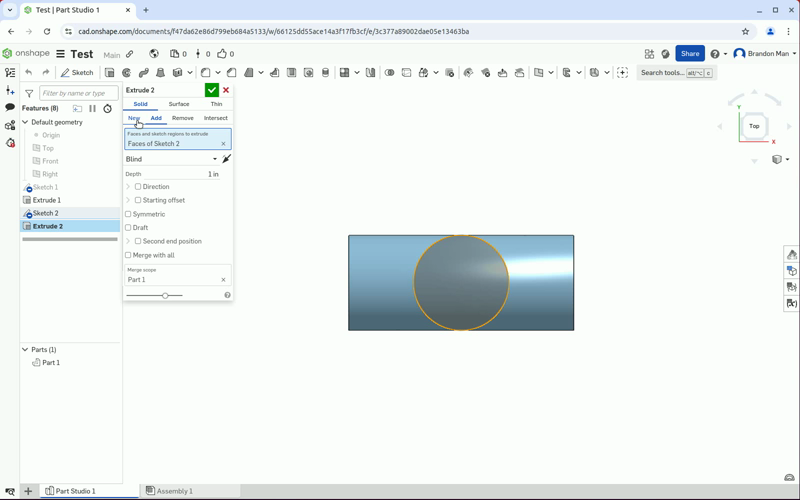
click(137, 120)
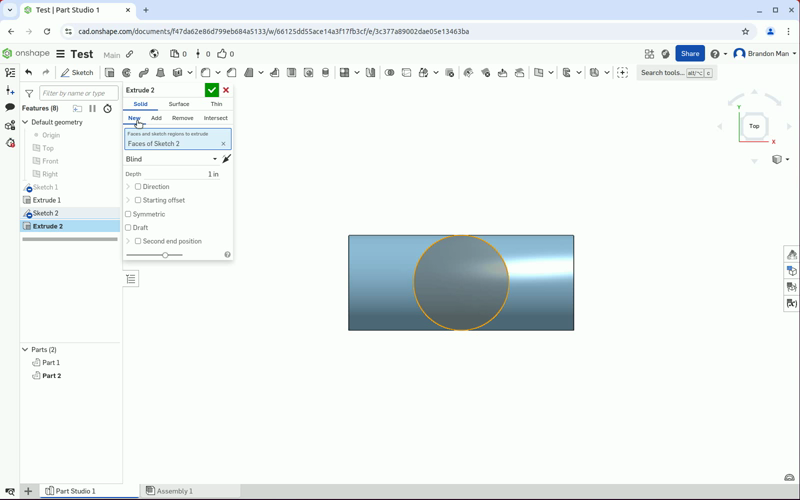
key(tab, 4)
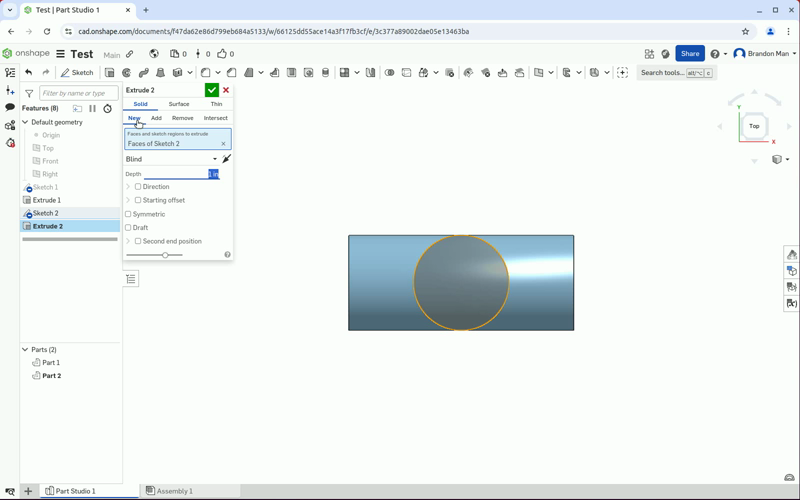
text(21.183)
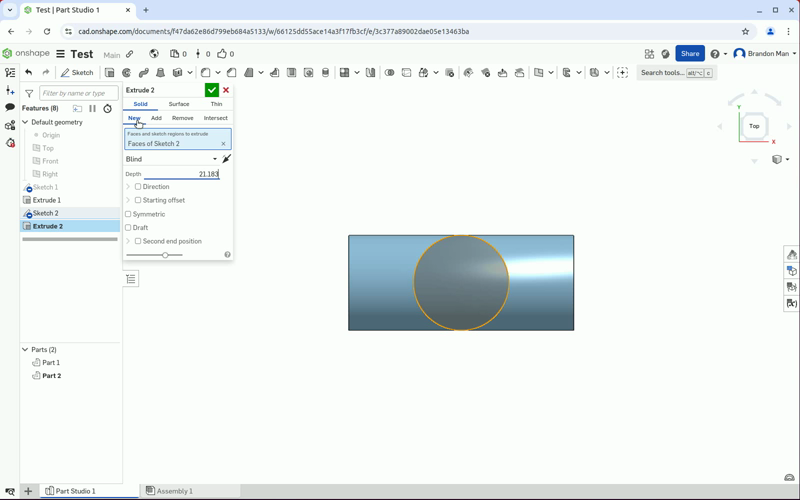
key(enter)
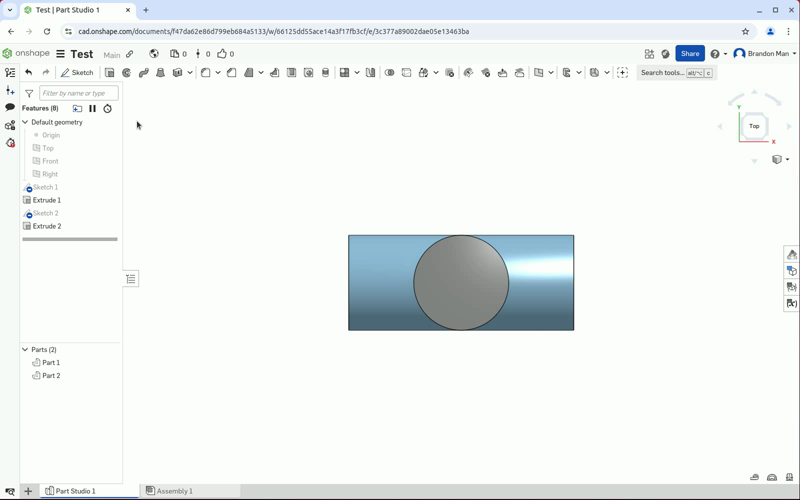
key(shift+h)
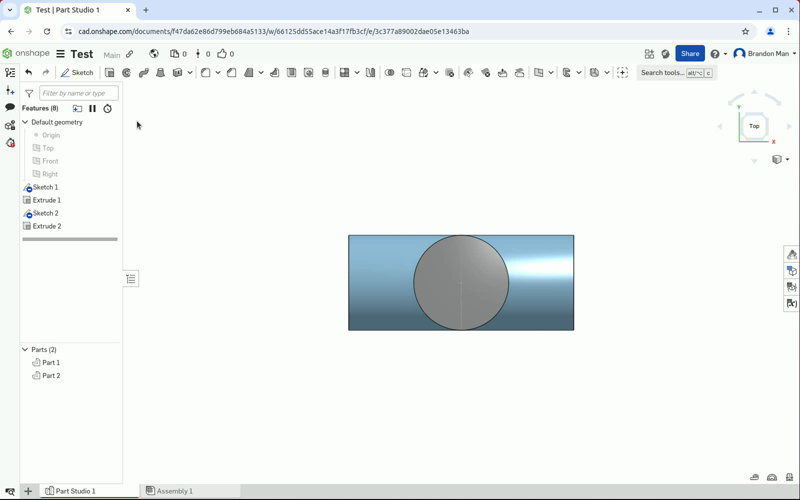
key(shift+h)
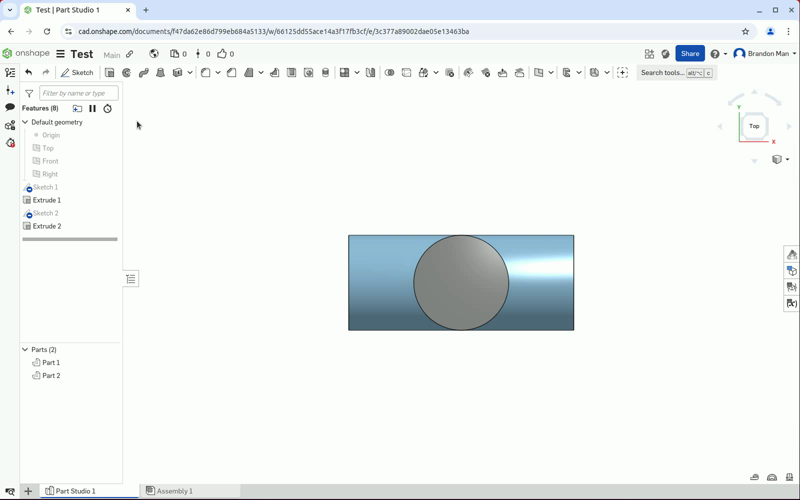
mouse_move(73, 189)
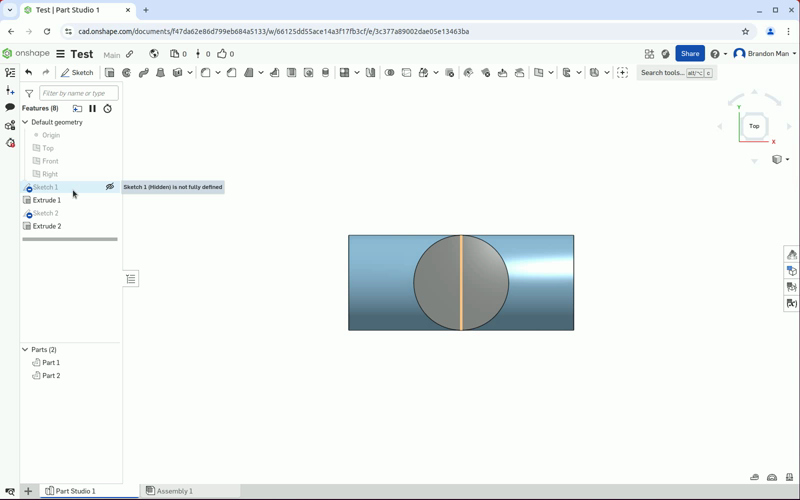
click(73, 189)
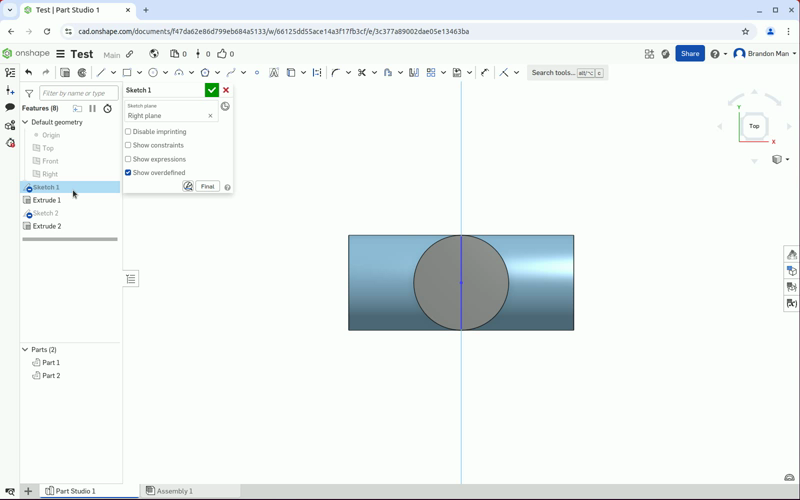
mouse_move(229, 92)
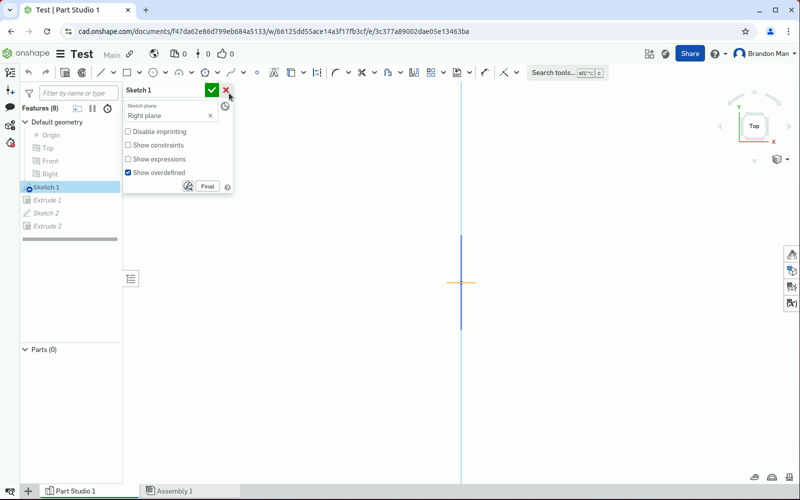
click(229, 92)
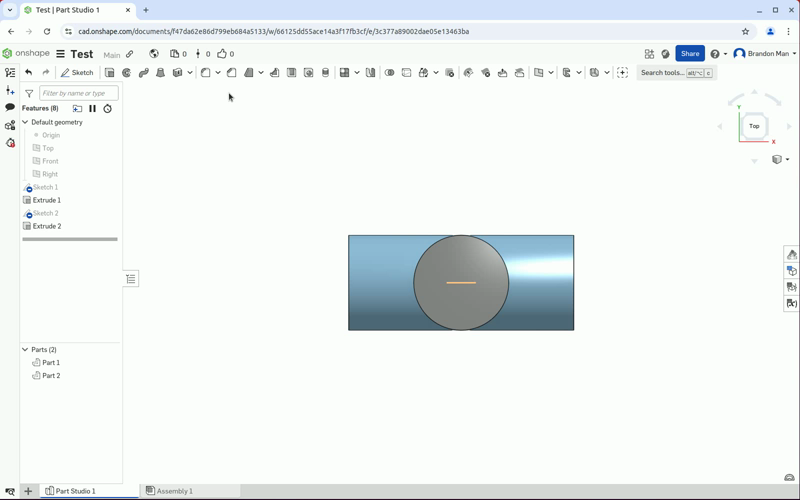
mouse_move(73, 352)
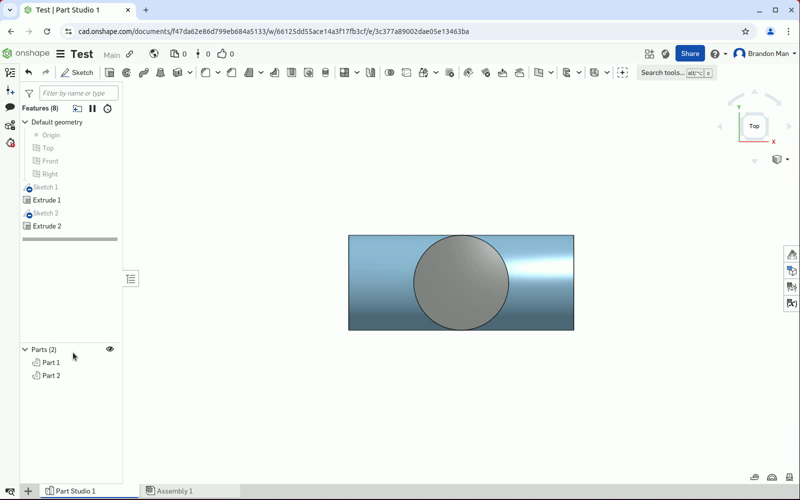
key(y)
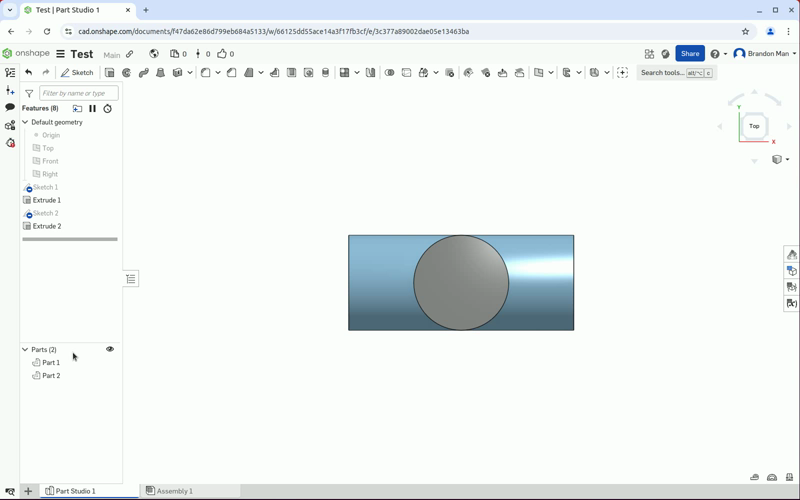
key(shift+p)
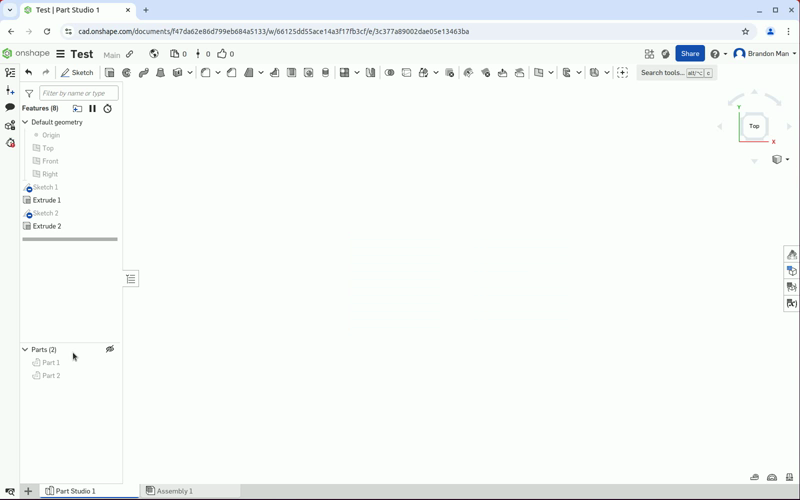
key(space)
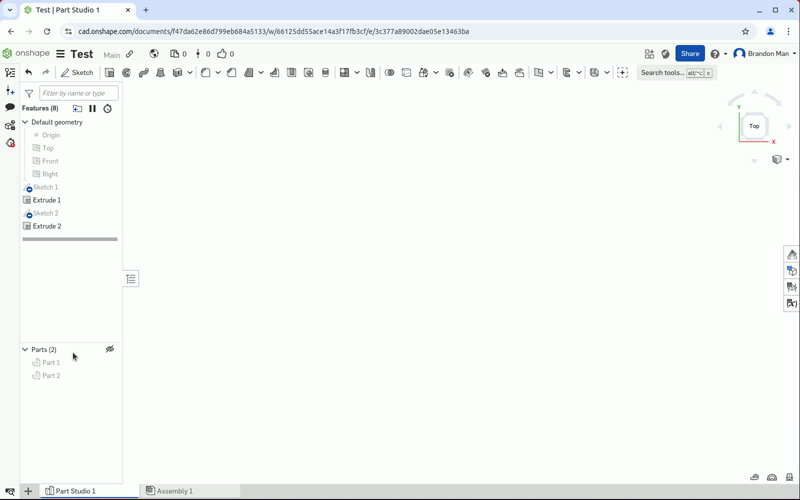
key_down(shift)
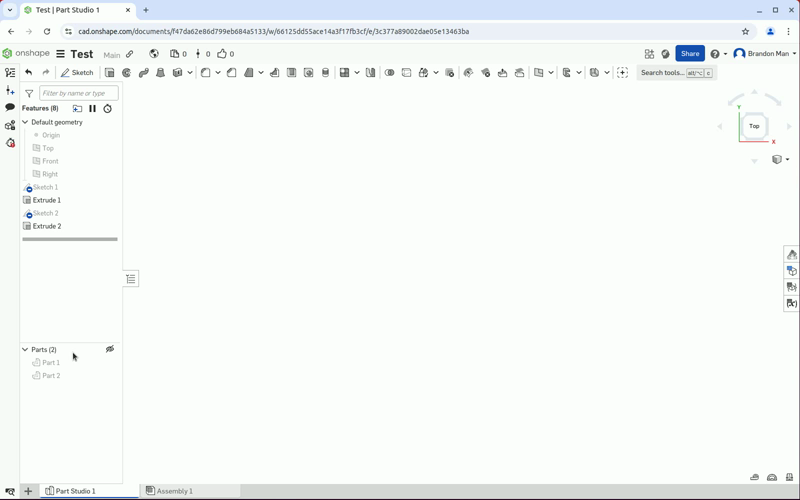
key(up)
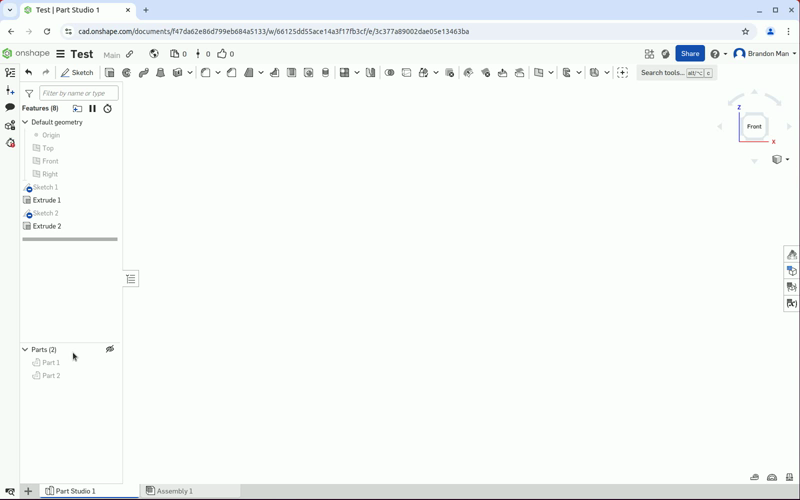
key_up(shift)
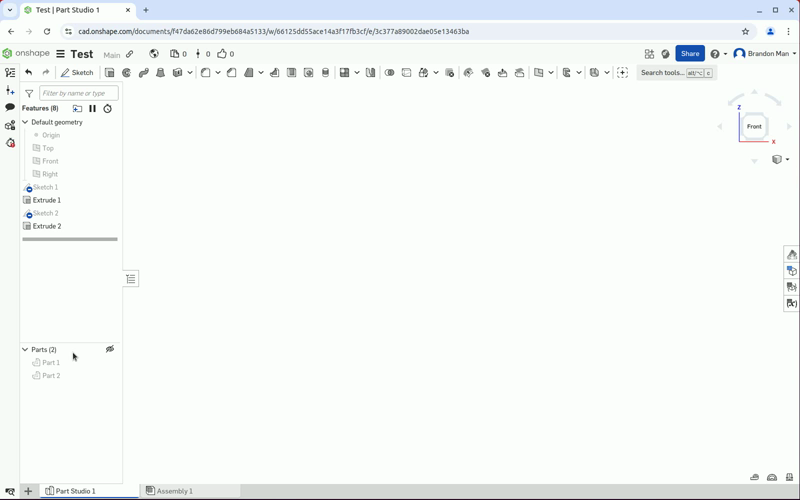
key(space)
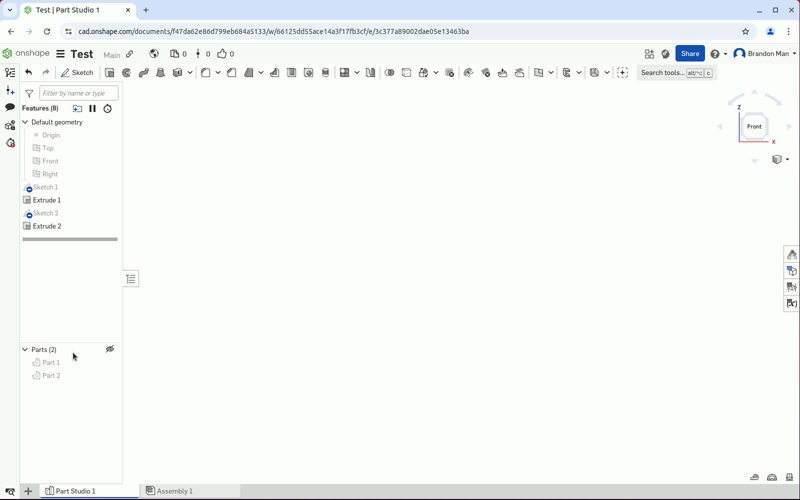
key_down(shift)
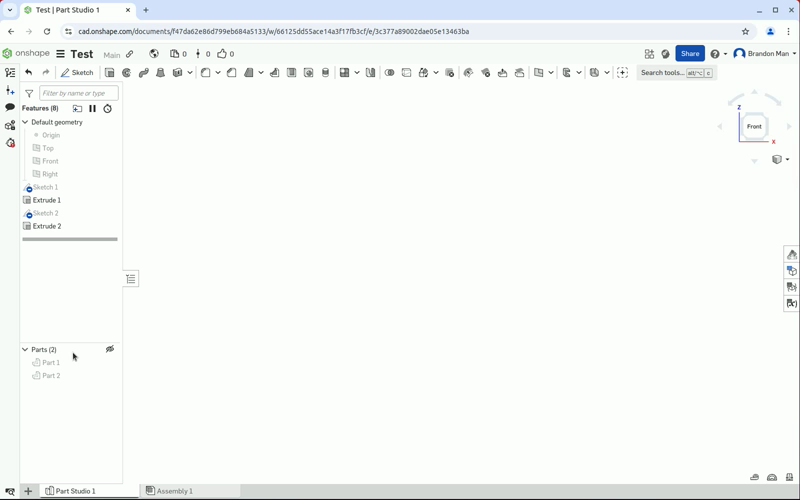
key(left)
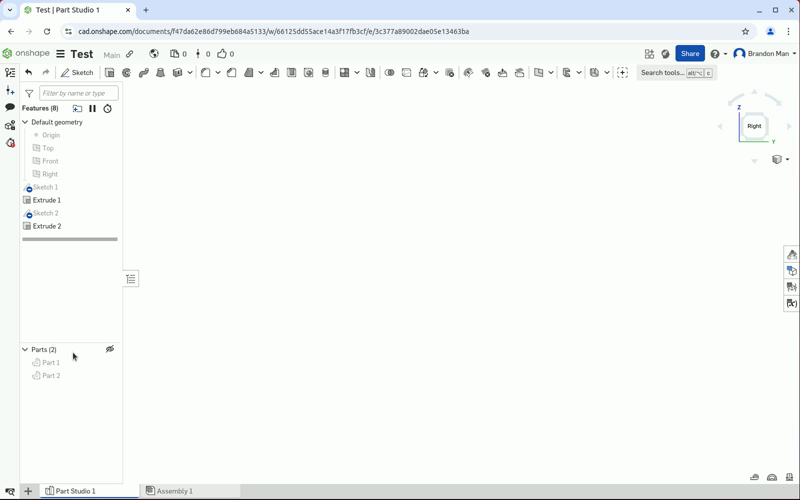
key_up(shift)
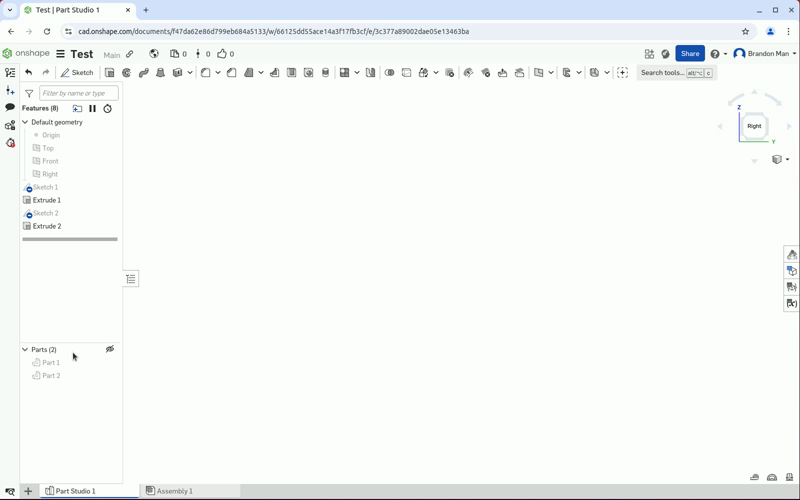
mouse_move(73, 352)
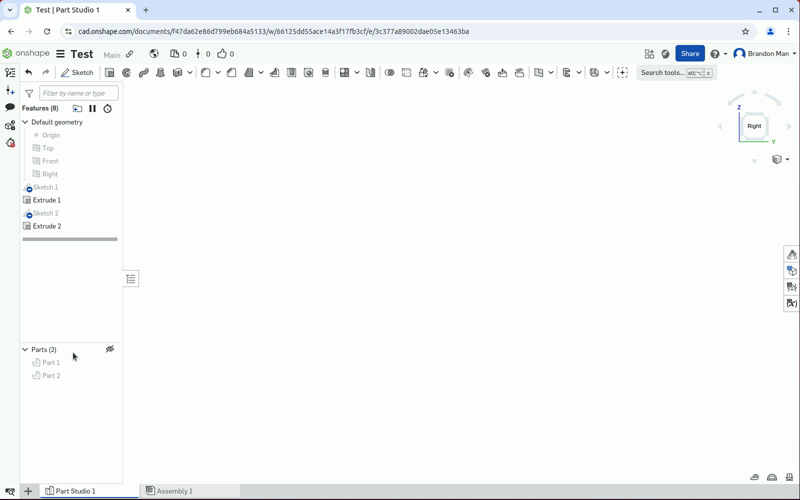
key(shift+y)
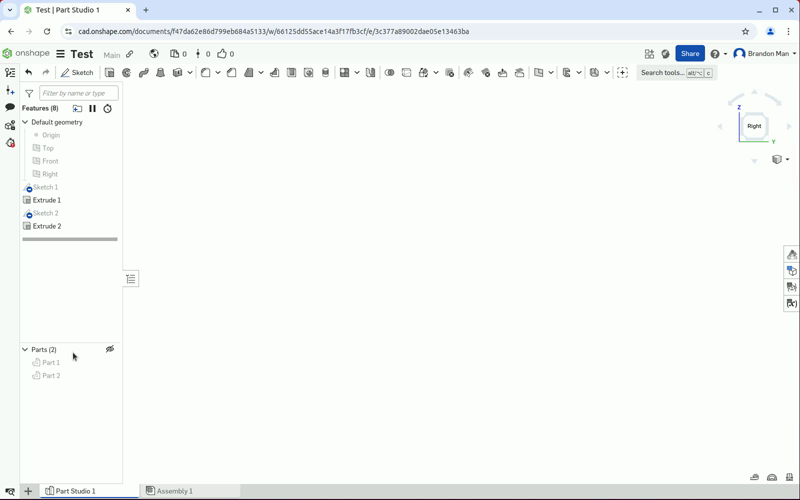
key(shift+s)
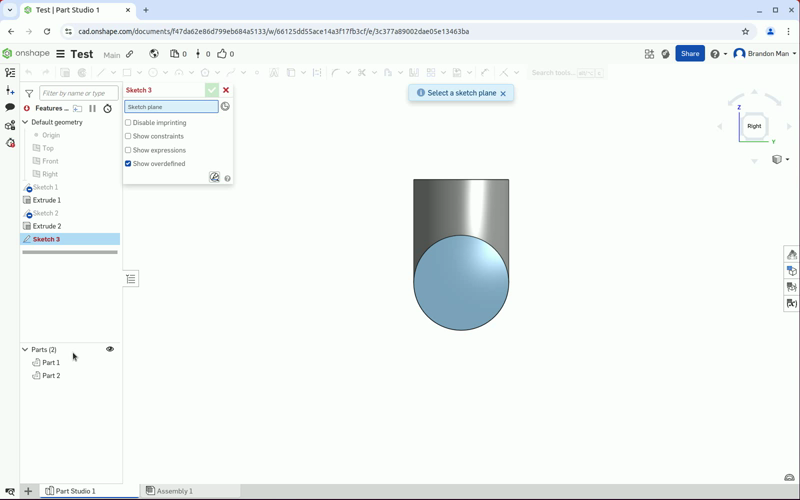
mouse_move(73, 176)
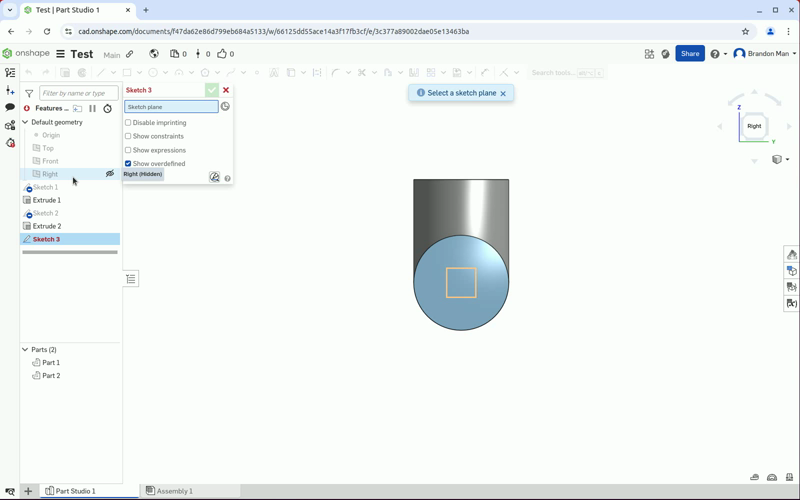
click(73, 176)
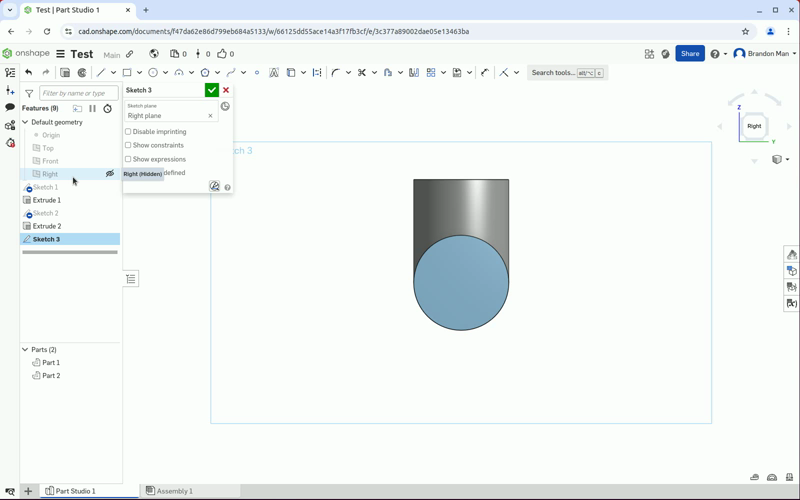
mouse_move(73, 352)
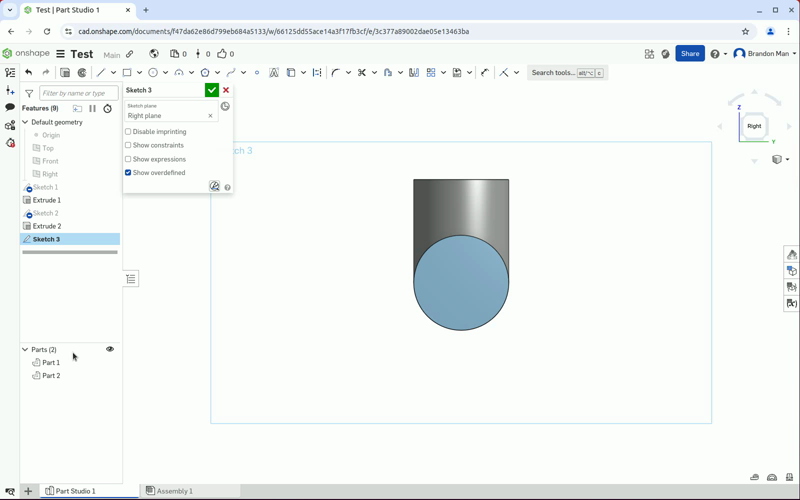
key(y)
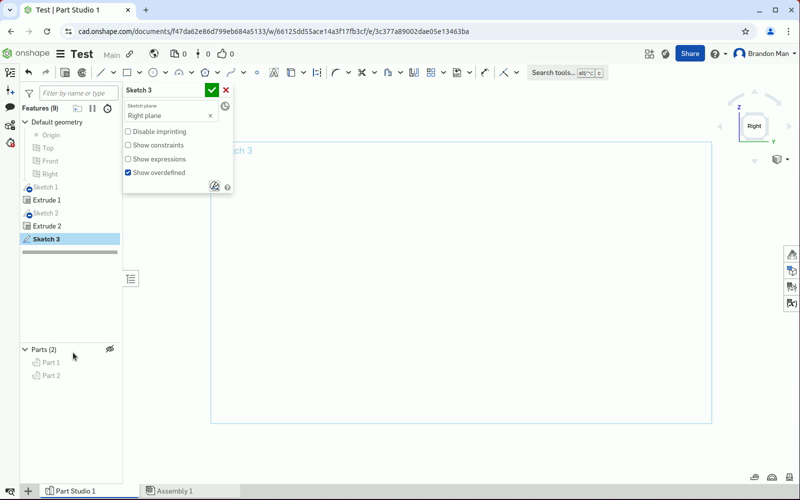
key(c)
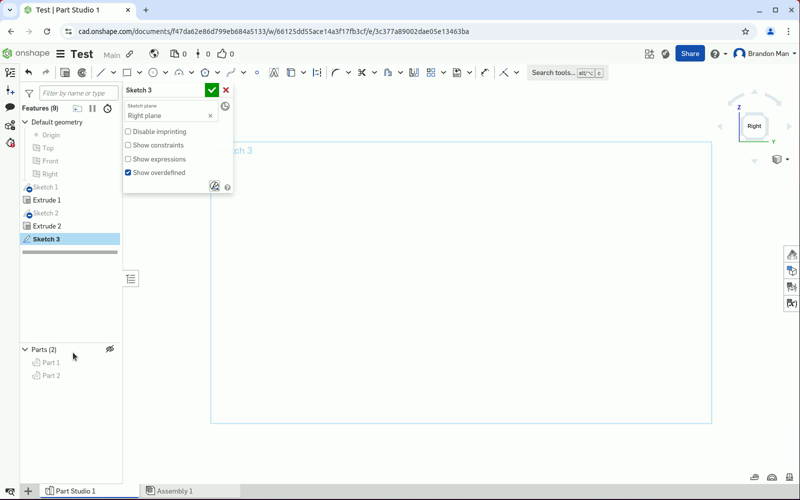
key_down(shift)
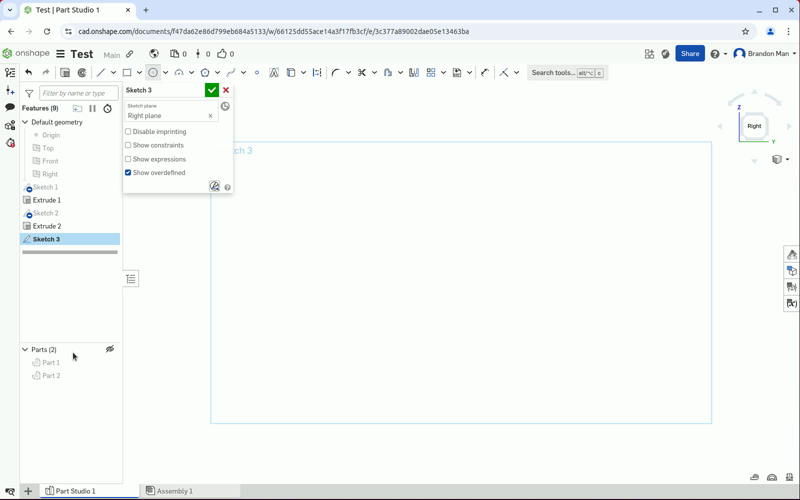
mouse_move(461, 282)
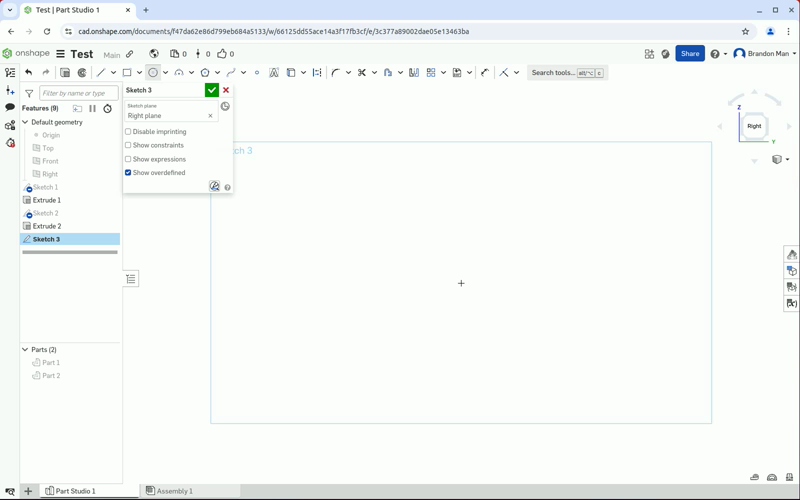
click(461, 282)
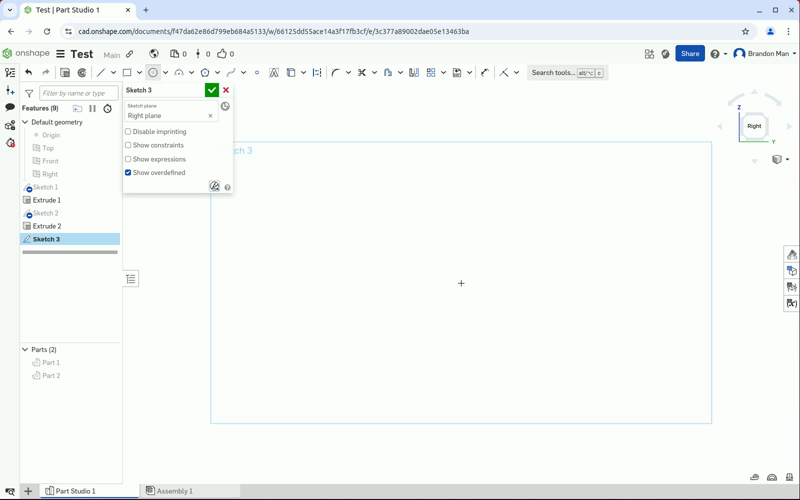
key_up(shift)
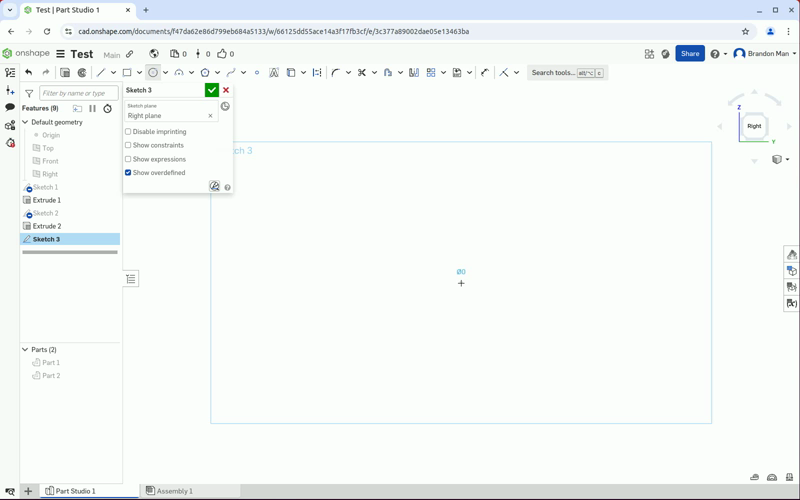
mouse_move(499, 282)
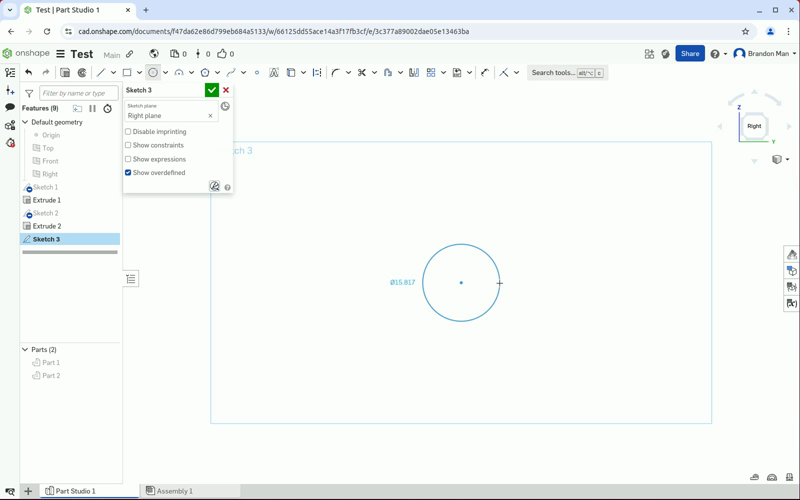
click(499, 282)
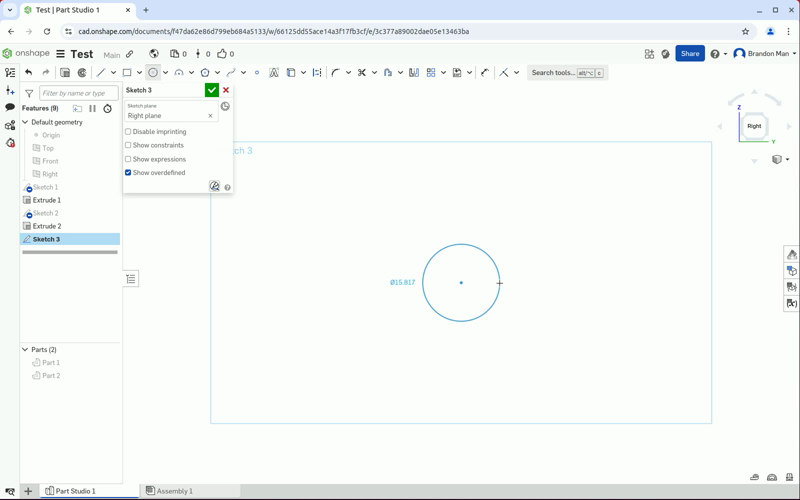
key(esc)
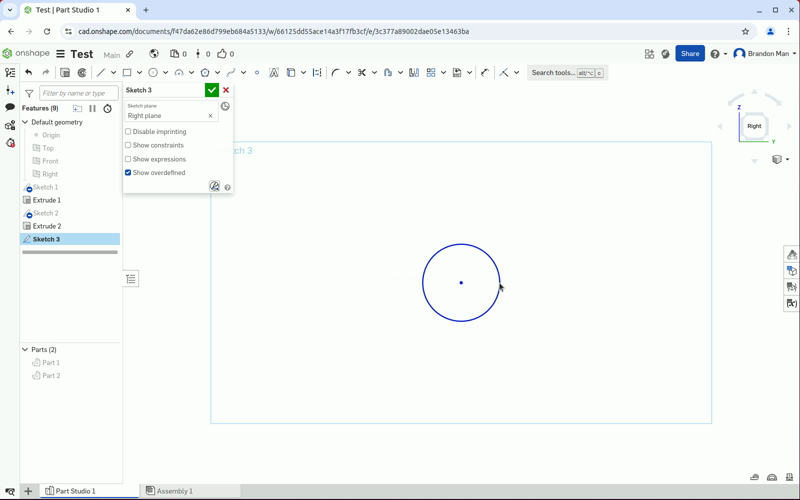
mouse_move(459, 316)
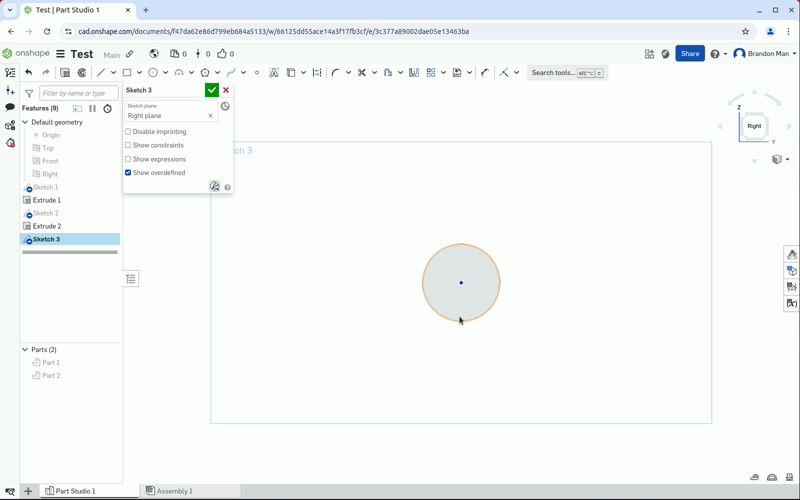
click(459, 316)
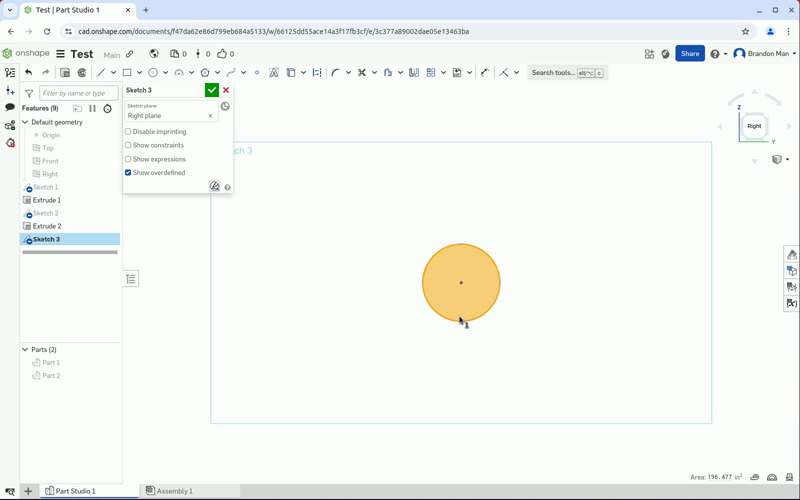
mouse_move(73, 352)
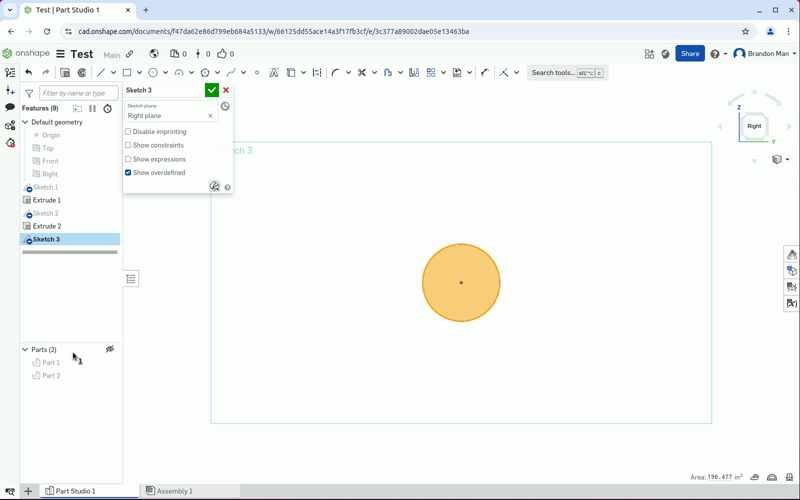
key(shift+y)
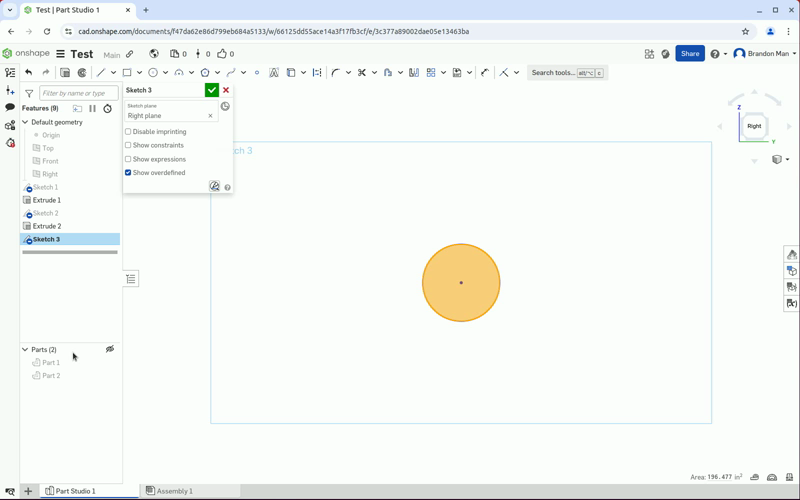
key(shift+e)
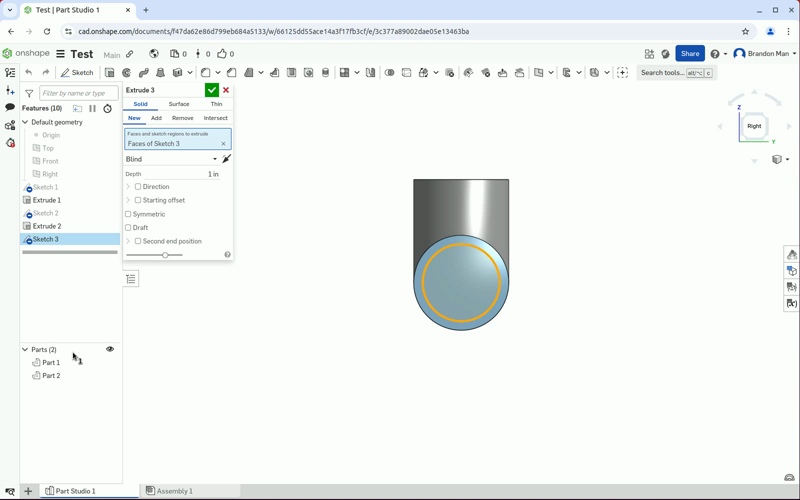
mouse_move(143, 106)
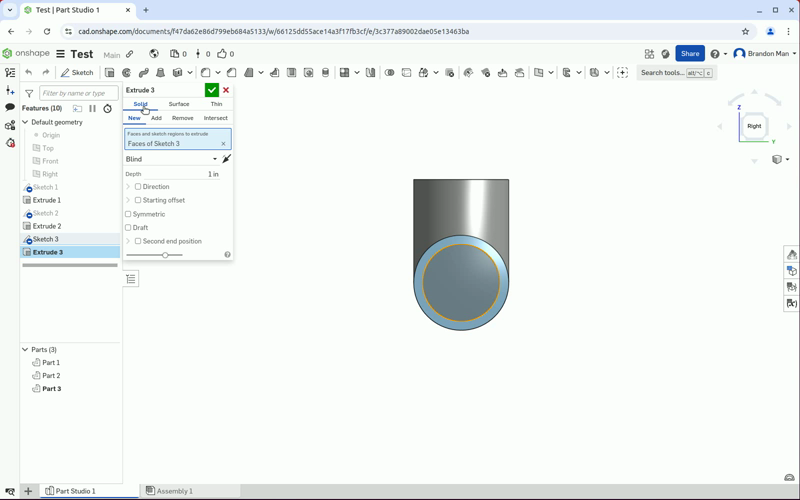
click(143, 106)
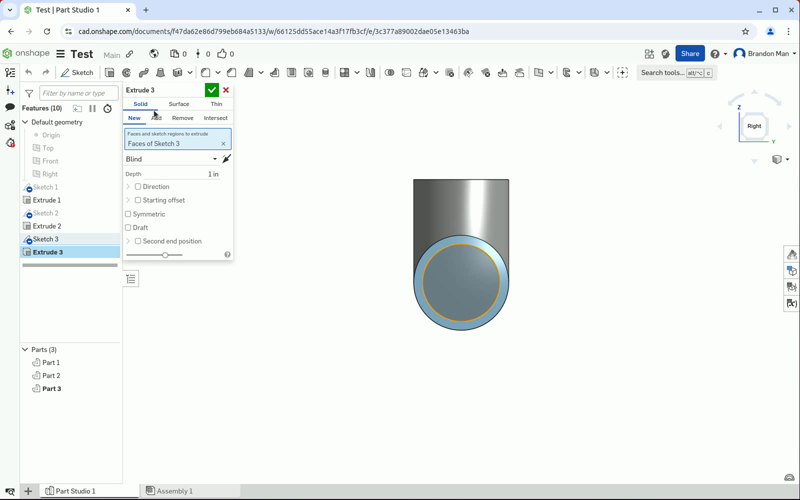
mouse_move(186, 120)
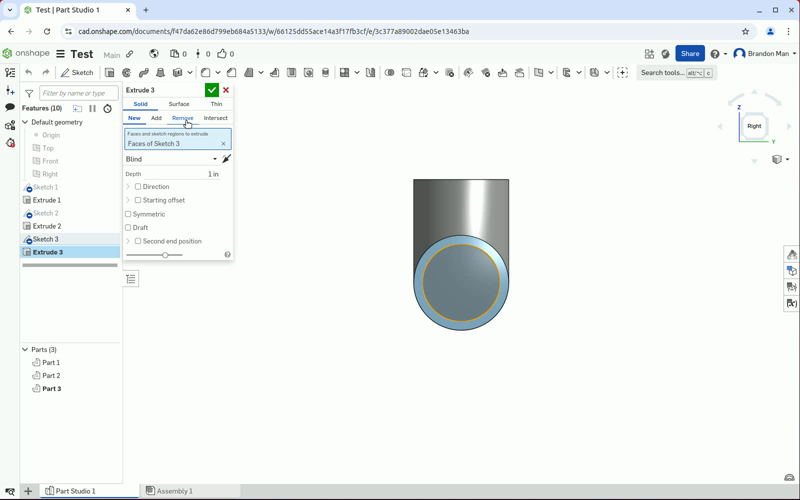
click(186, 120)
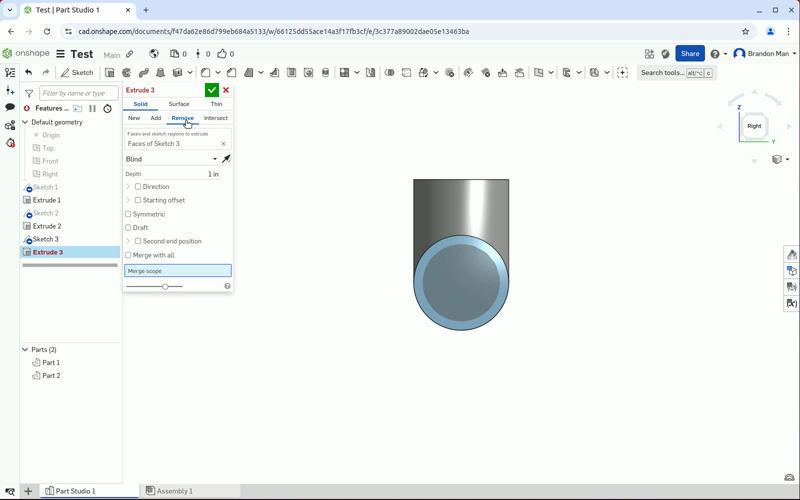
key(tab, 4)
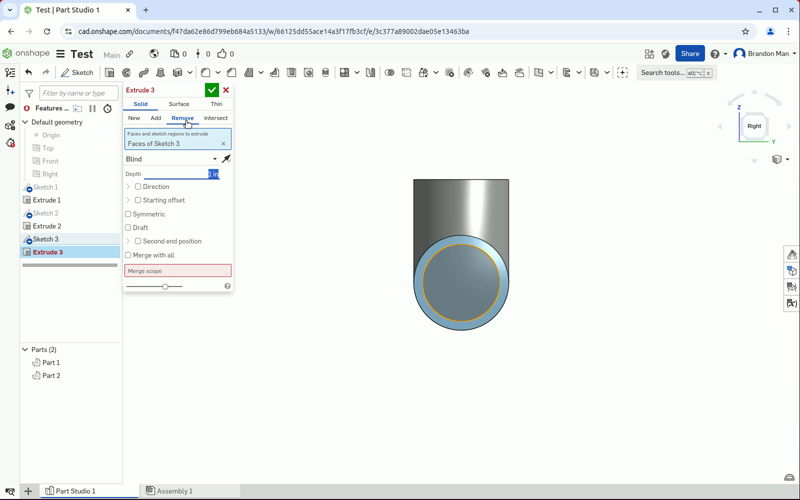
text(-46.216)
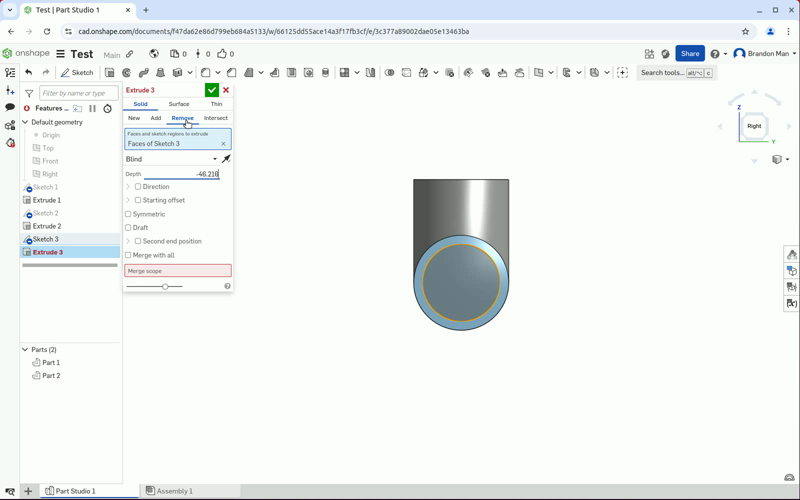
key(tab, 3)
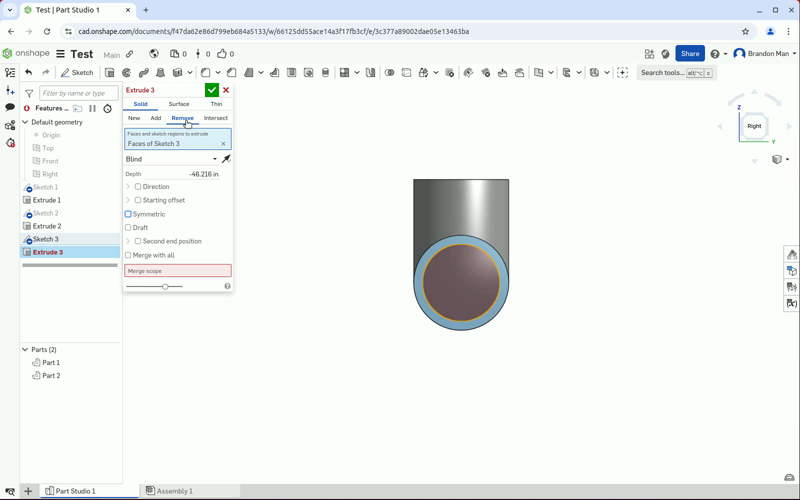
key(space)
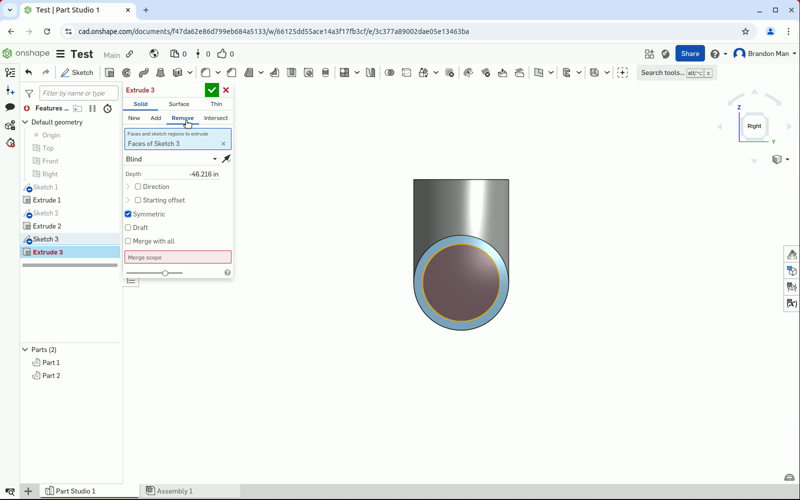
key(tab, 2)
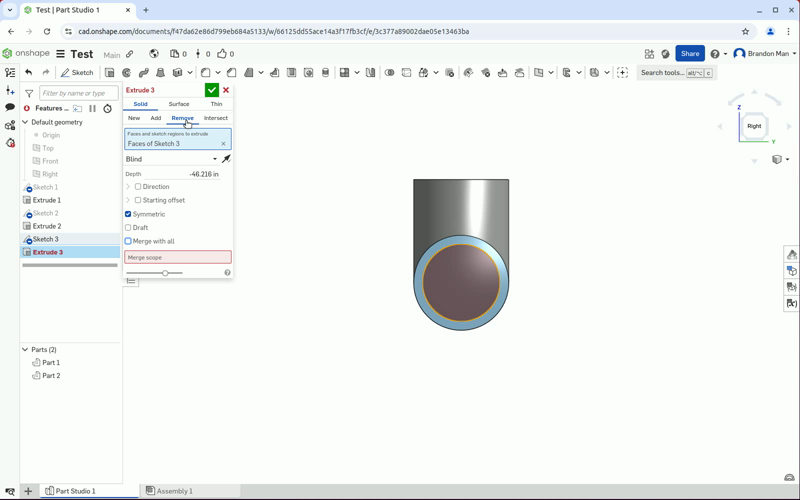
key(space)
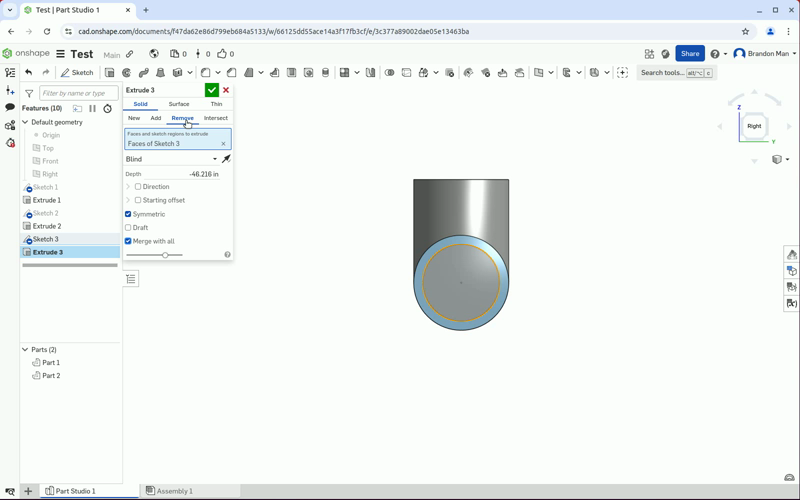
key(enter)
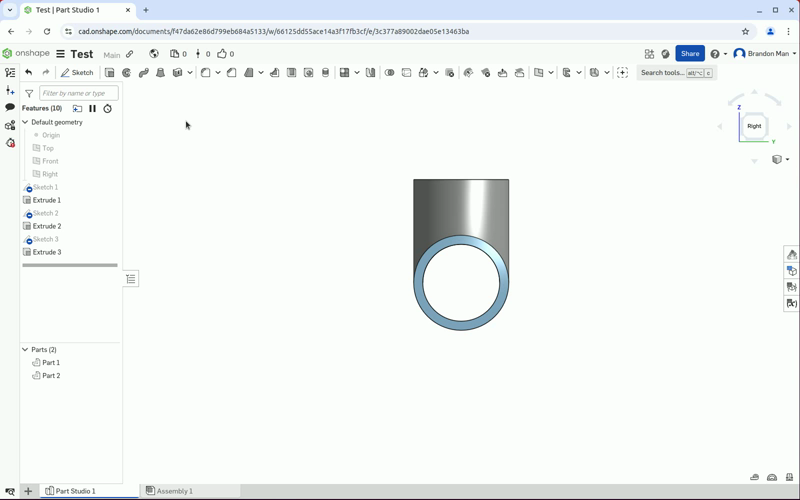
key(shift+h)
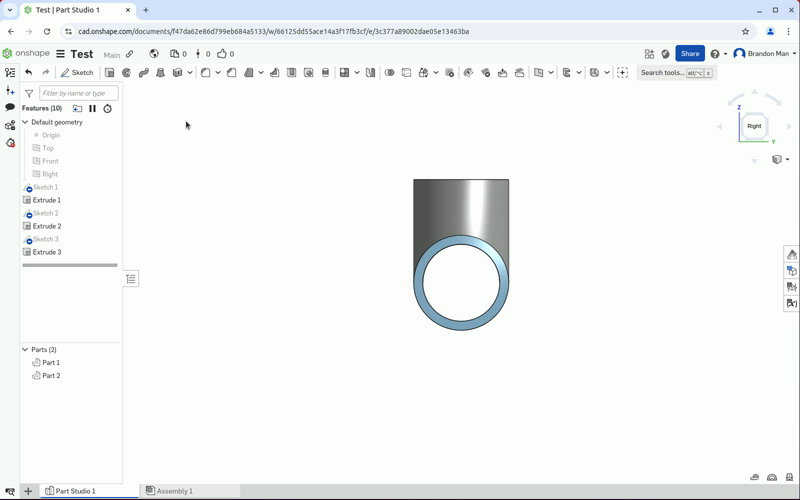
key(shift+h)
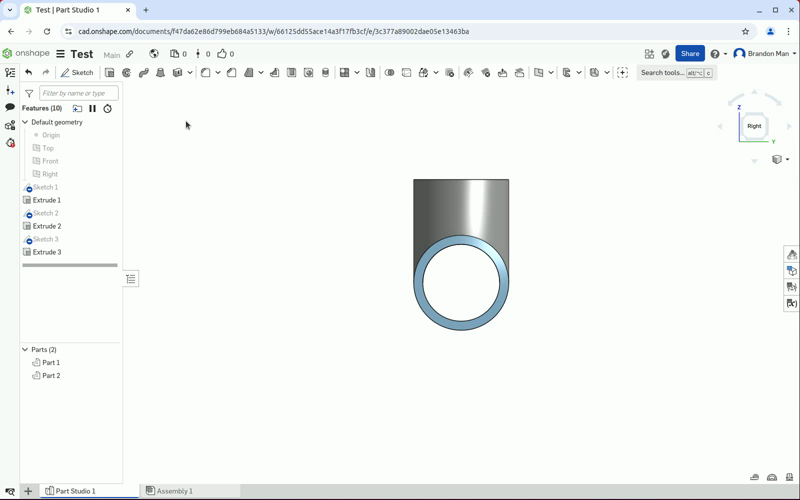
mouse_move(73, 189)
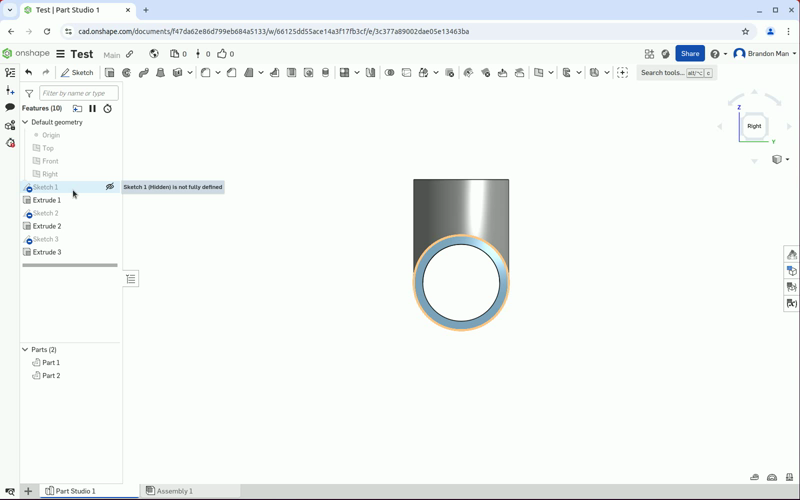
click(73, 189)
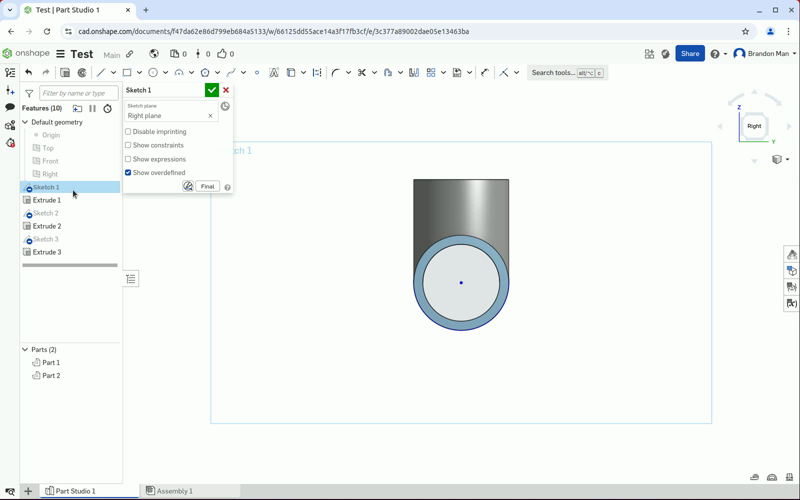
mouse_move(229, 92)
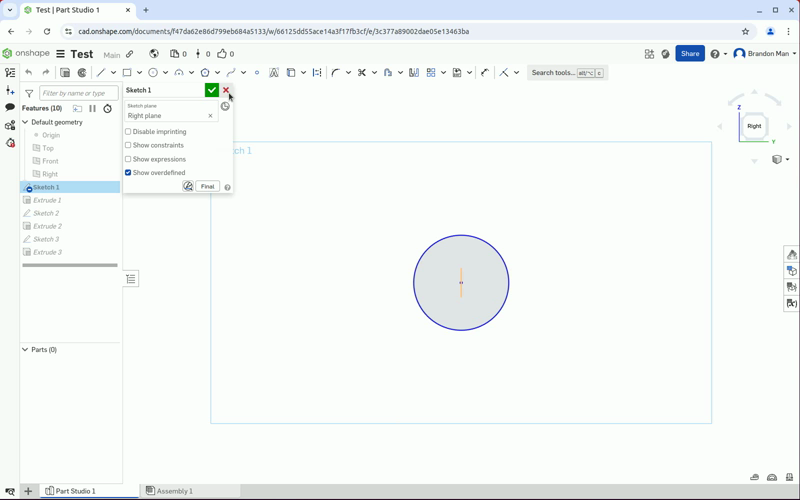
click(229, 92)
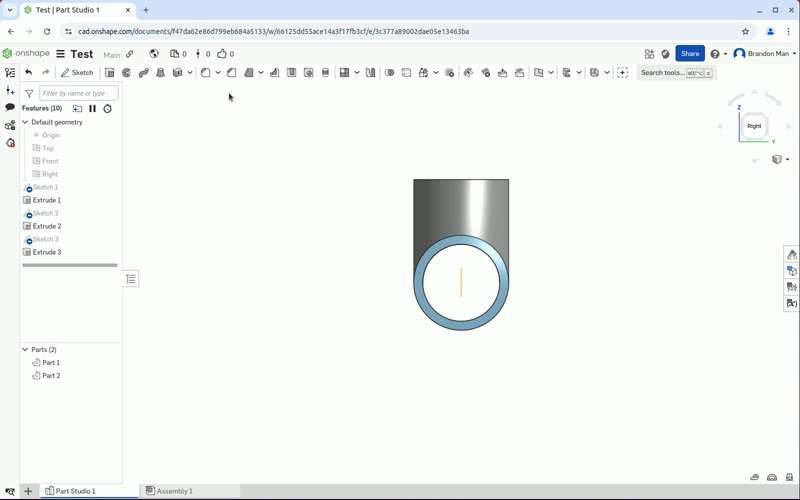
mouse_move(73, 352)
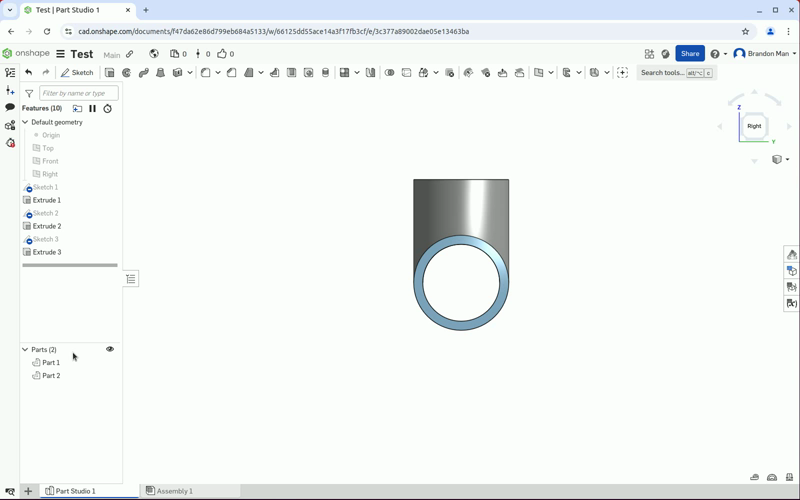
key(y)
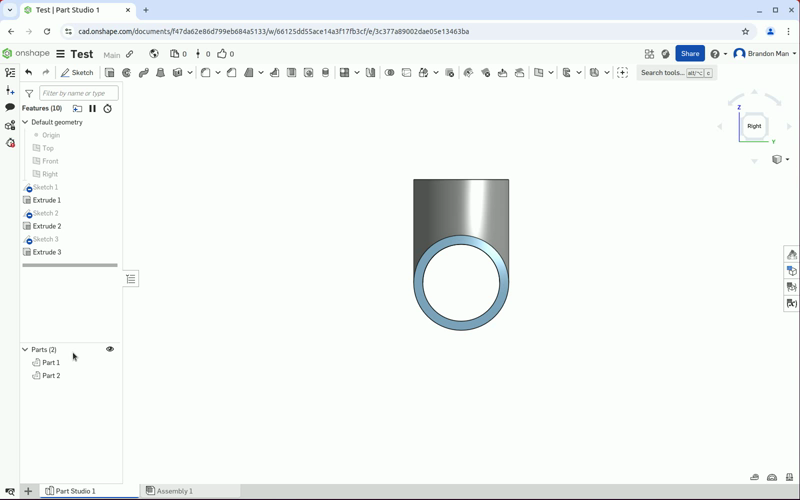
key(shift+p)
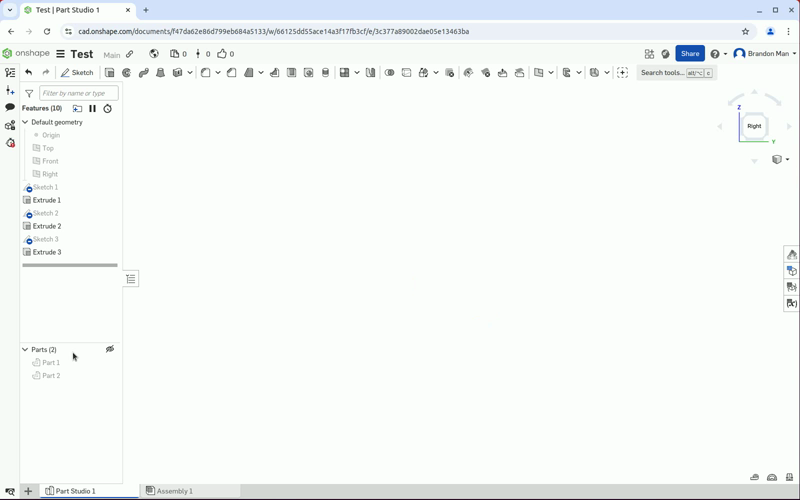
key(space)
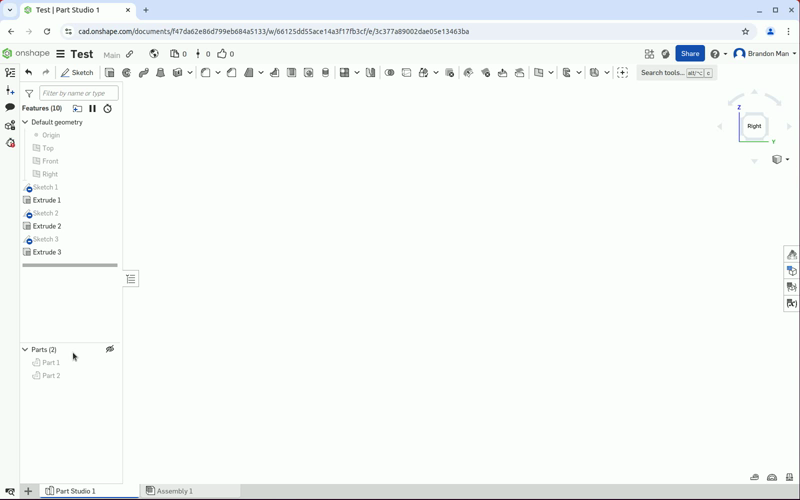
key_down(shift)
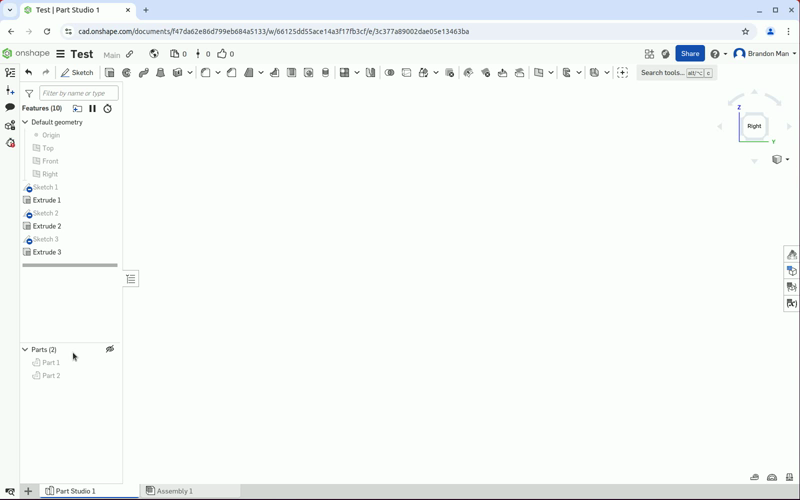
key(right)
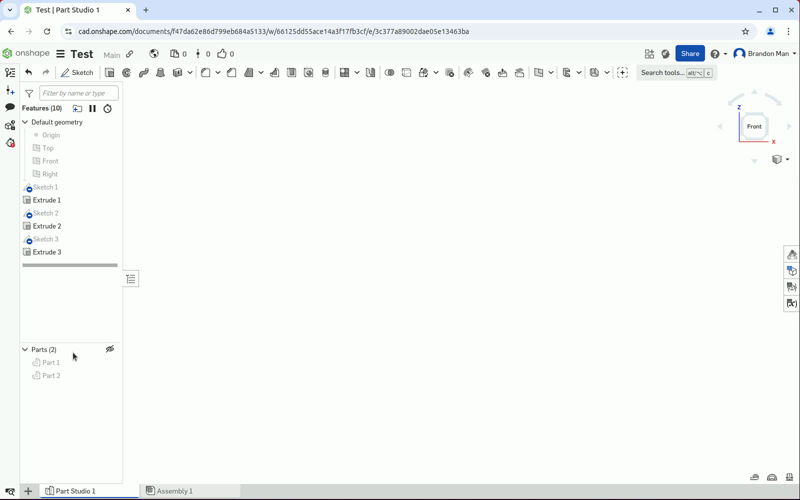
key_up(shift)
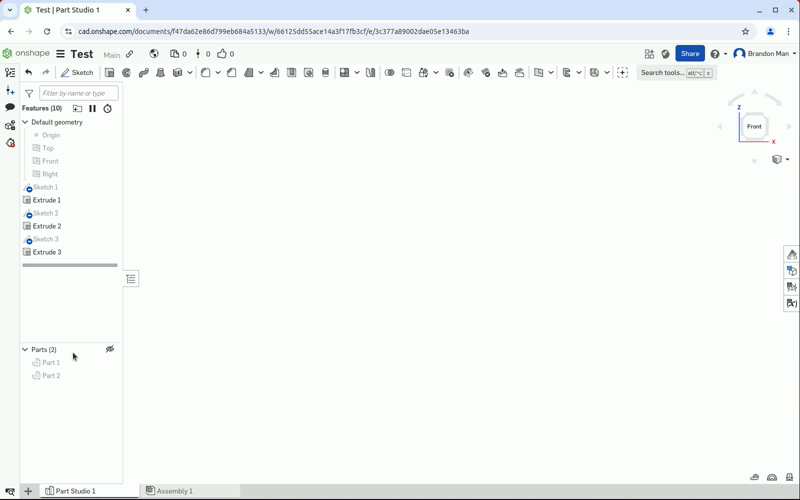
key(space)
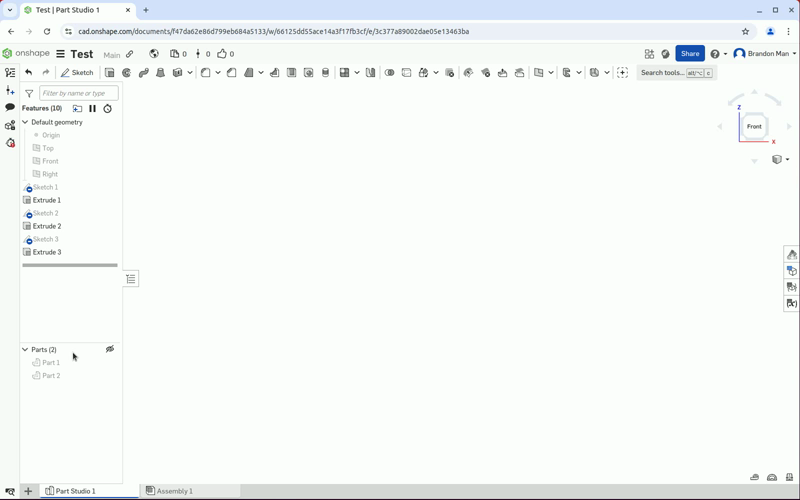
key_down(shift)
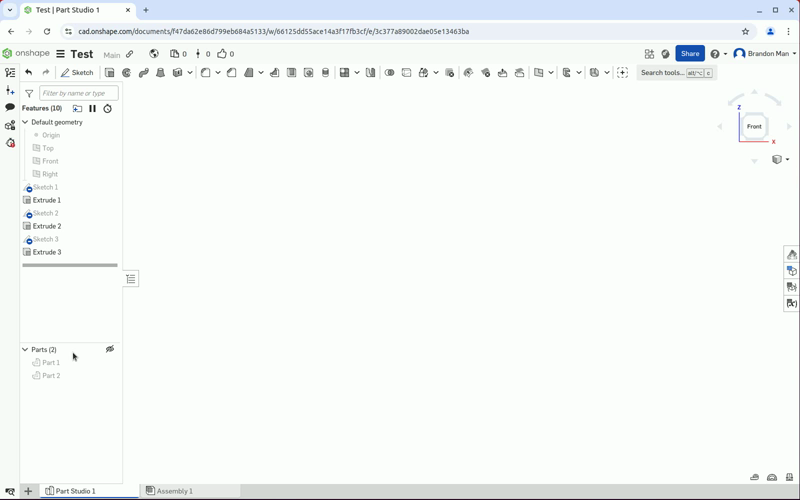
key(down)
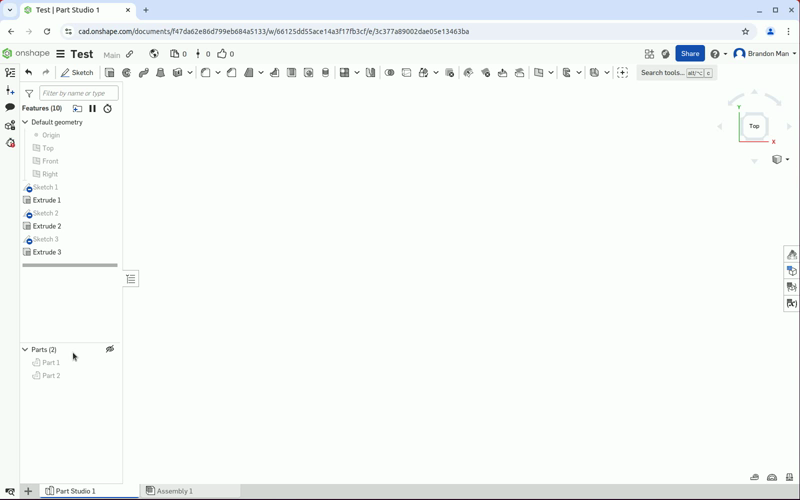
key_up(shift)
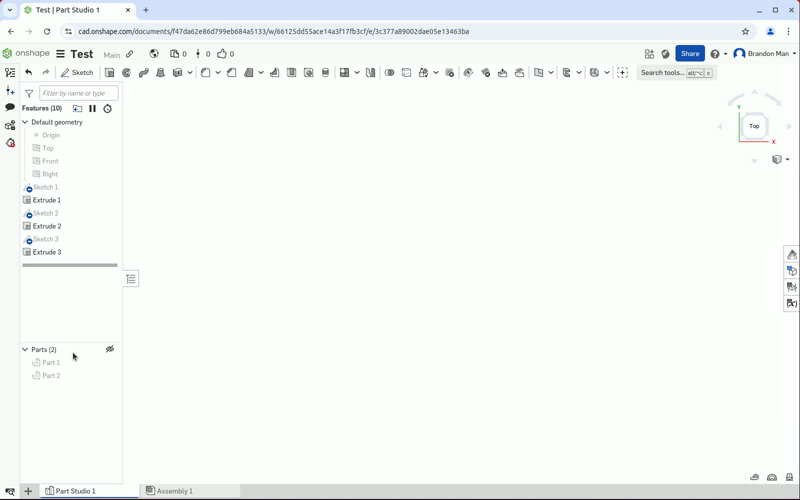
mouse_move(73, 352)
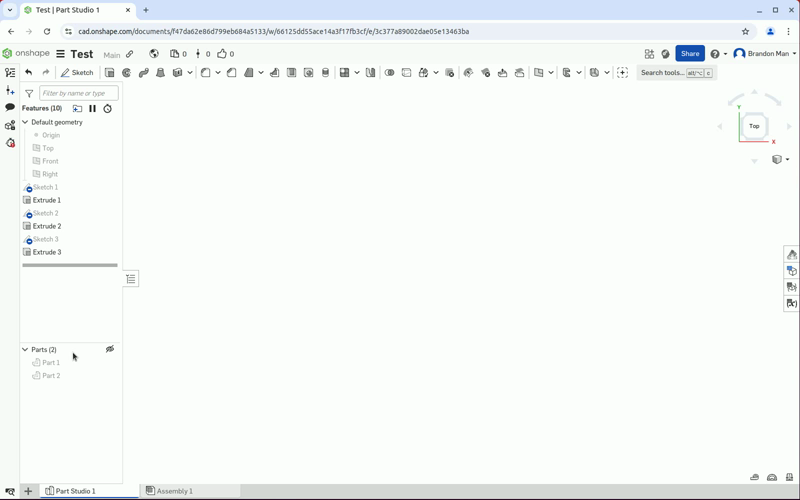
key(shift+y)
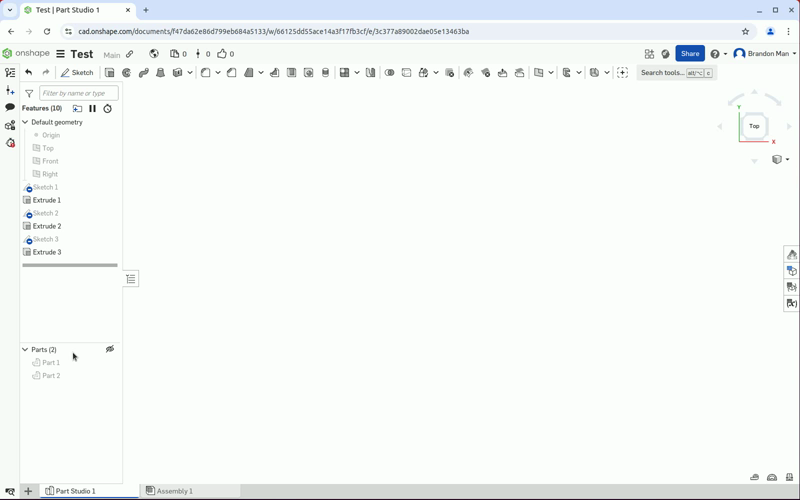
key(shift+s)
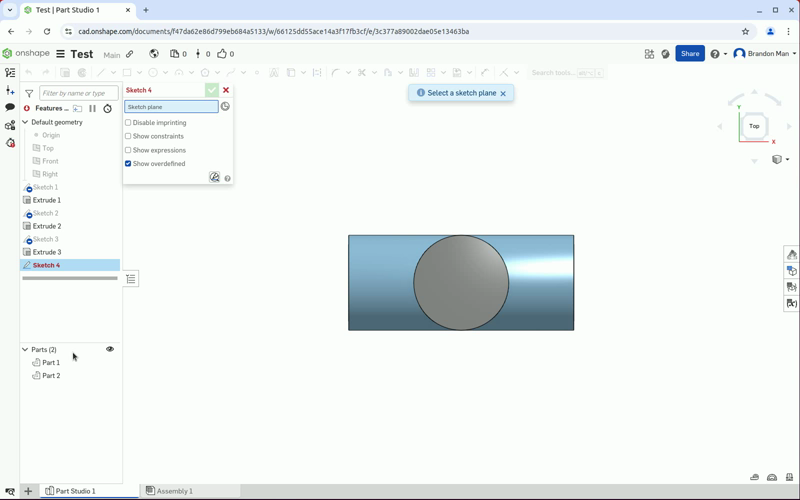
mouse_move(73, 150)
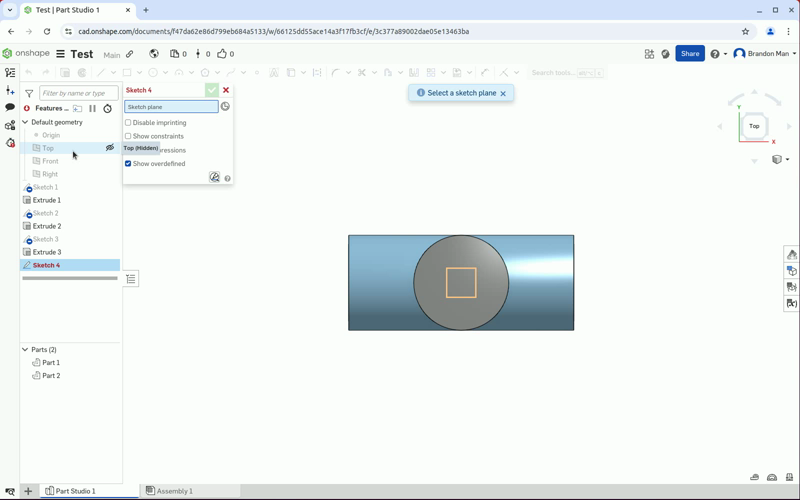
click(73, 150)
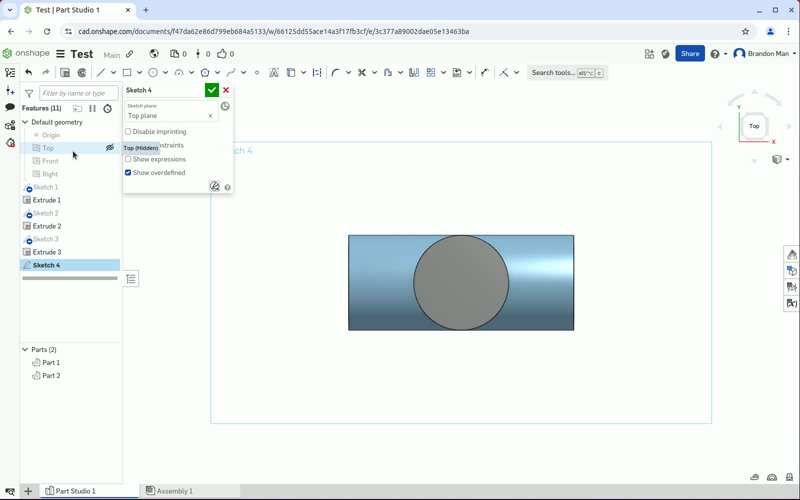
mouse_move(73, 352)
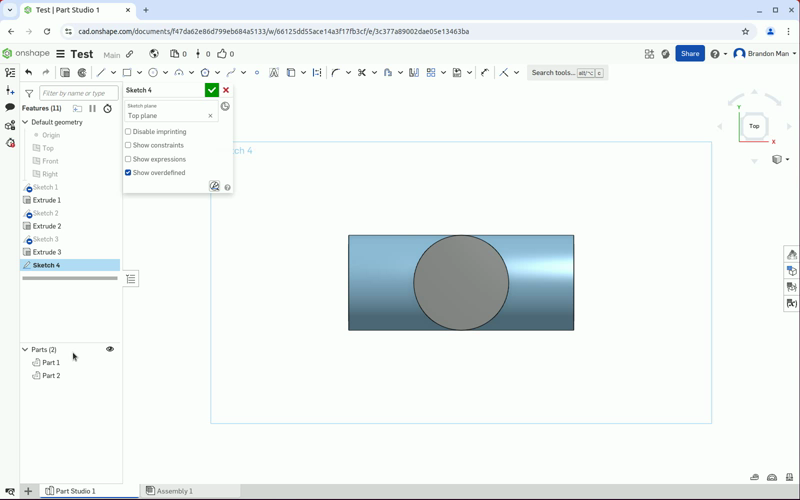
key(y)
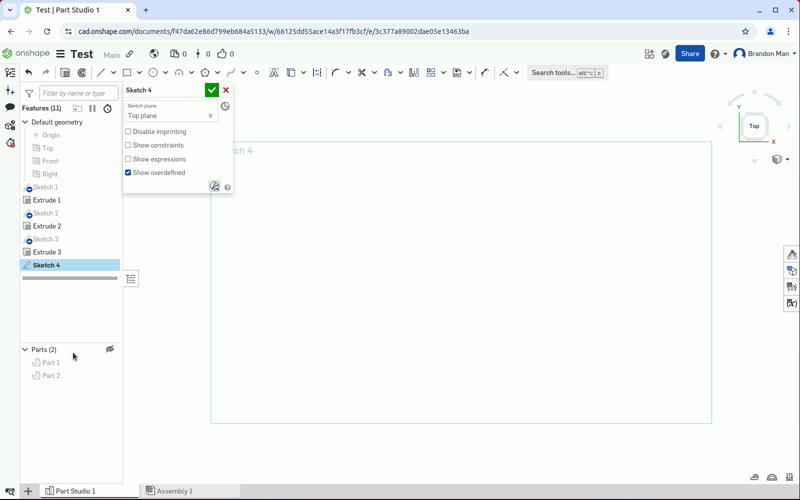
key(c)
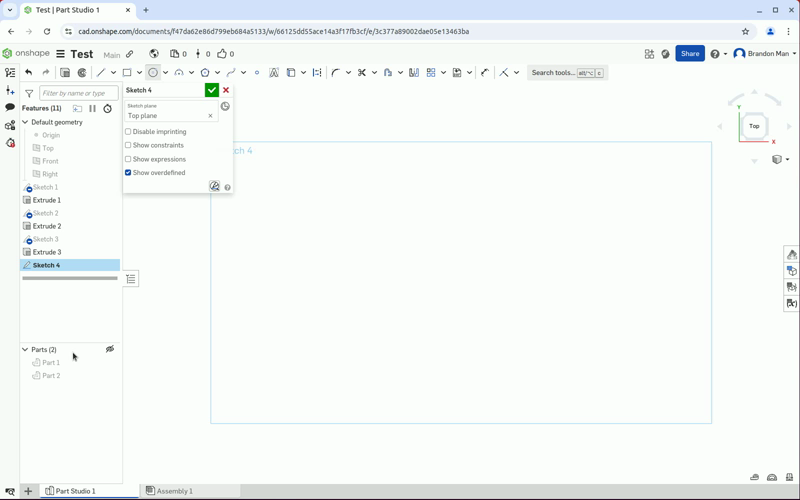
key_down(shift)
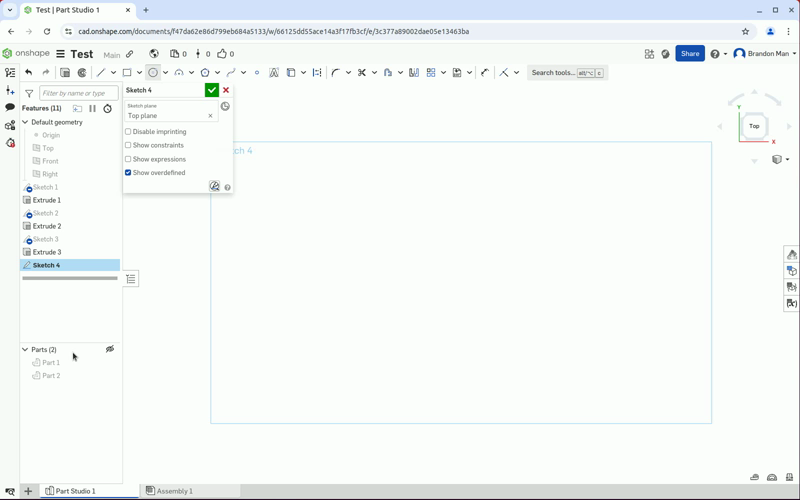
mouse_move(461, 282)
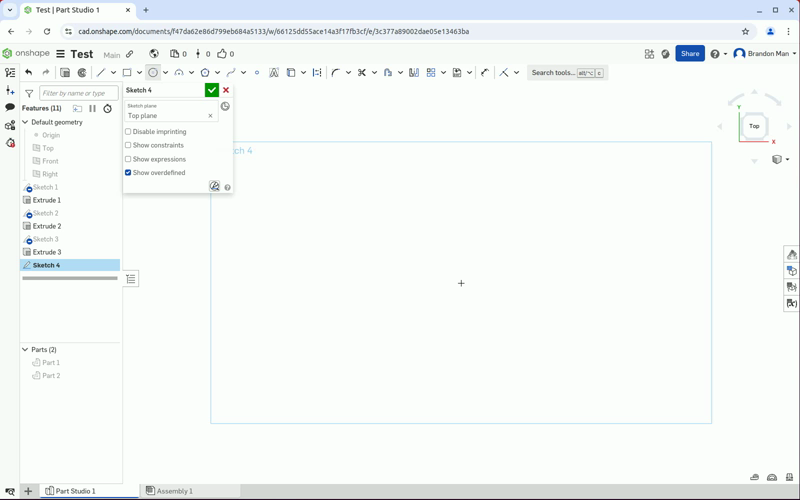
click(461, 282)
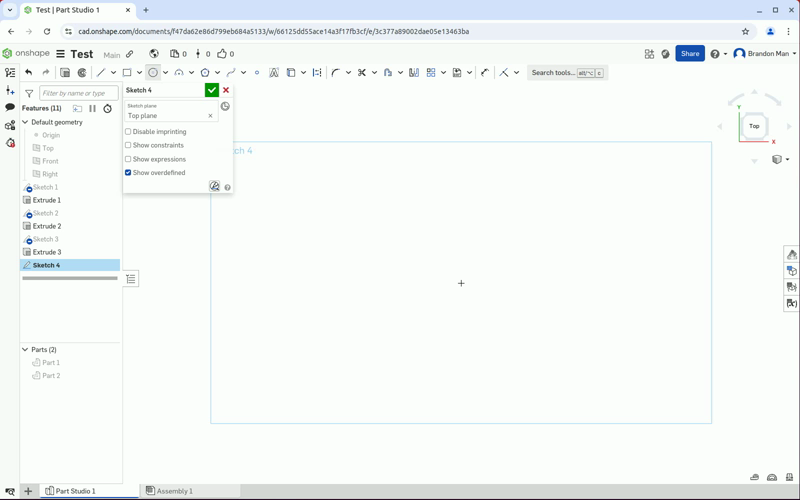
key_up(shift)
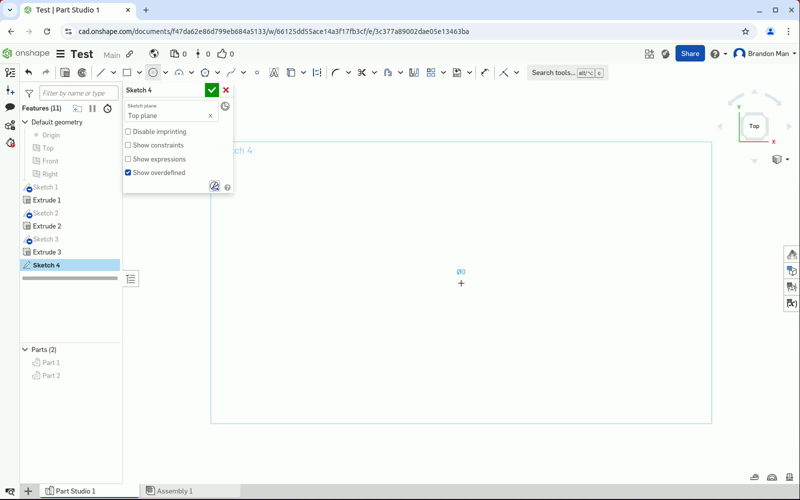
mouse_move(499, 282)
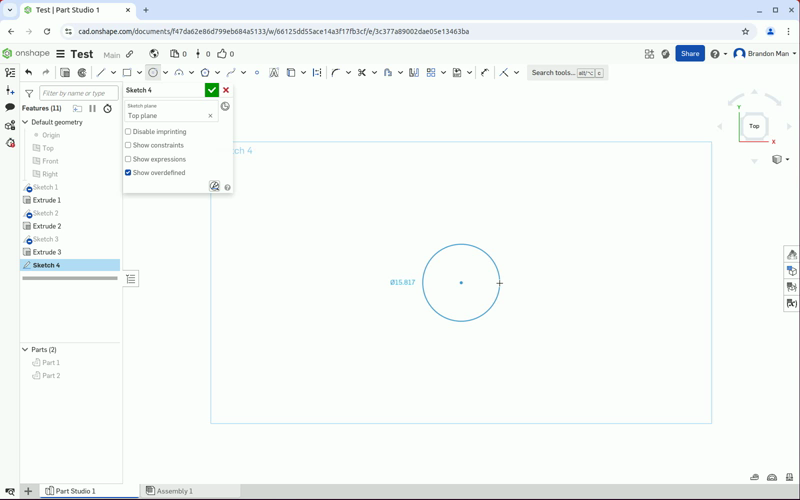
click(499, 282)
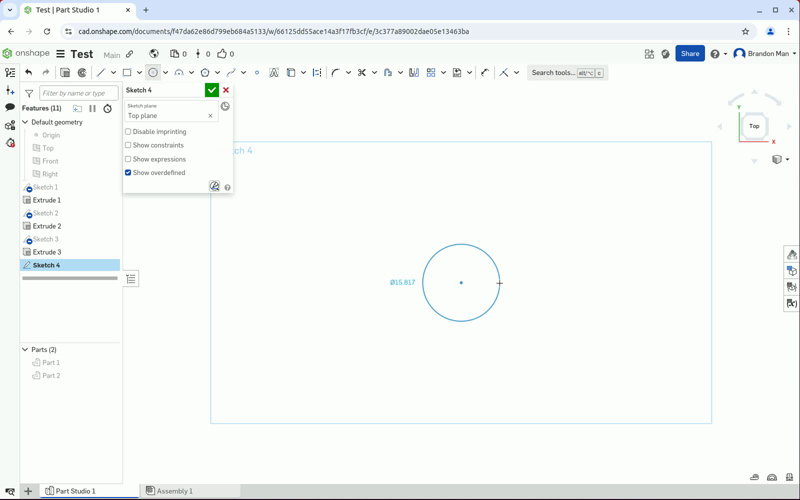
key(esc)
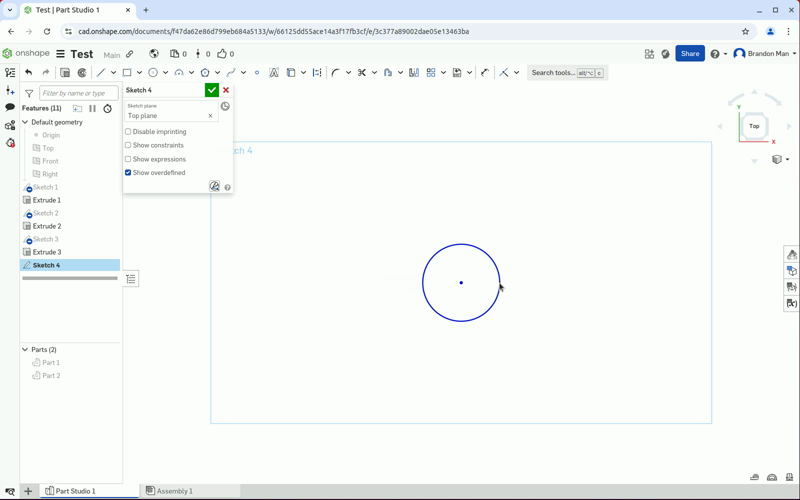
mouse_move(445, 302)
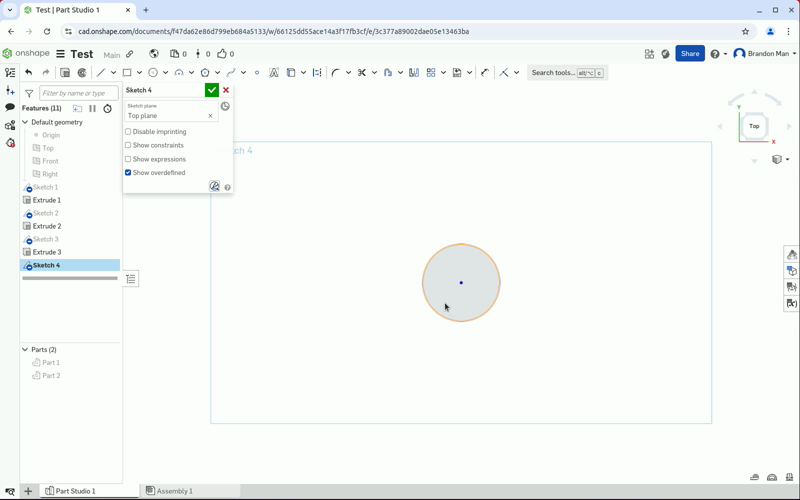
click(445, 302)
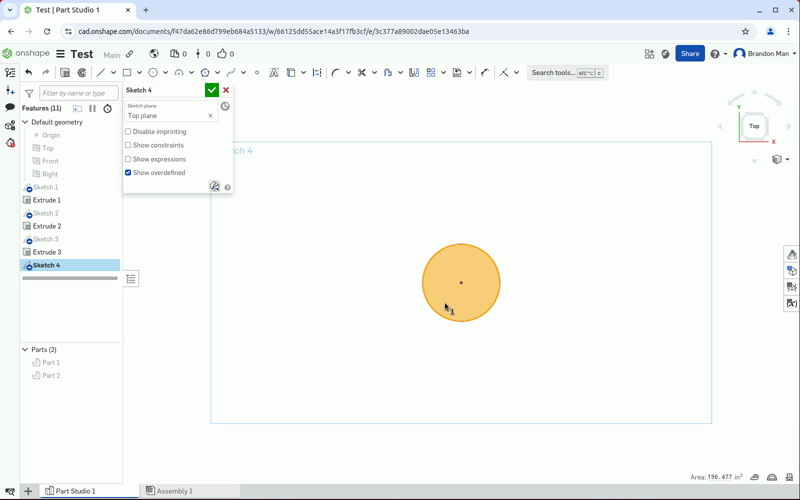
mouse_move(73, 352)
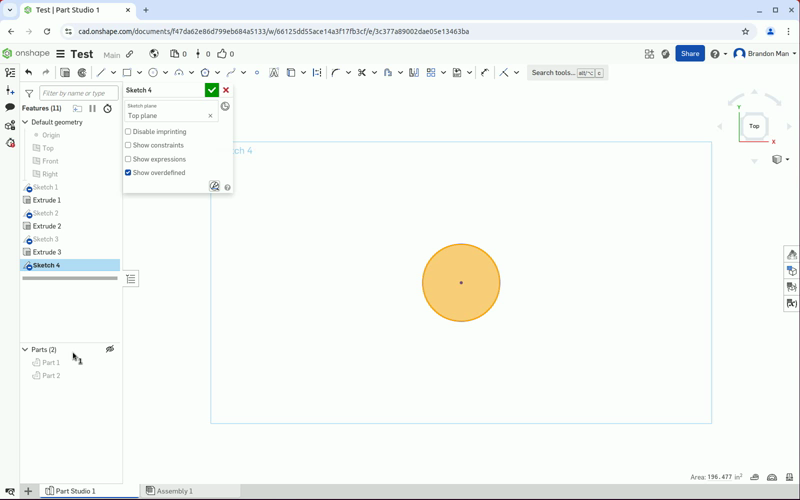
key(shift+y)
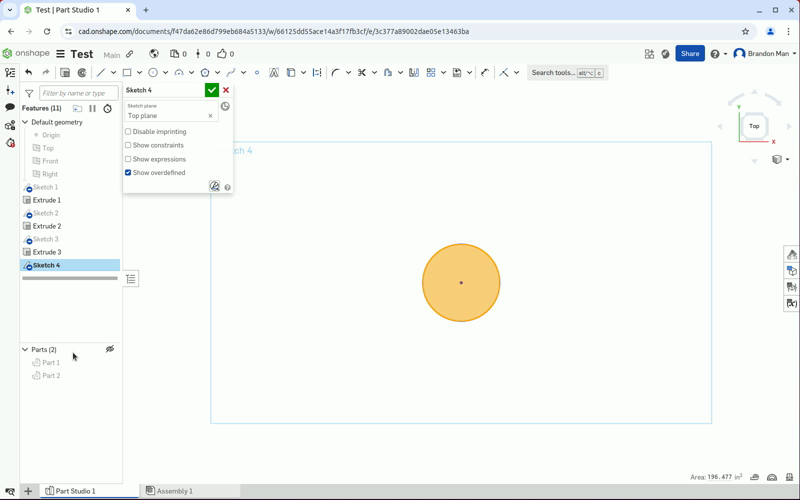
key(shift+e)
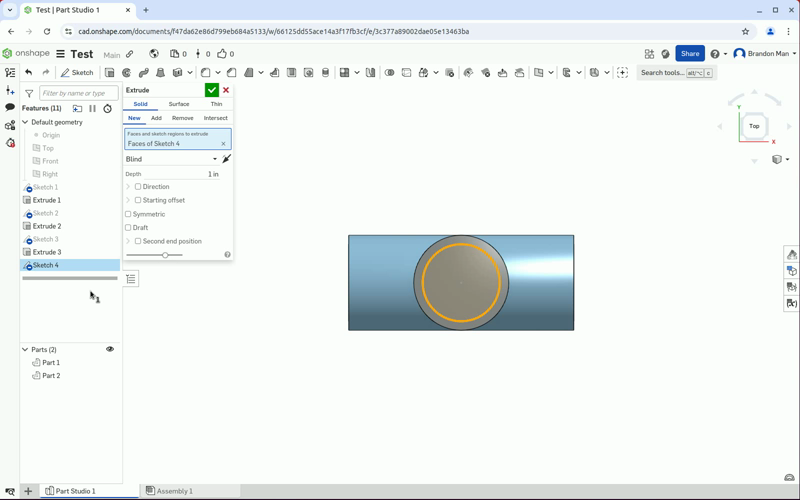
mouse_move(143, 106)
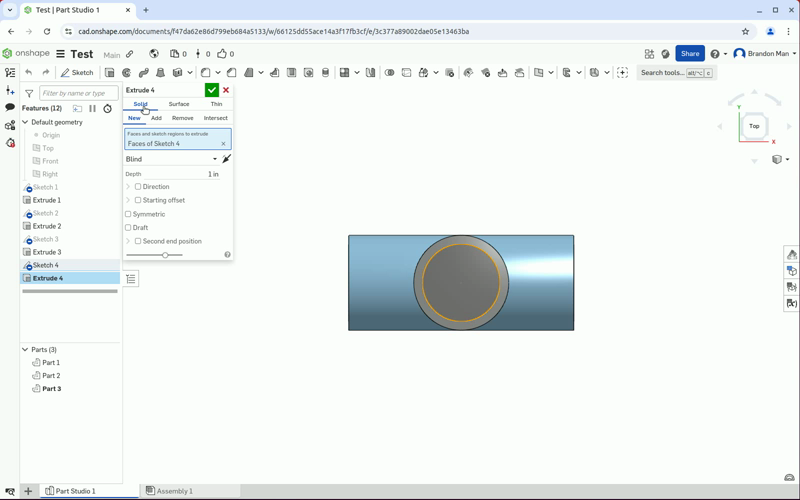
click(143, 106)
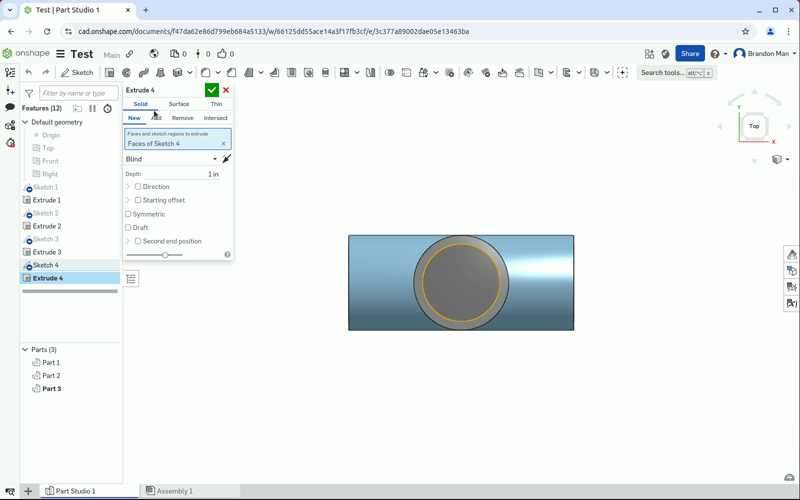
mouse_move(186, 120)
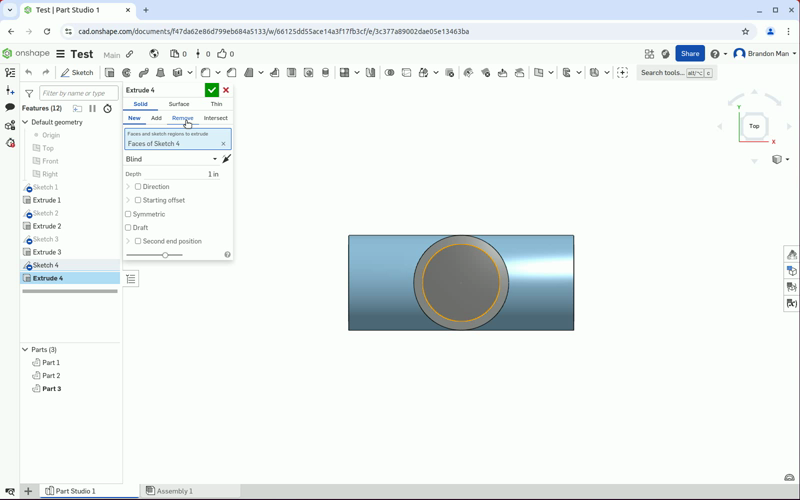
click(186, 120)
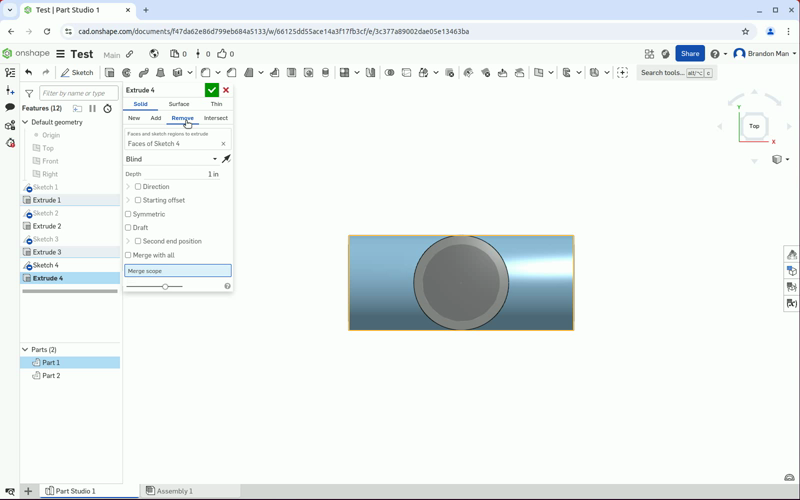
key(tab, 4)
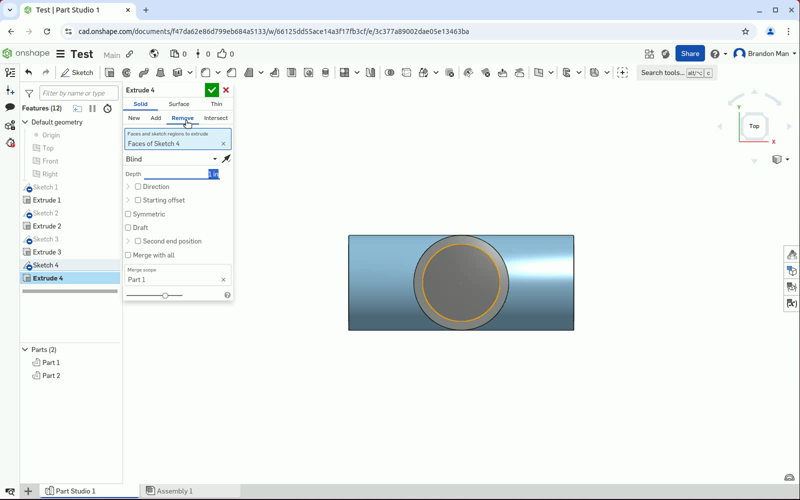
text(-30.57)
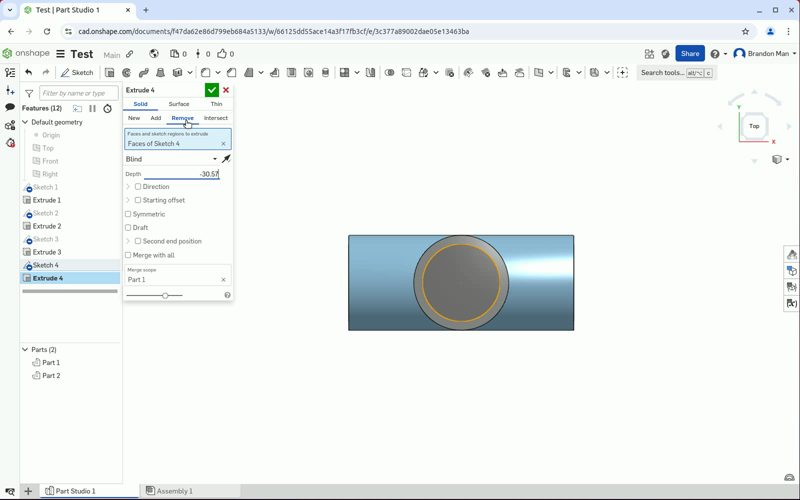
key(tab, 6)
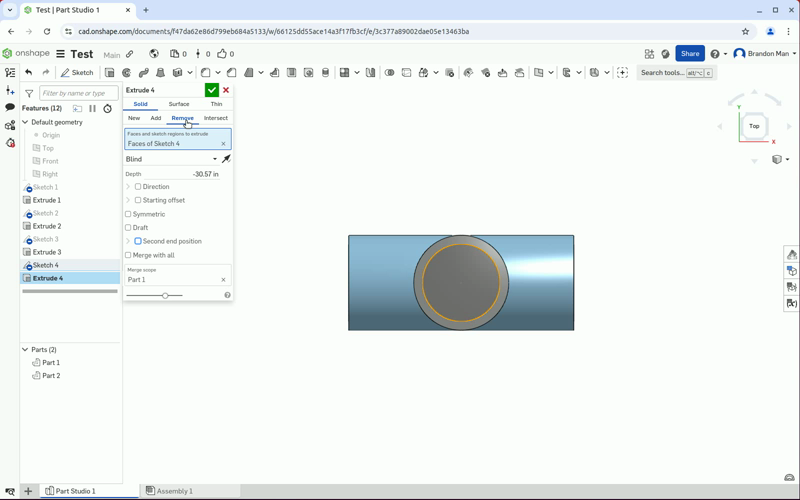
key(space)
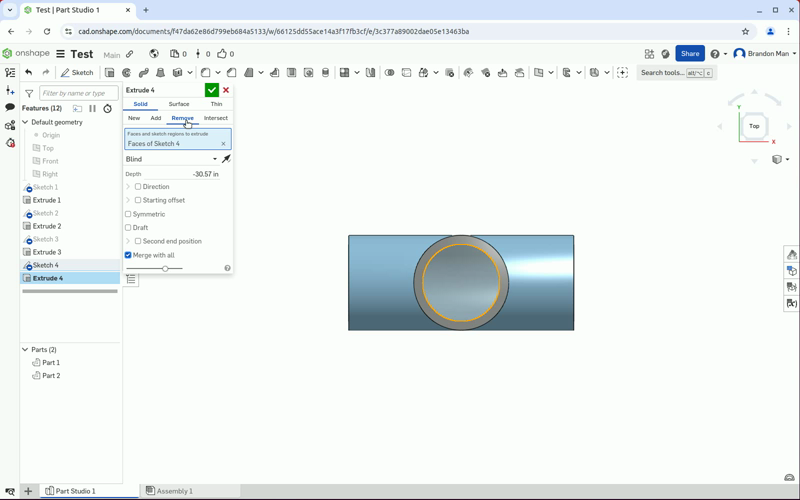
key(enter)
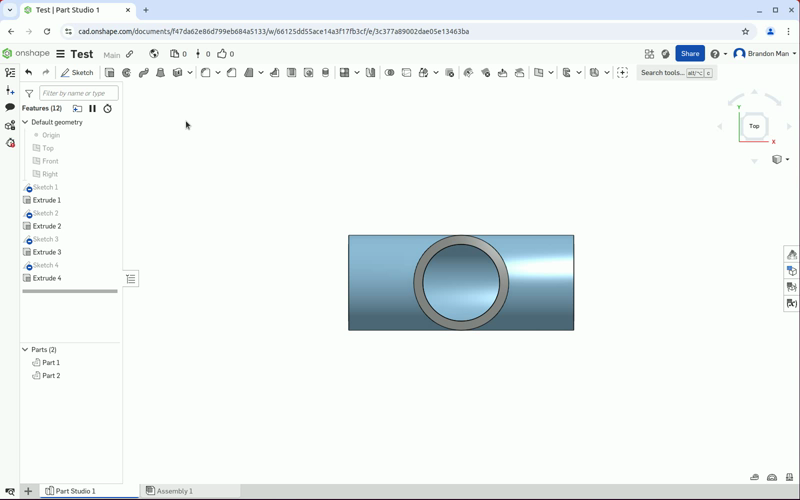
key(shift+h)
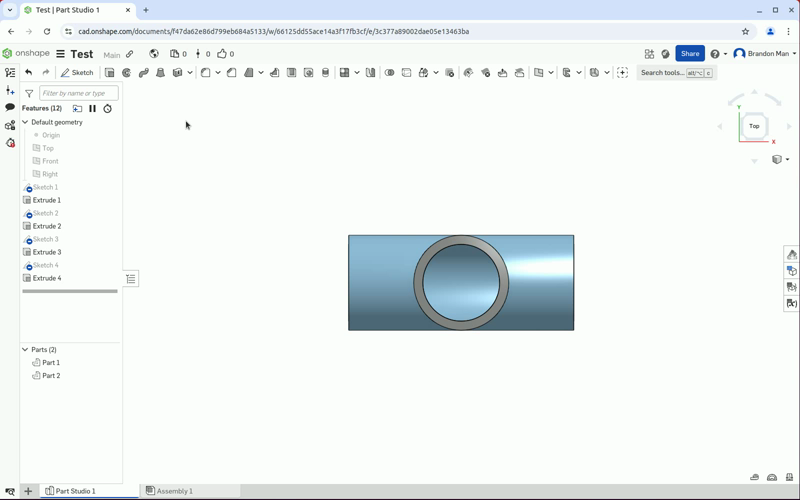
key(shift+h)
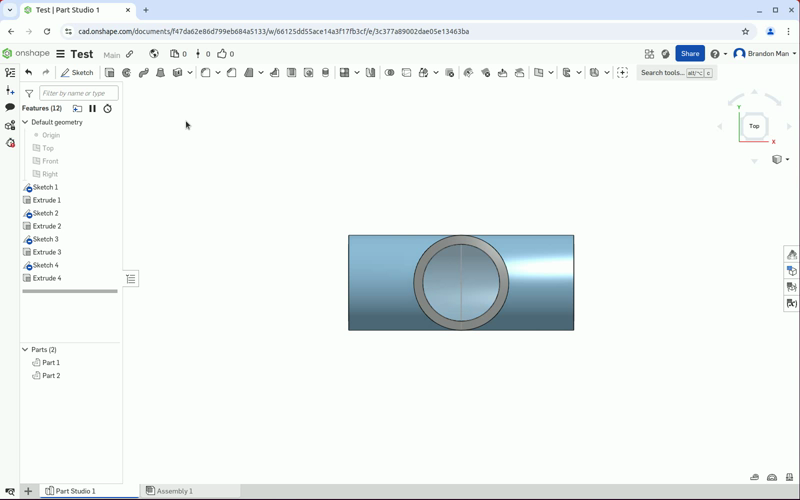
key(shift+7)
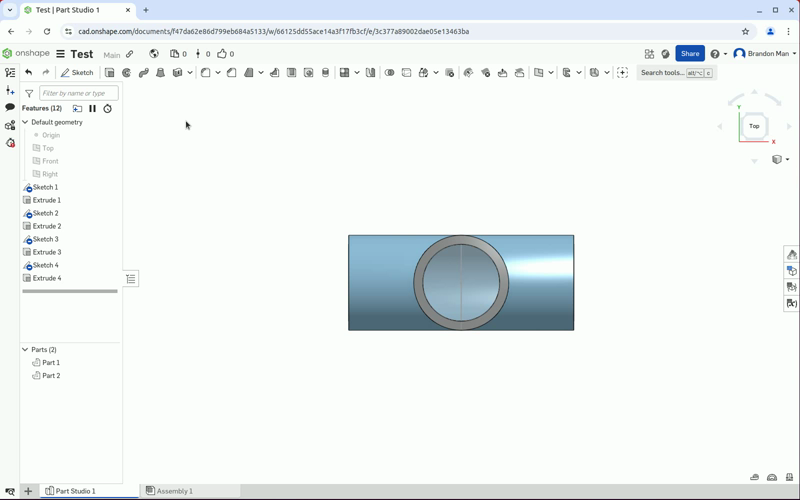
key(up, 3)
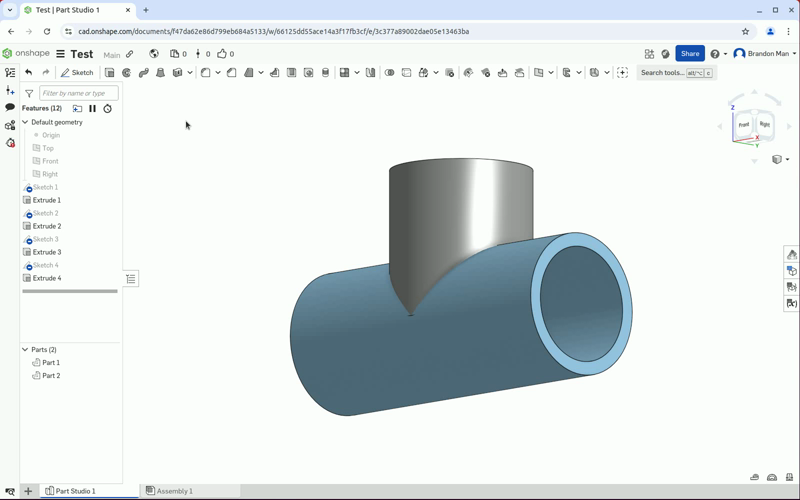
key(left, 3)
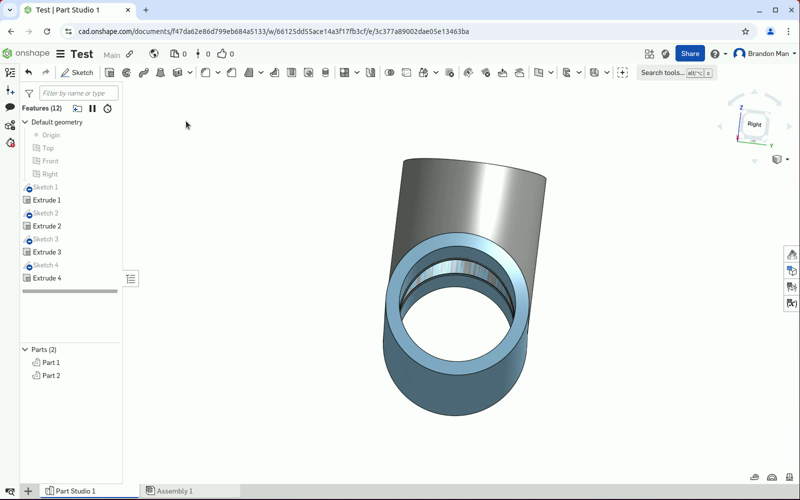
key(right, 3)
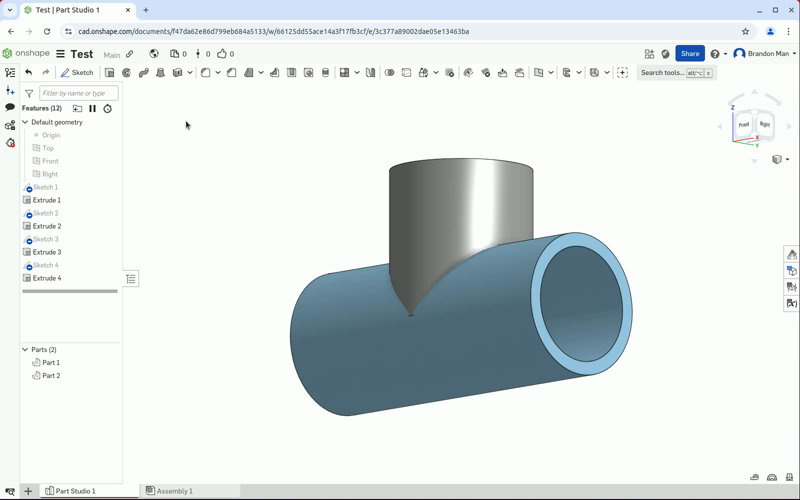
key(down, 3)
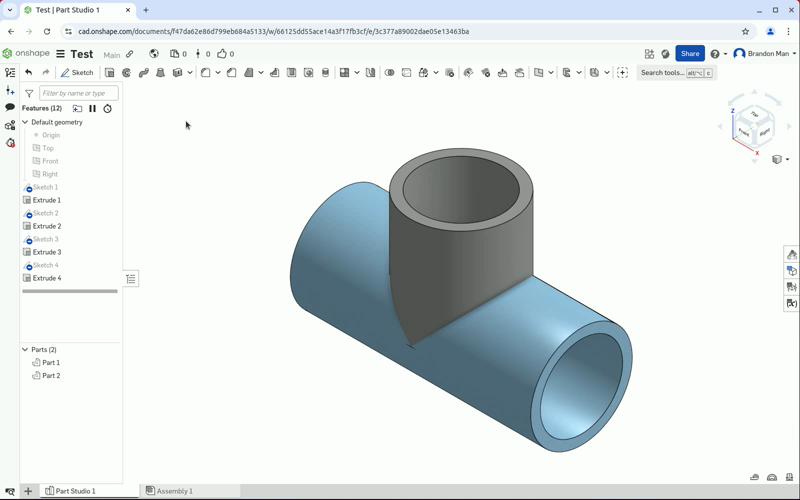
mouse_move(73, 189)
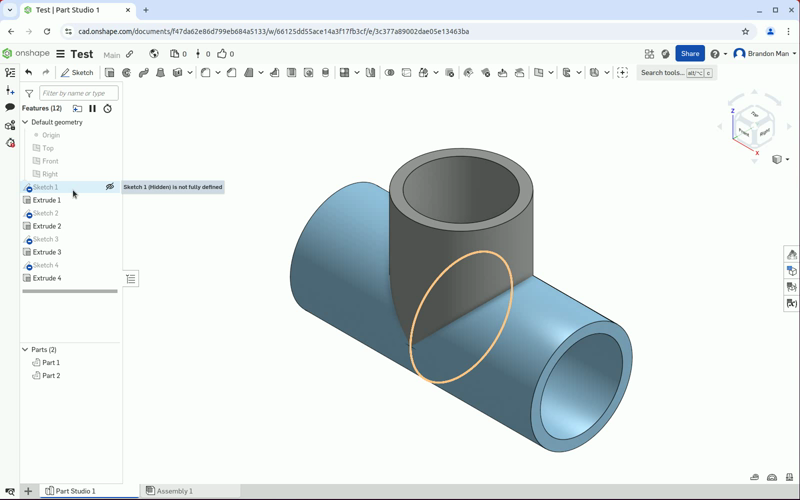
click(73, 189)